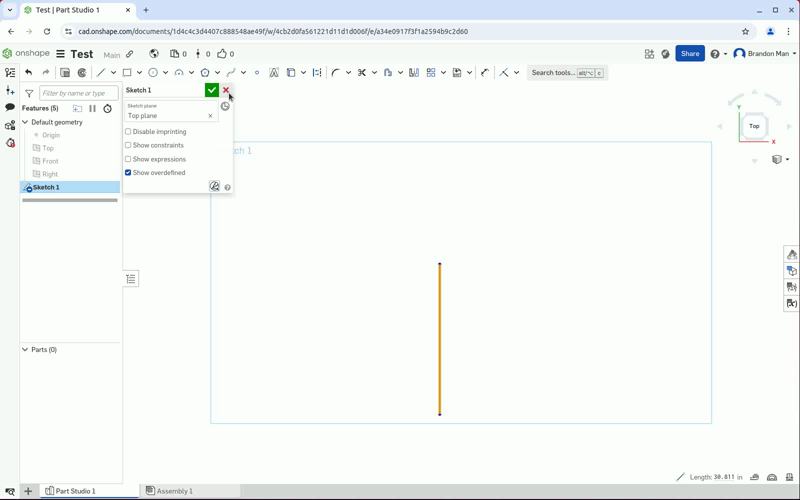
key(shift+h)
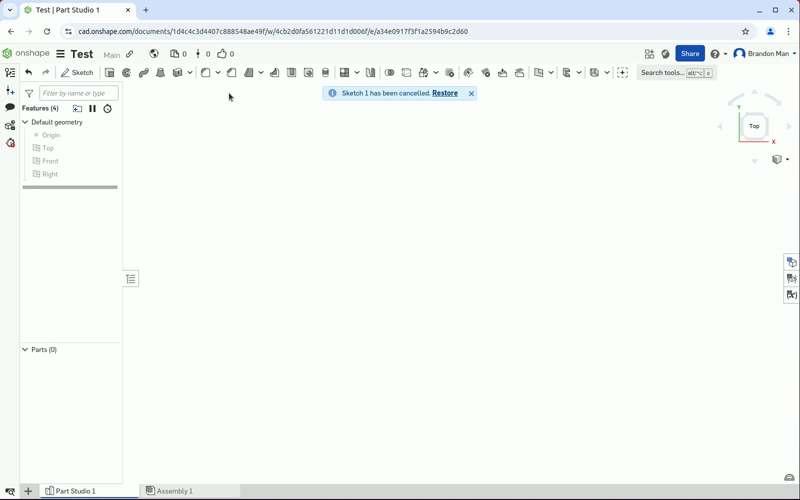
mouse_move(73, 352)
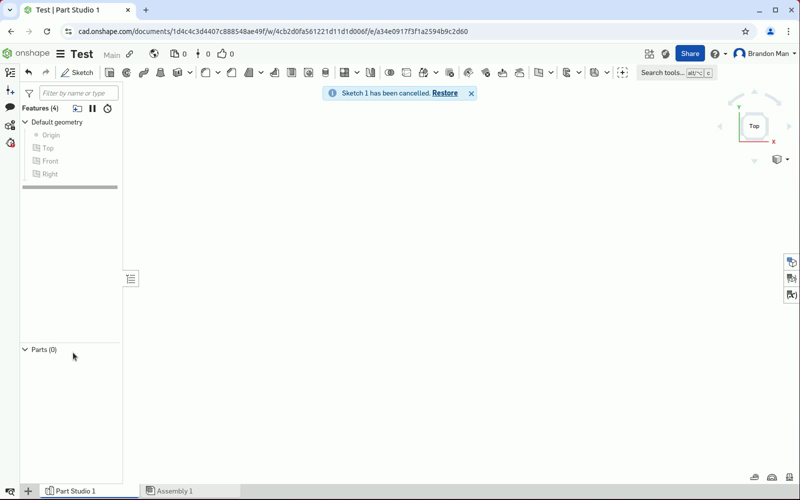
key(y)
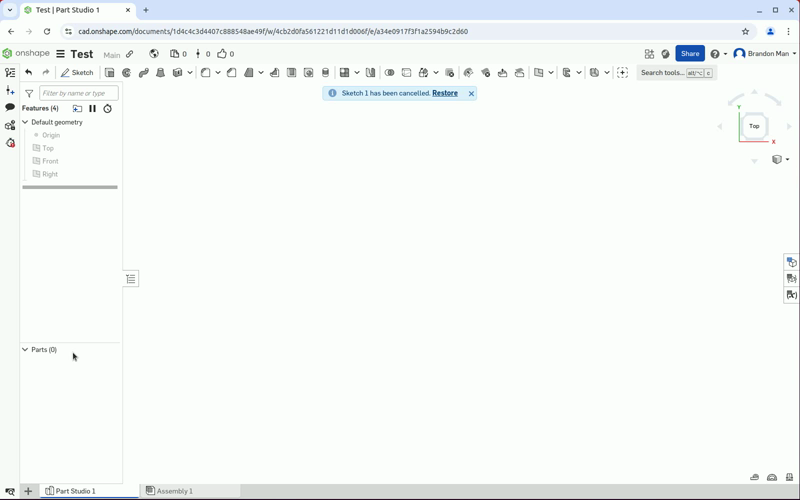
key(shift+p)
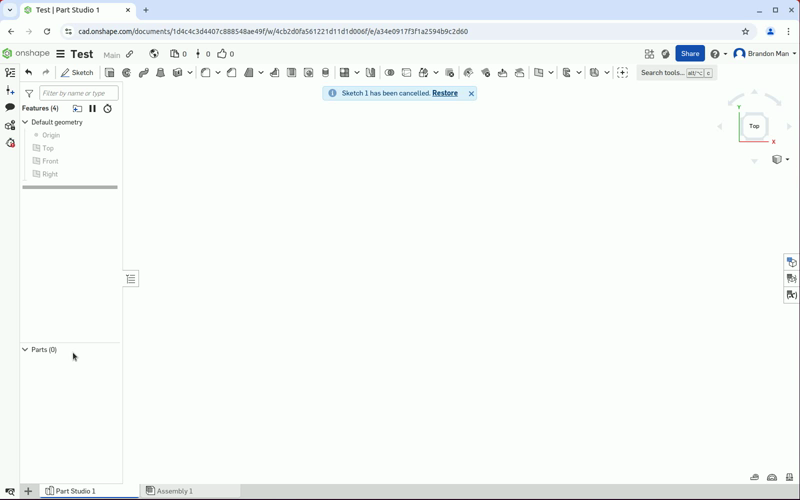
key(space)
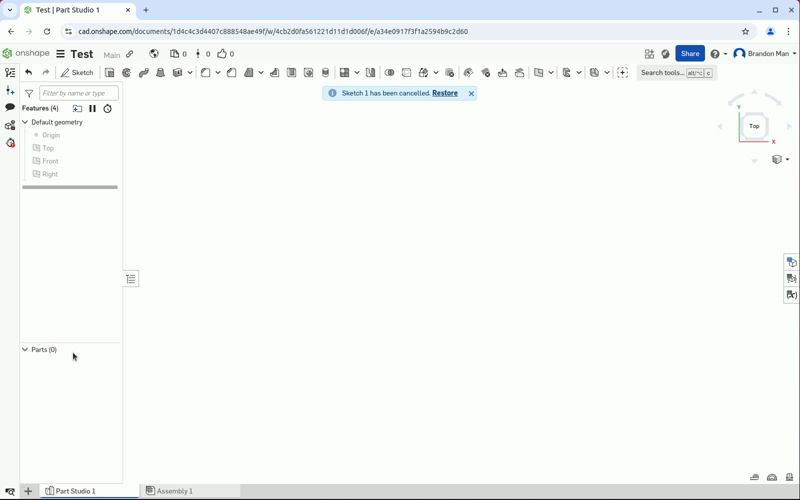
key_down(shift)
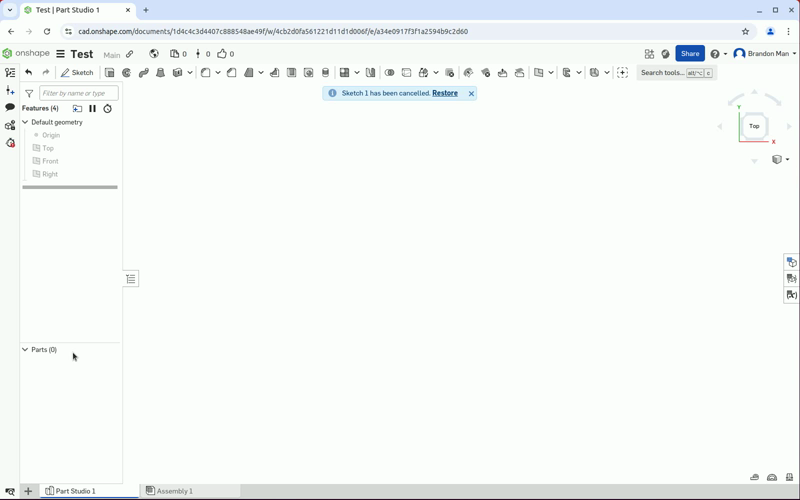
key(up)
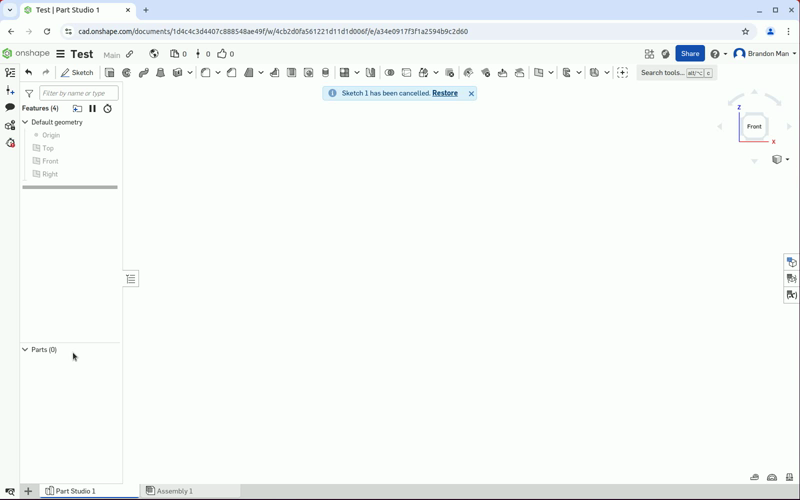
key_up(shift)
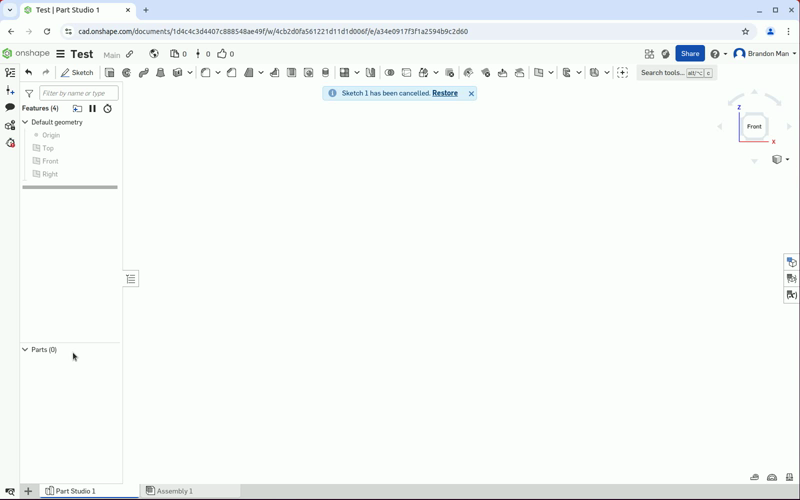
mouse_move(73, 352)
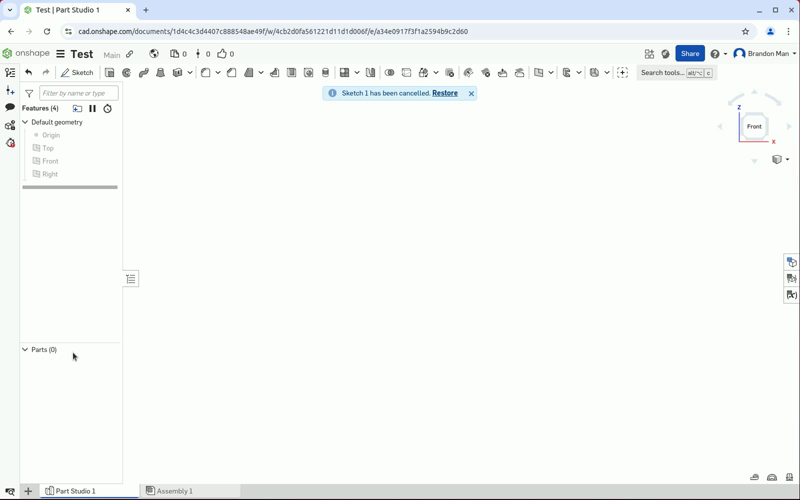
key(shift+y)
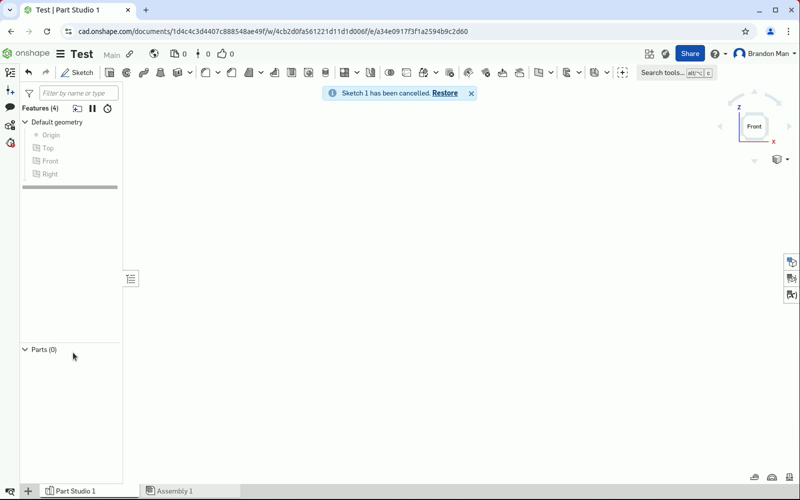
key(shift+s)
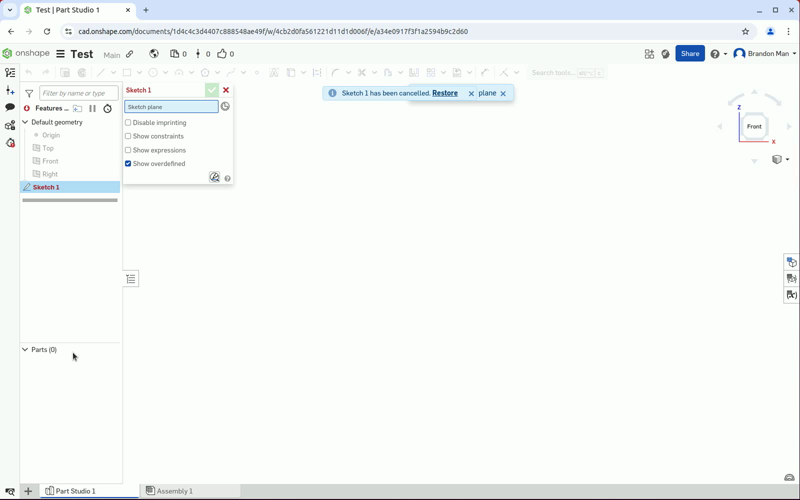
mouse_move(73, 163)
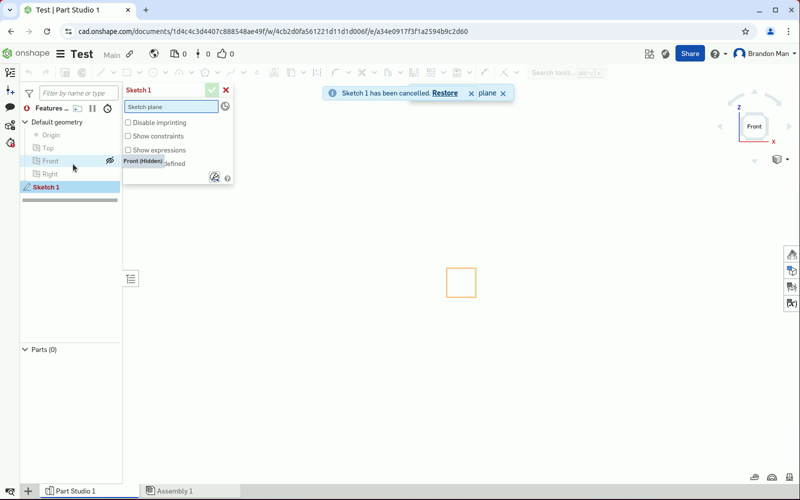
click(73, 163)
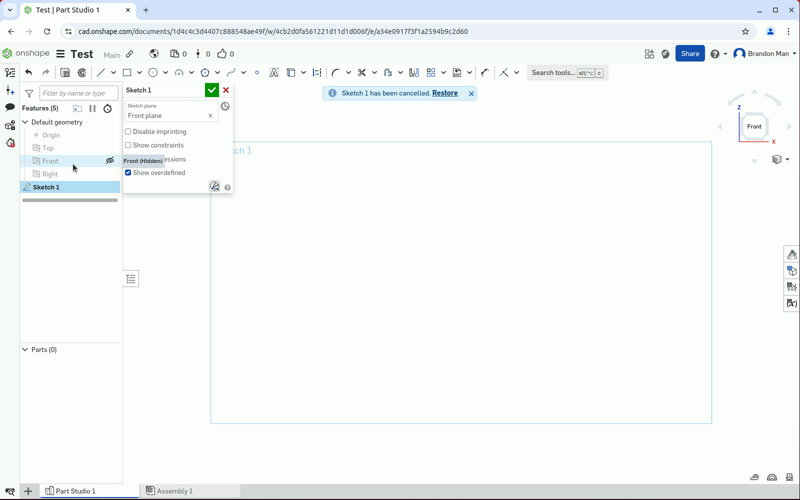
mouse_move(73, 352)
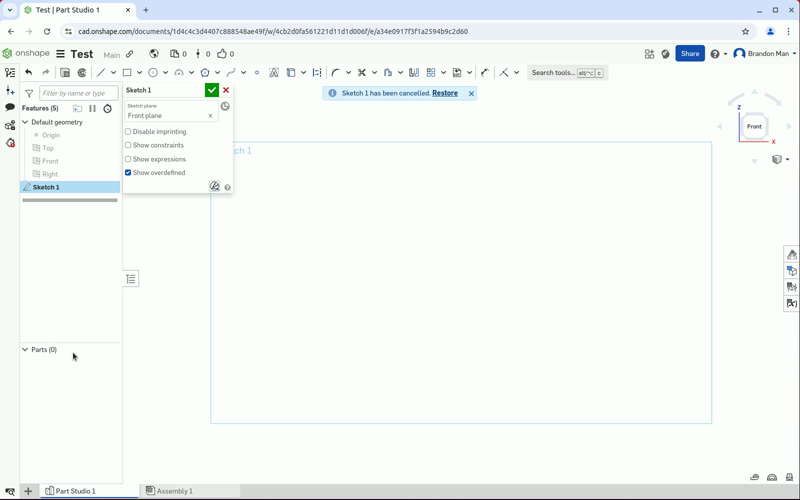
key(y)
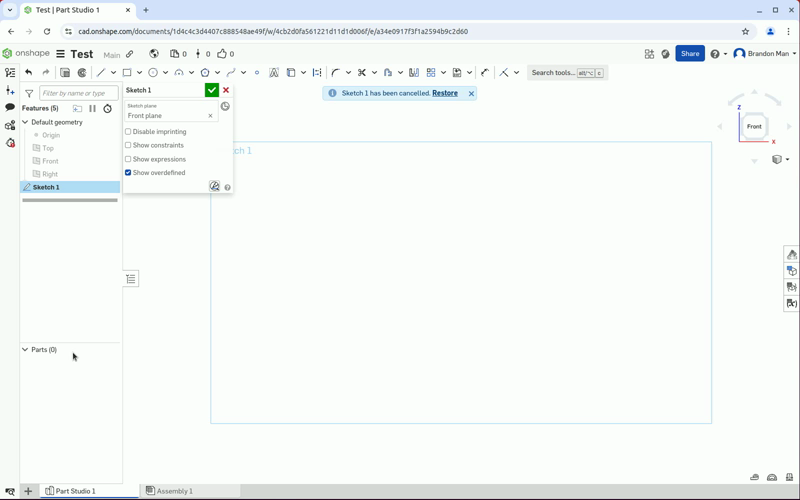
key(a)
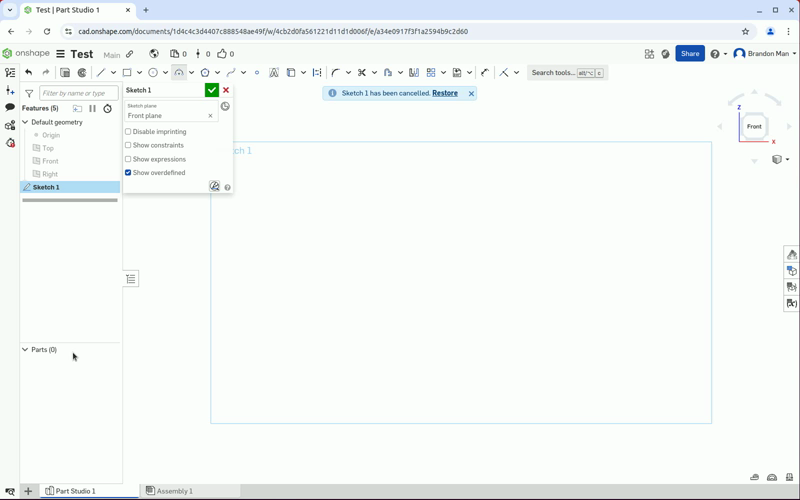
key_down(shift)
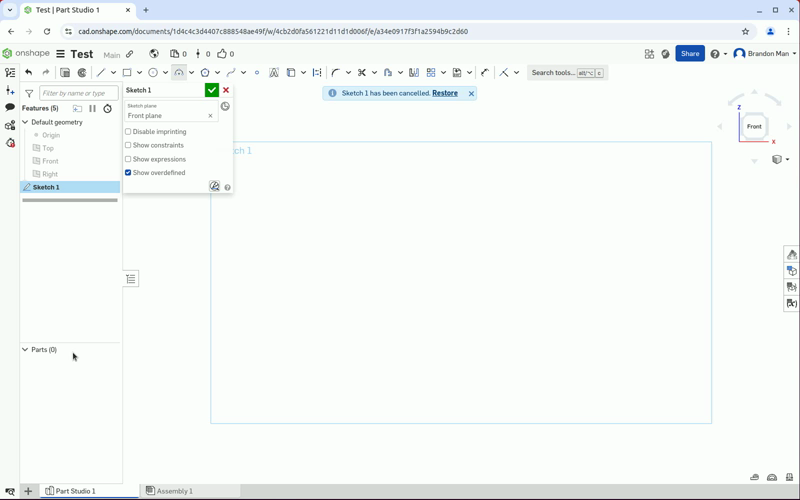
mouse_move(414, 216)
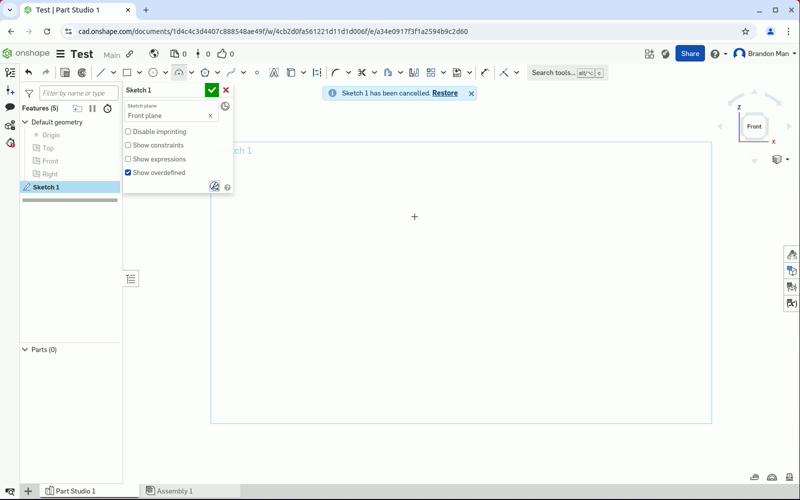
click(414, 216)
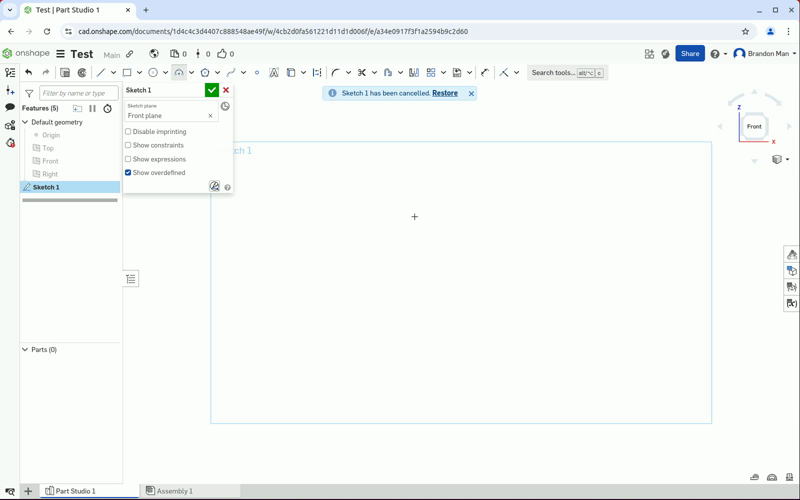
key_up(shift)
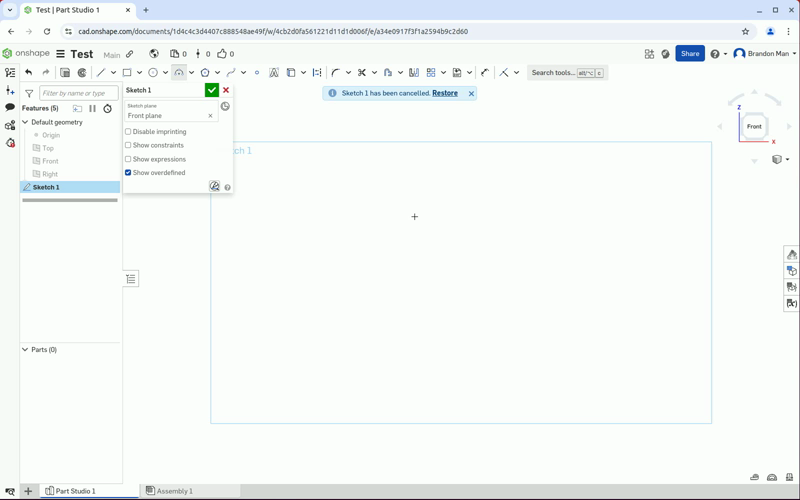
key_down(shift)
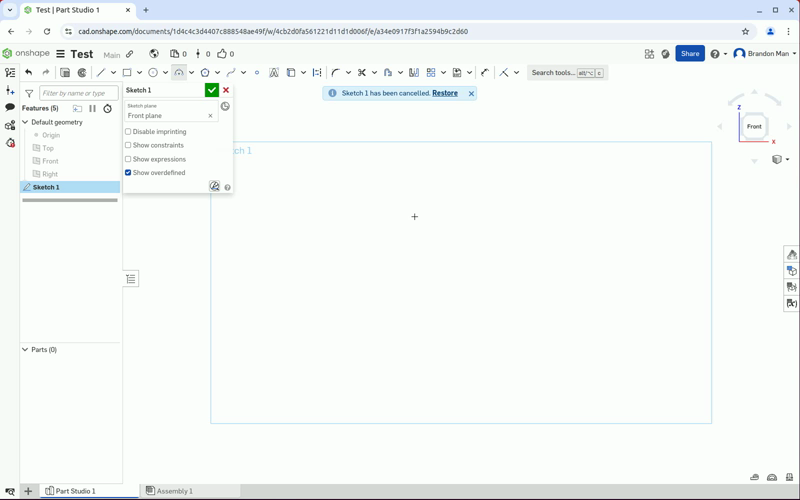
mouse_move(488, 216)
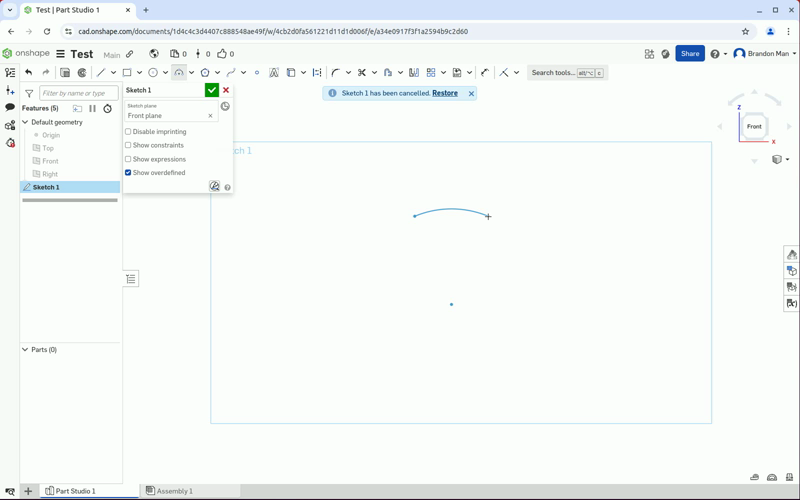
click(488, 216)
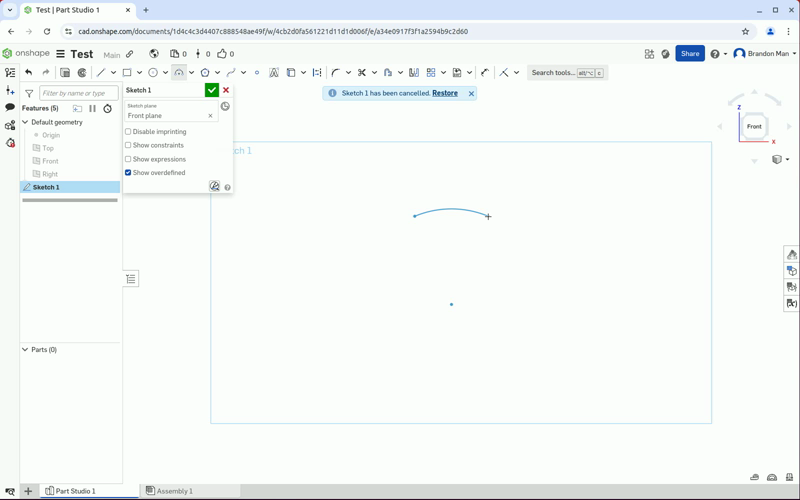
mouse_move(451, 252)
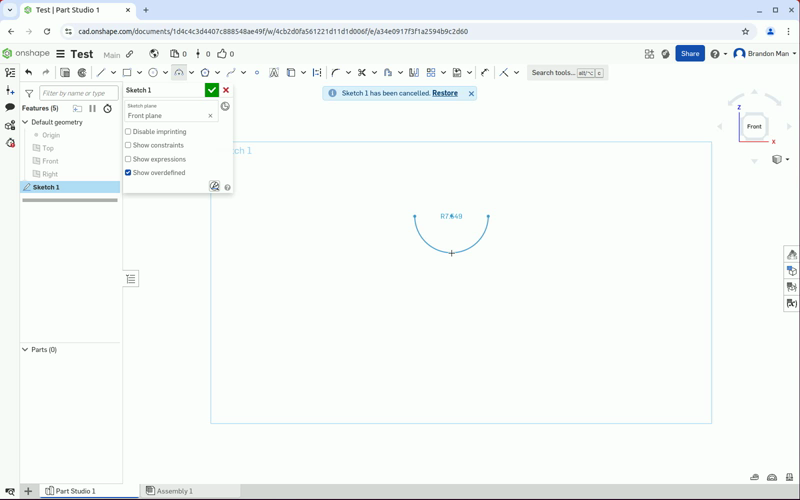
click(451, 252)
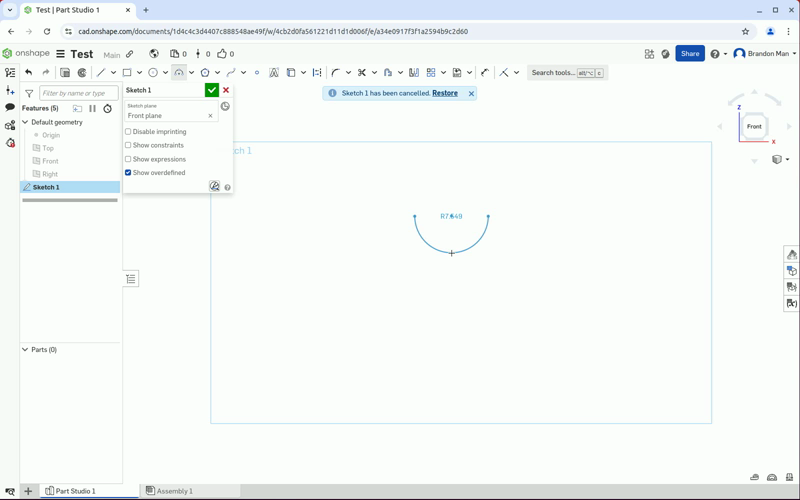
key_up(shift)
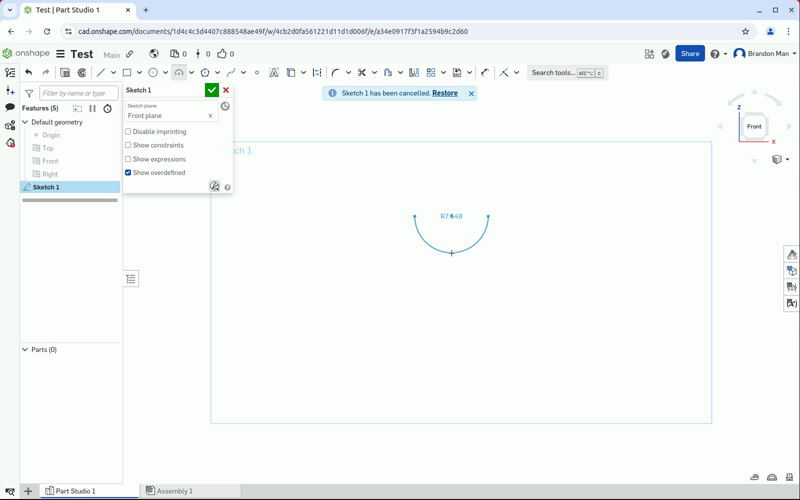
key(esc)
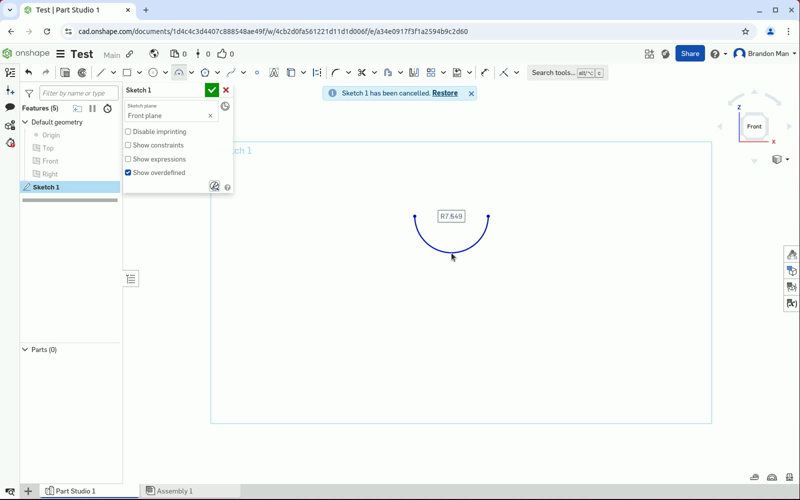
key(l)
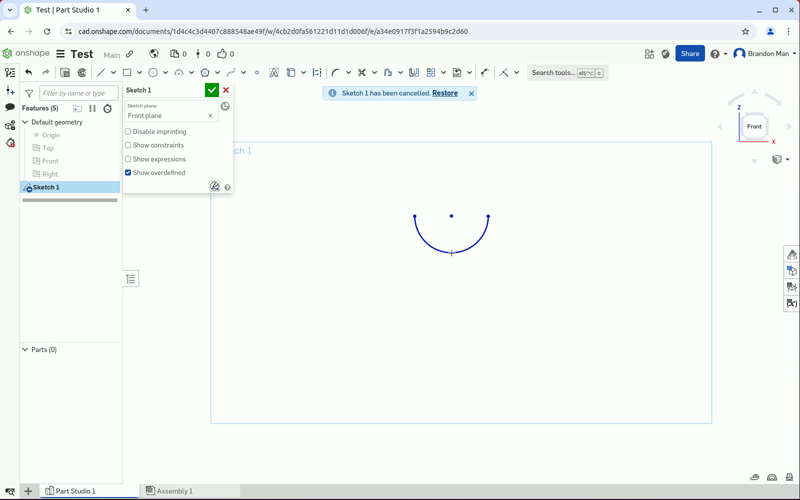
mouse_move(488, 216)
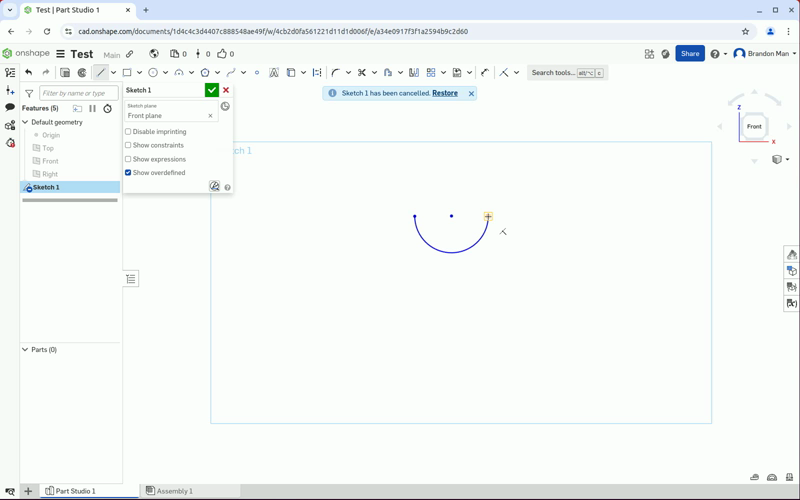
click(488, 216)
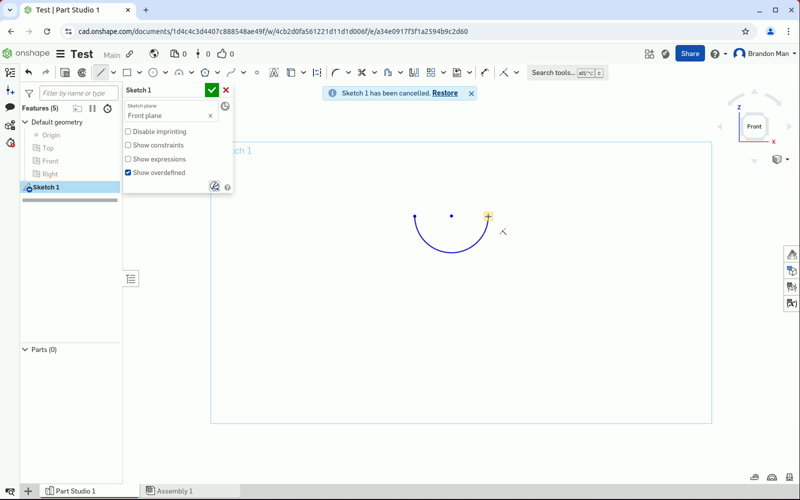
key_down(shift)
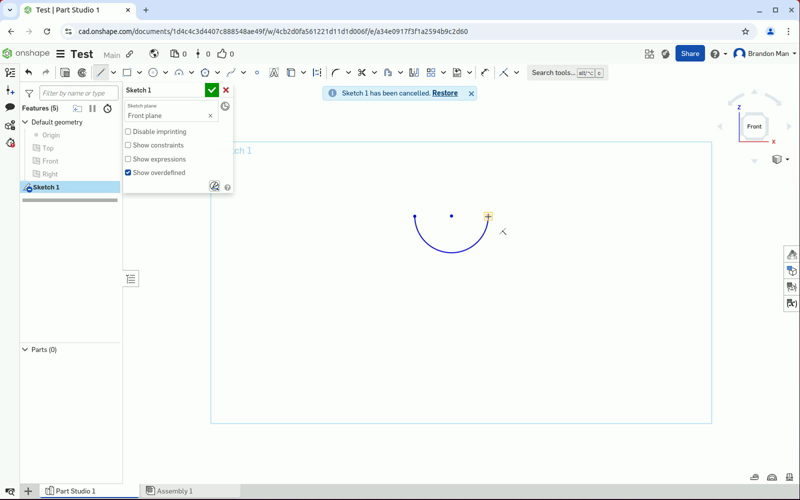
mouse_move(518, 216)
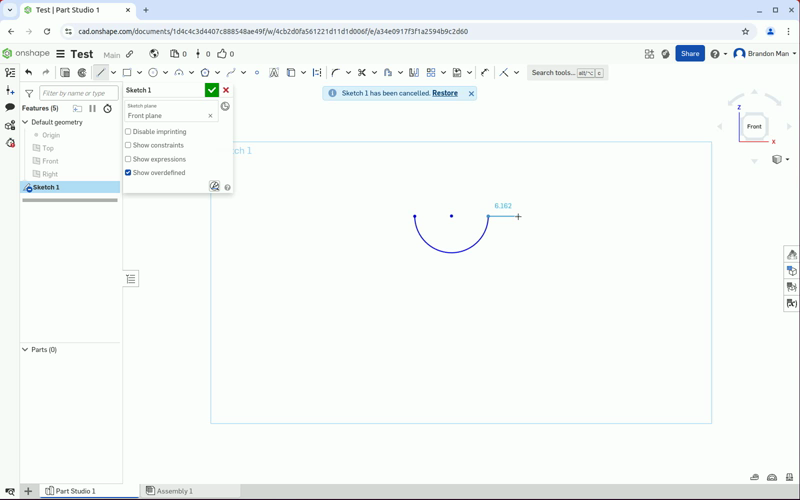
mouse_move(472, 216)
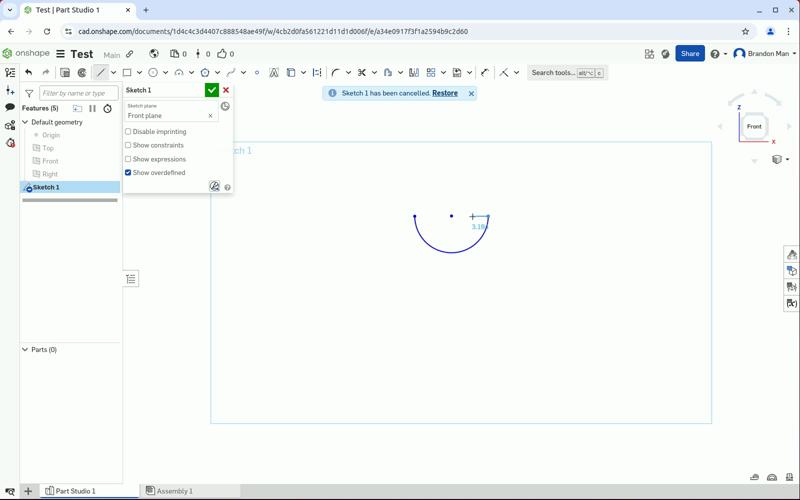
click(472, 216)
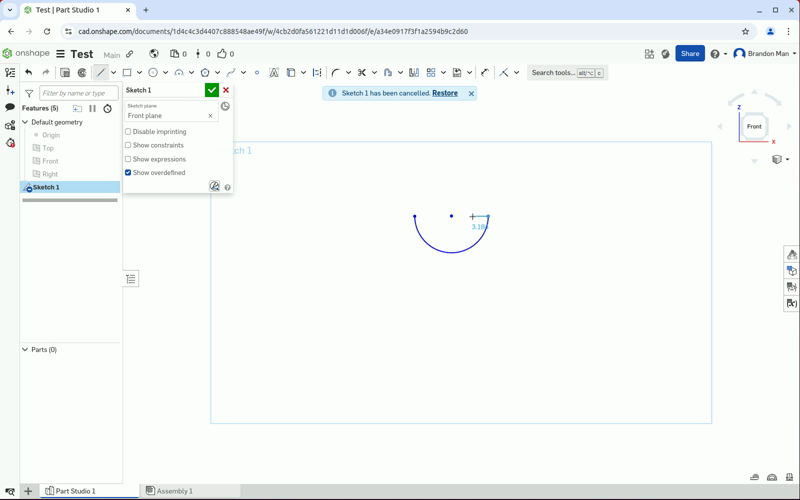
key_up(shift)
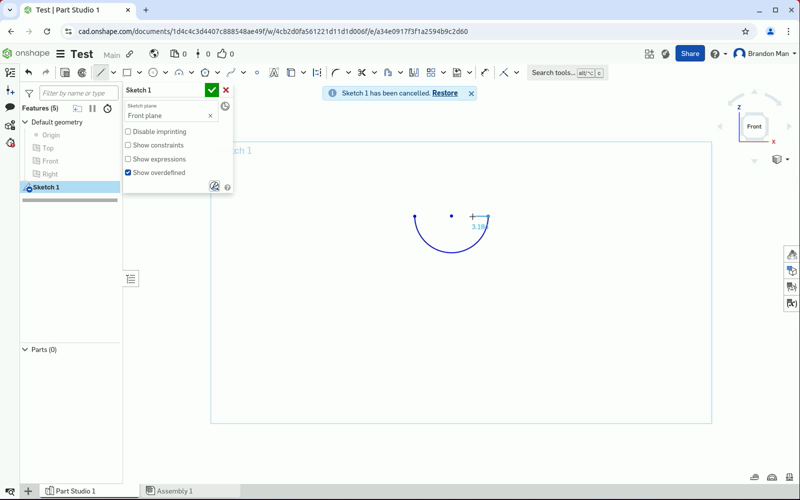
key(esc)
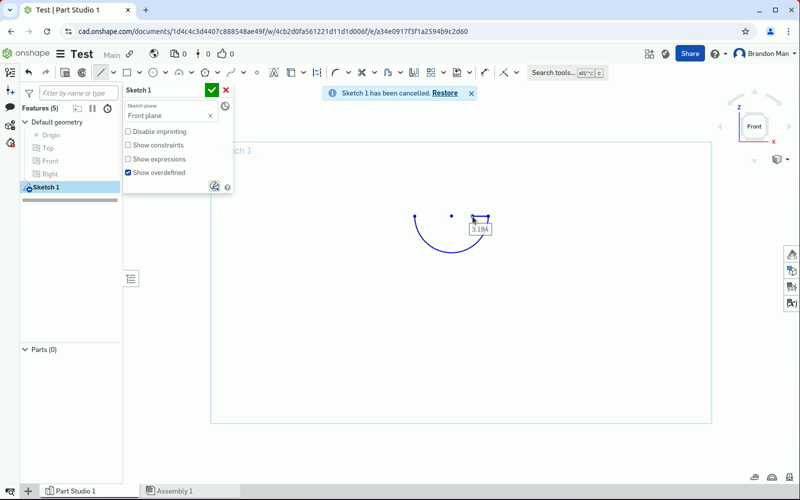
key(a)
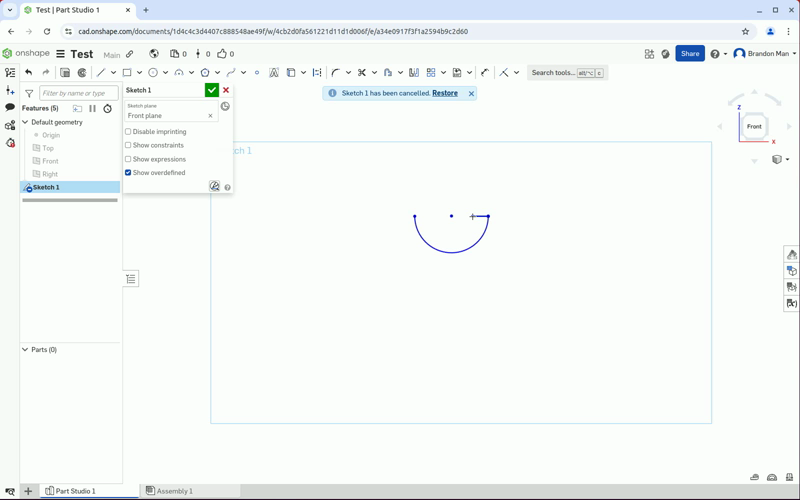
mouse_move(472, 216)
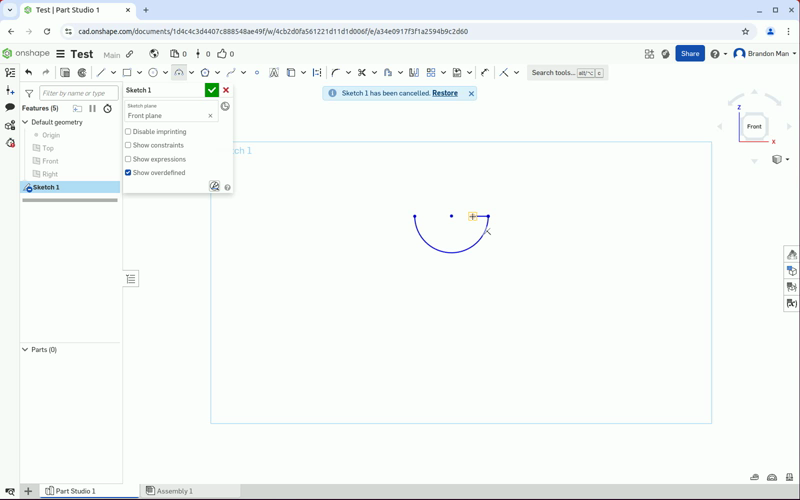
click(472, 216)
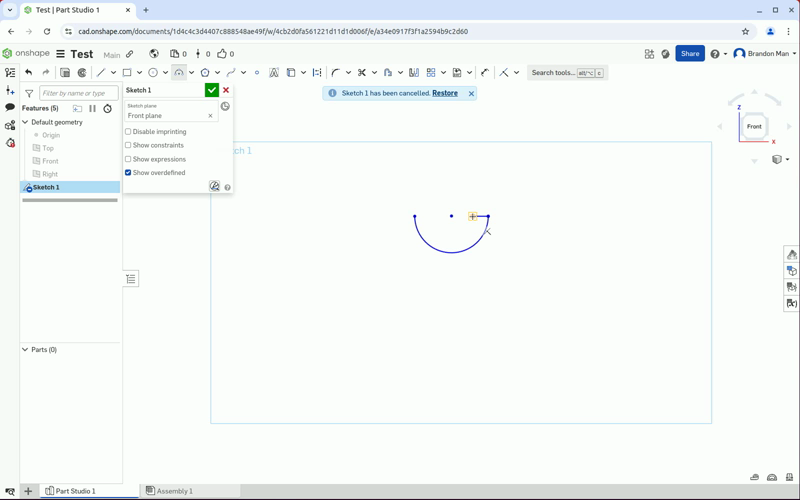
key_down(shift)
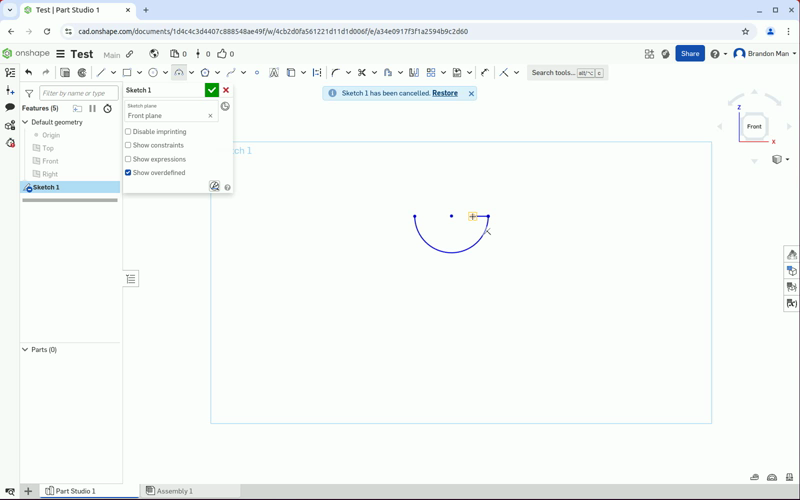
mouse_move(430, 216)
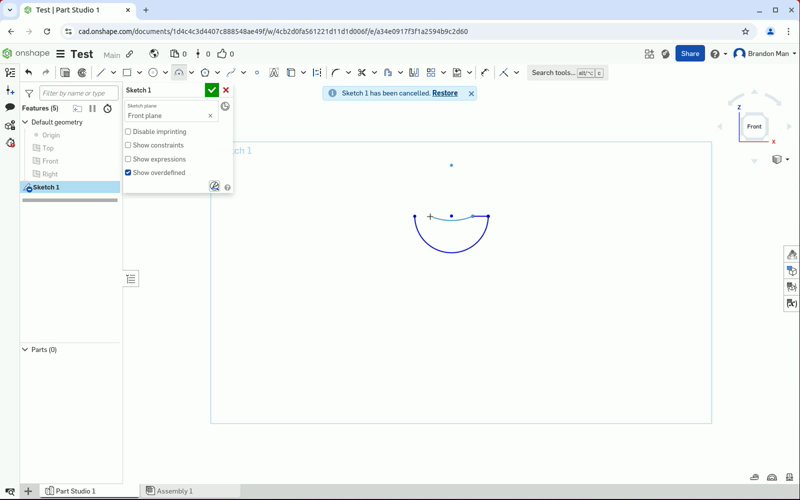
click(430, 216)
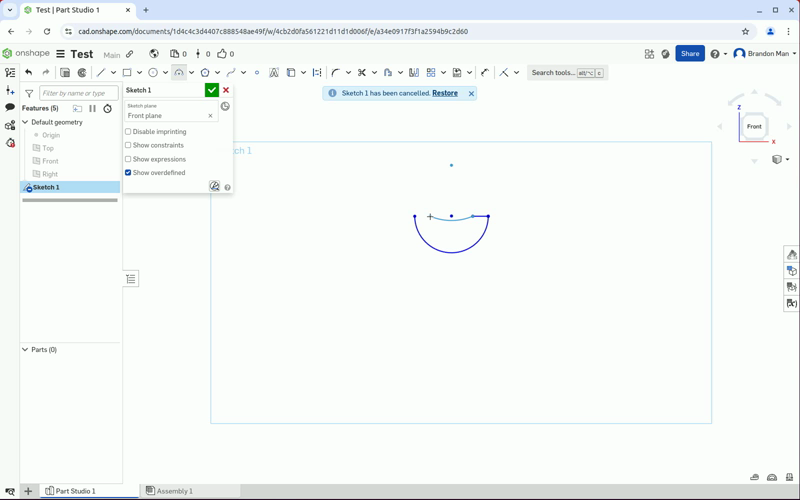
mouse_move(451, 237)
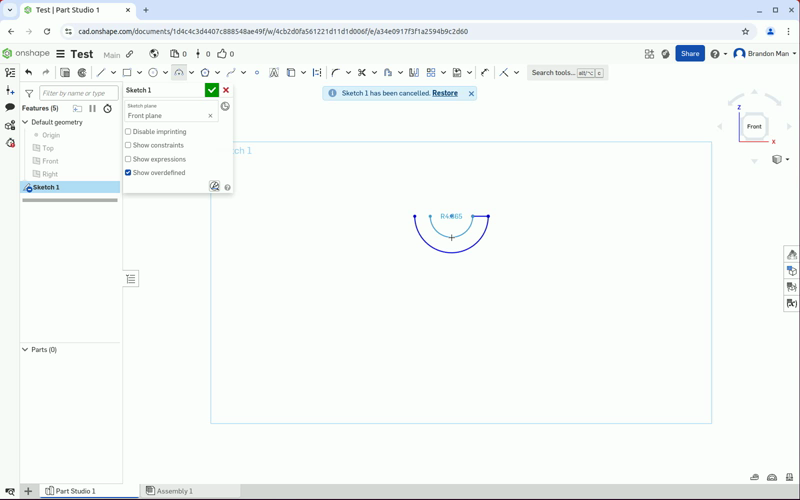
click(451, 237)
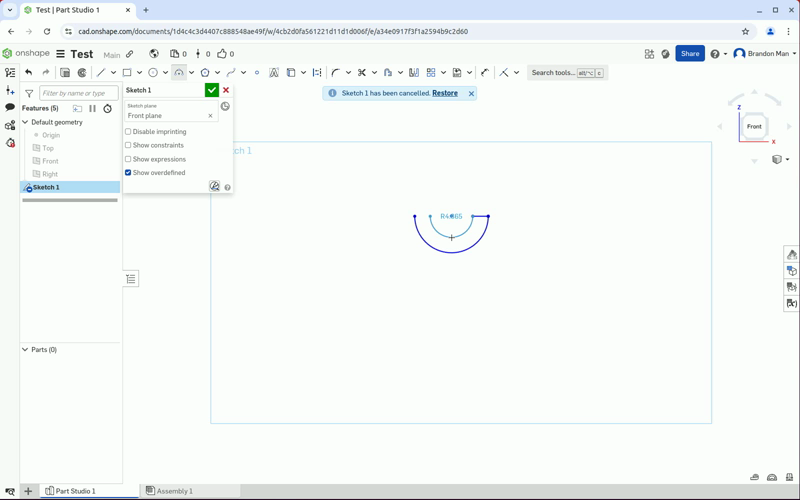
key_up(shift)
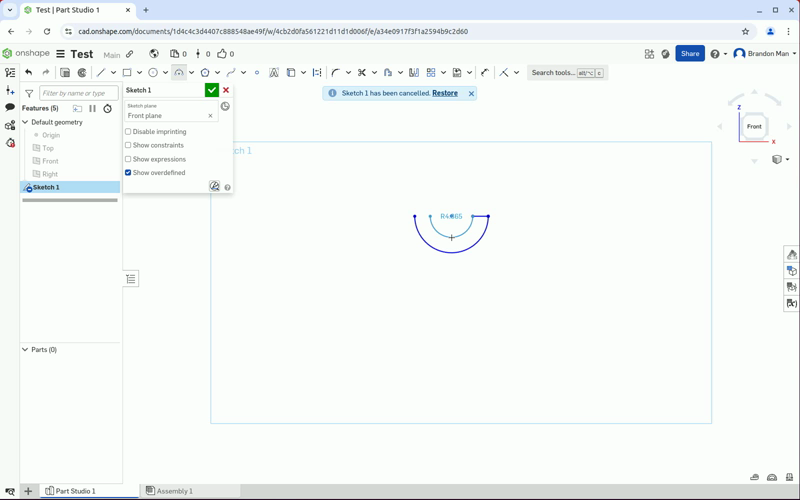
key(esc)
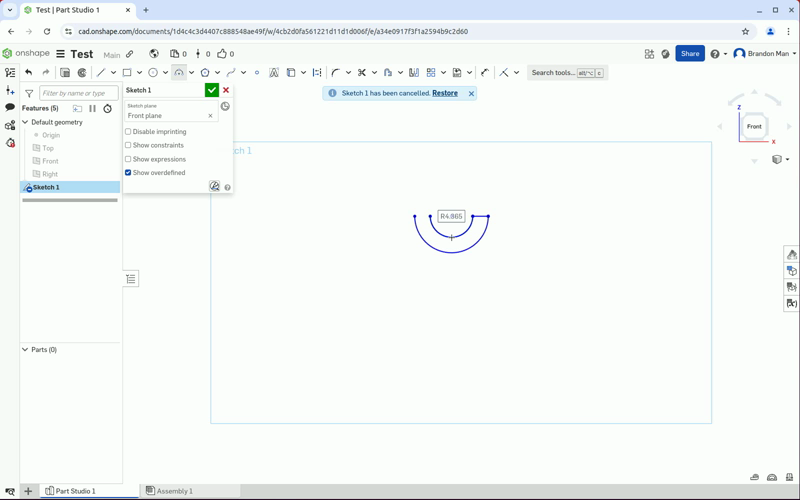
key(l)
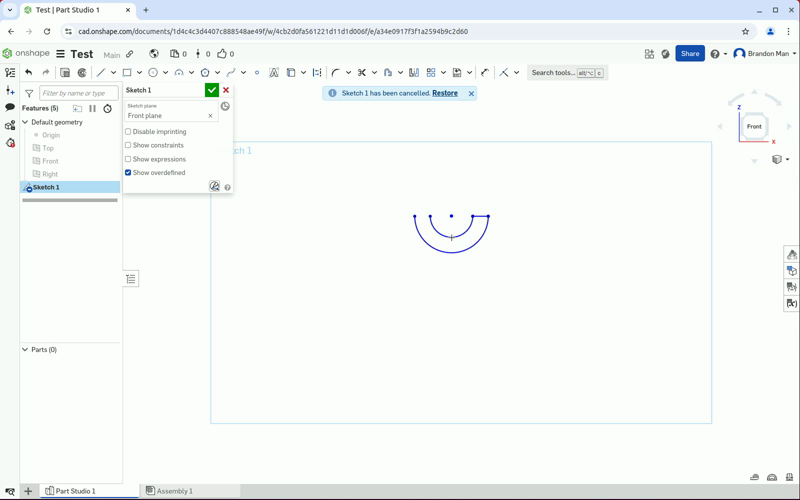
mouse_move(430, 216)
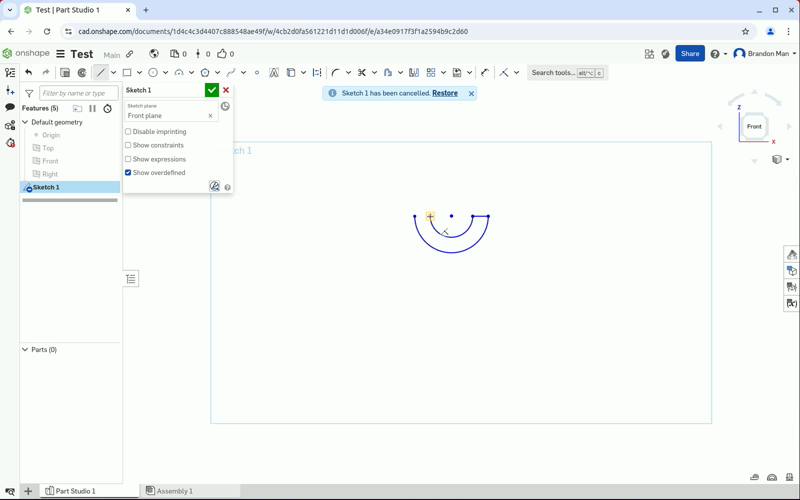
click(430, 216)
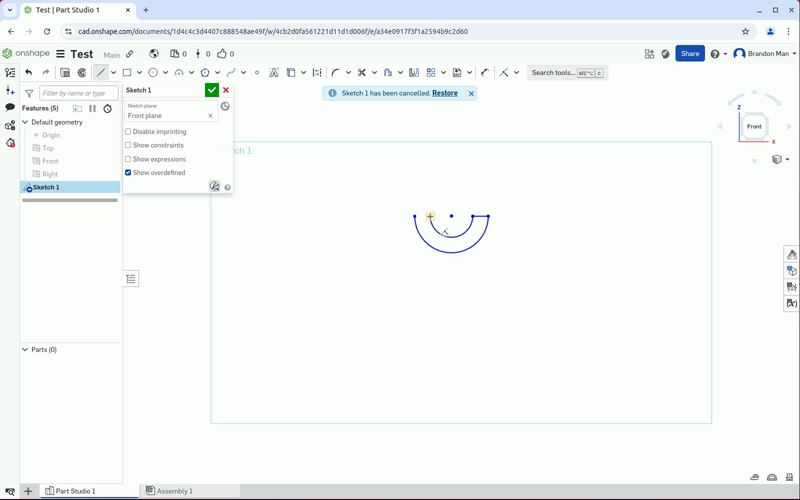
mouse_move(460, 216)
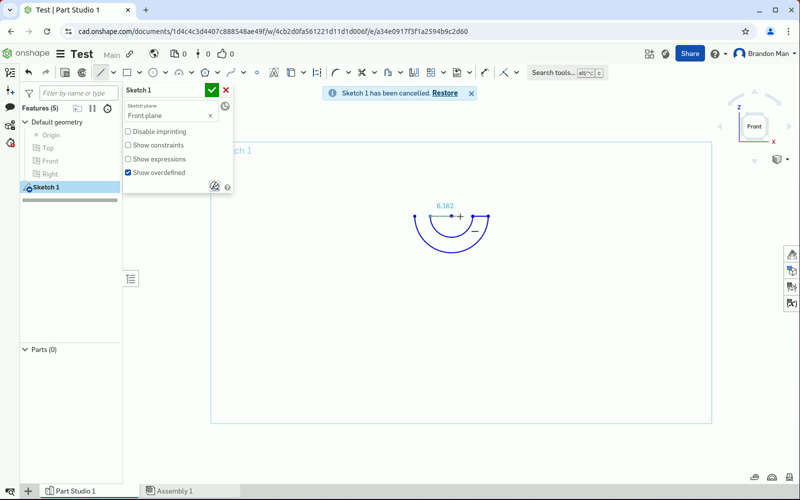
key_down(shift)
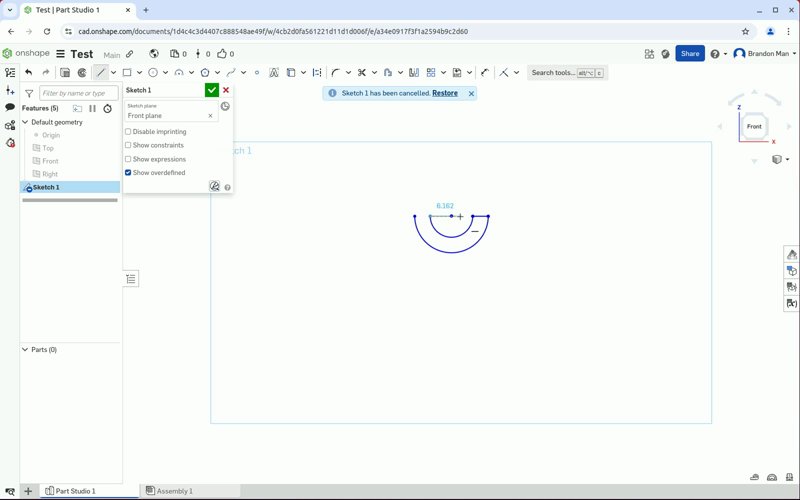
mouse_move(414, 216)
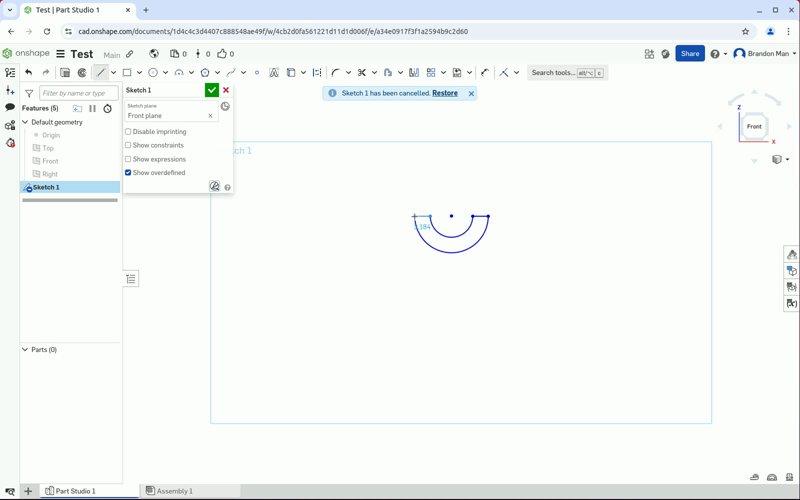
key_up(shift)
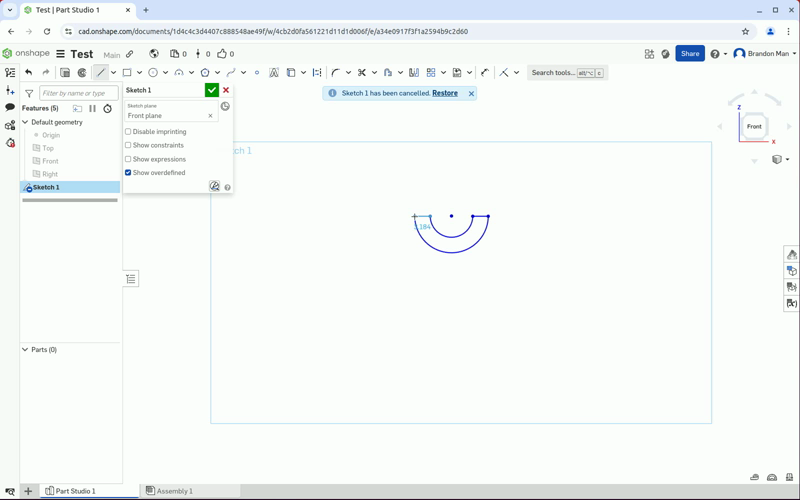
click(414, 216)
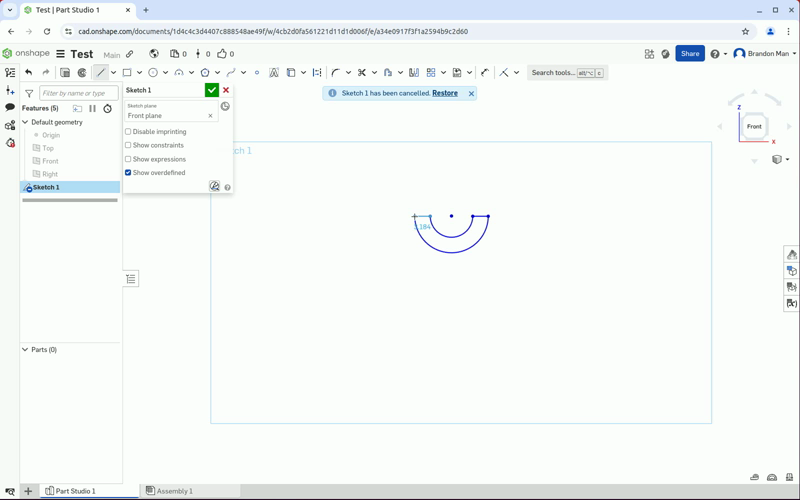
key(esc)
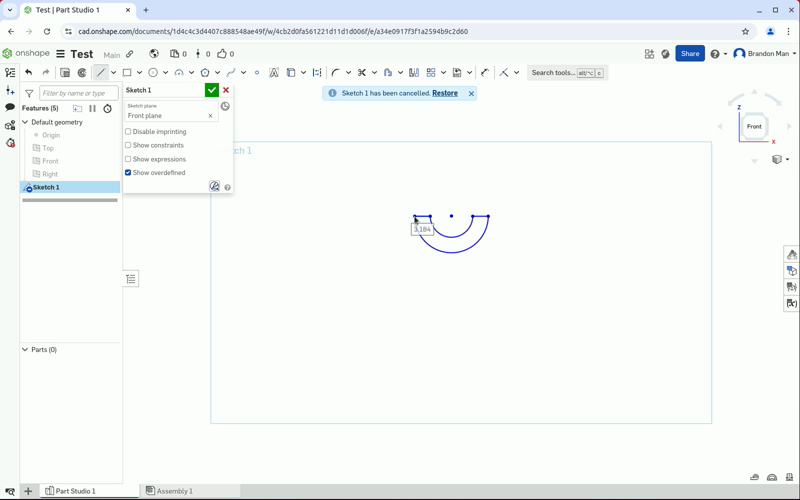
mouse_move(436, 237)
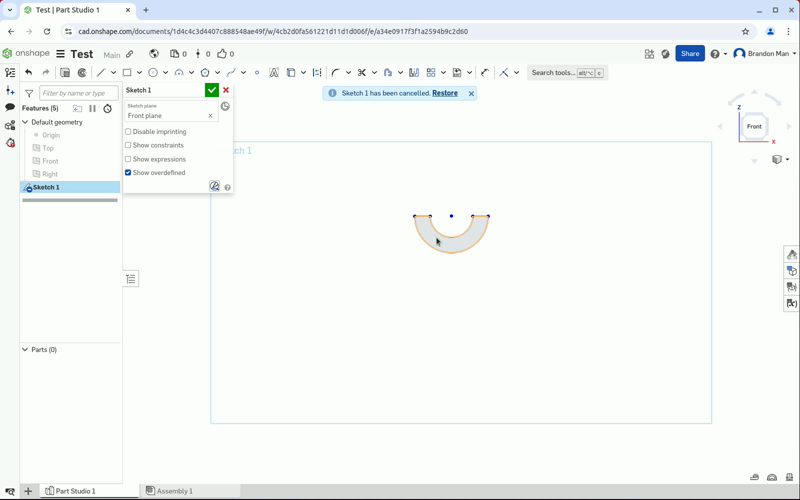
scroll(6)
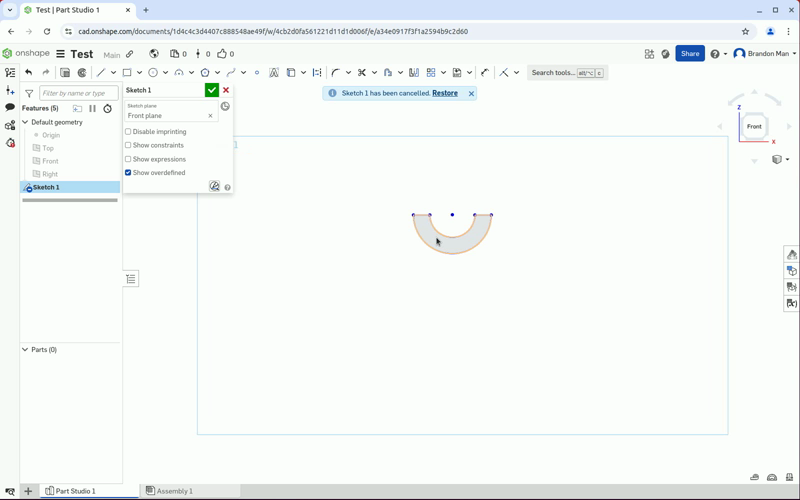
scroll(6)
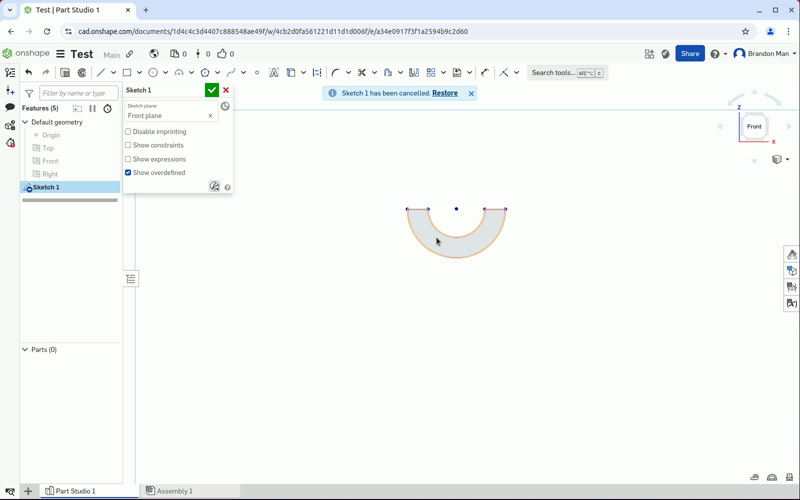
scroll(6)
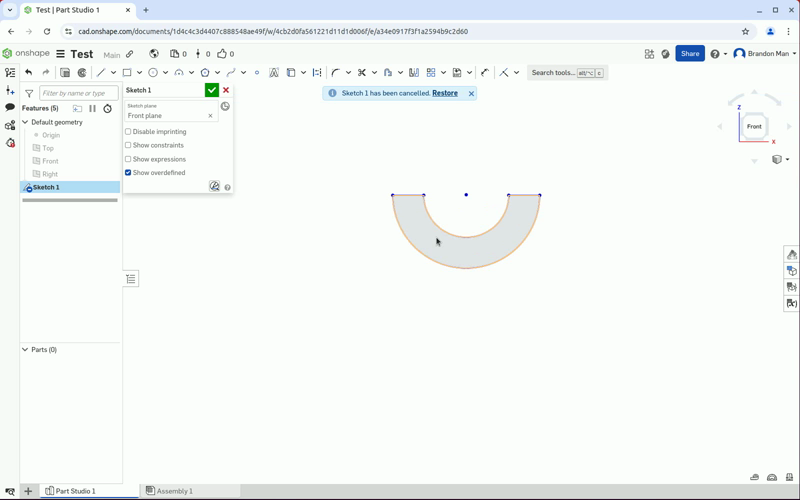
scroll(6)
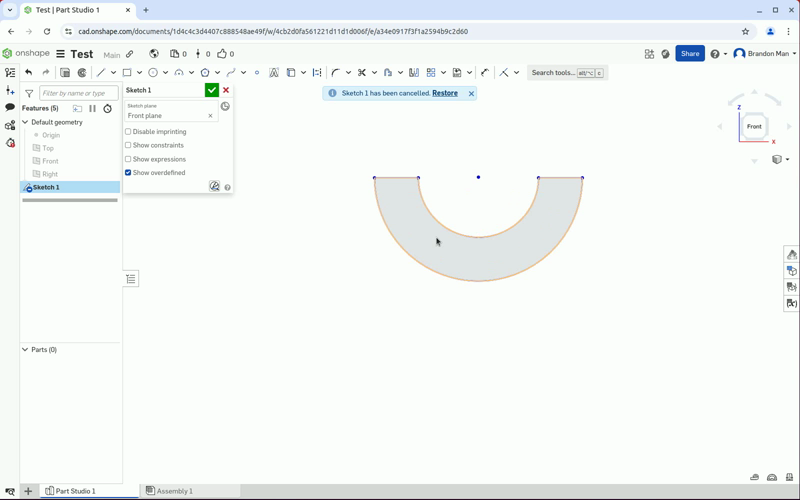
scroll(6)
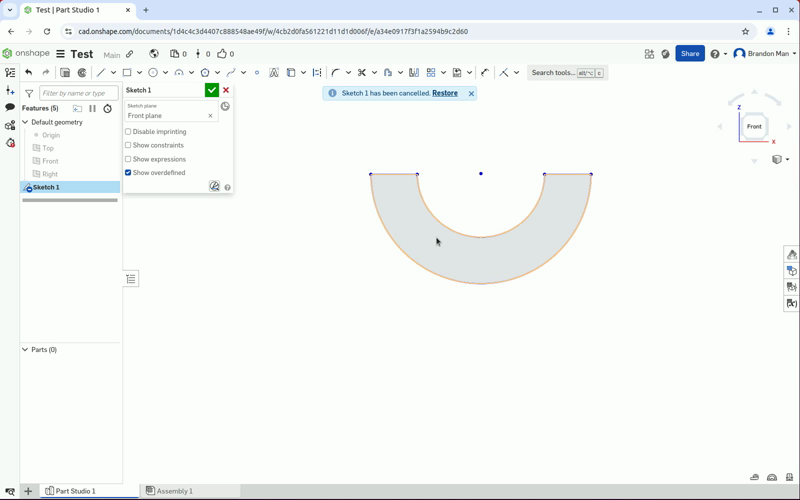
scroll(6)
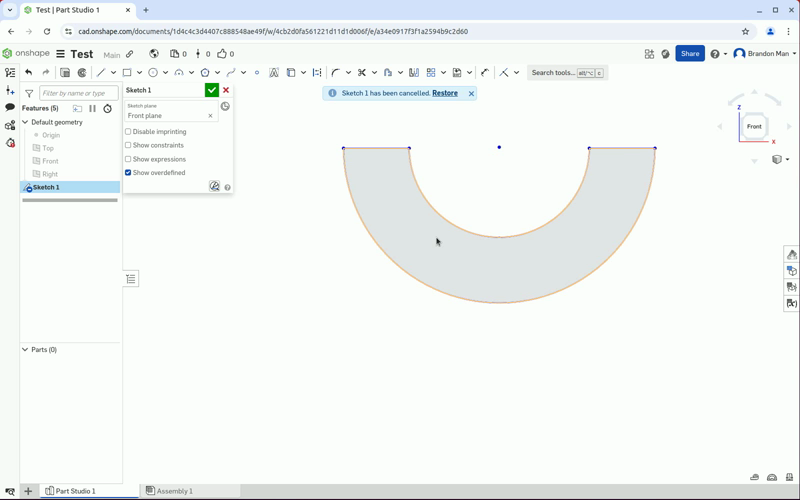
scroll(6)
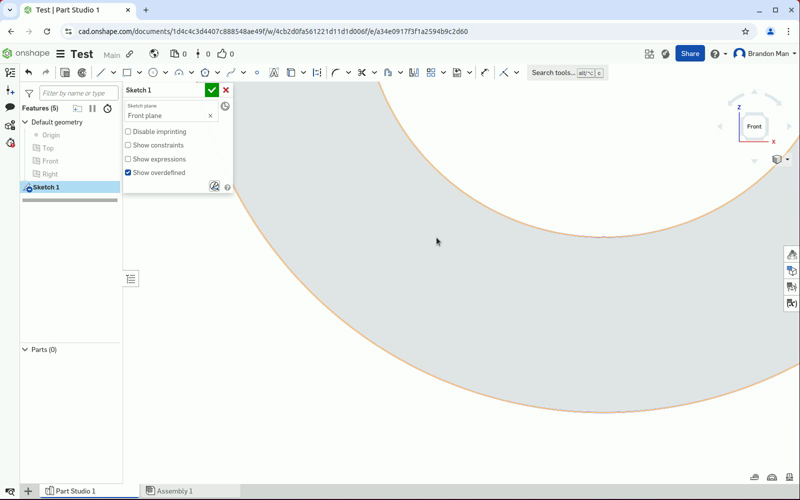
click(436, 237)
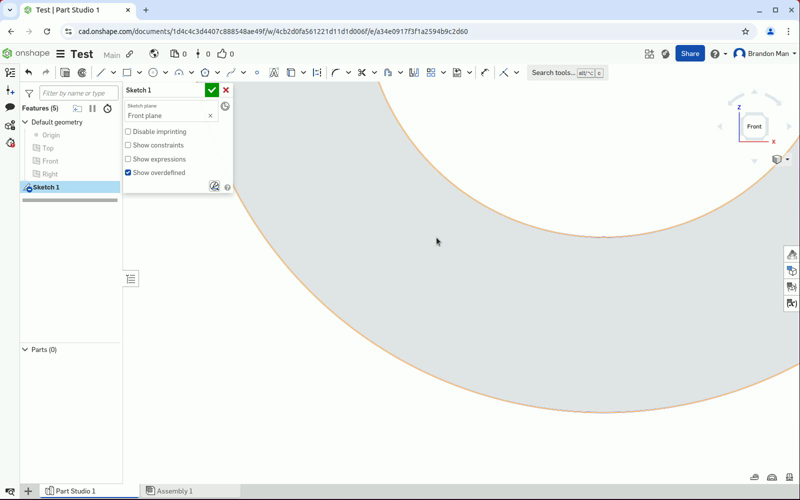
scroll(-6)
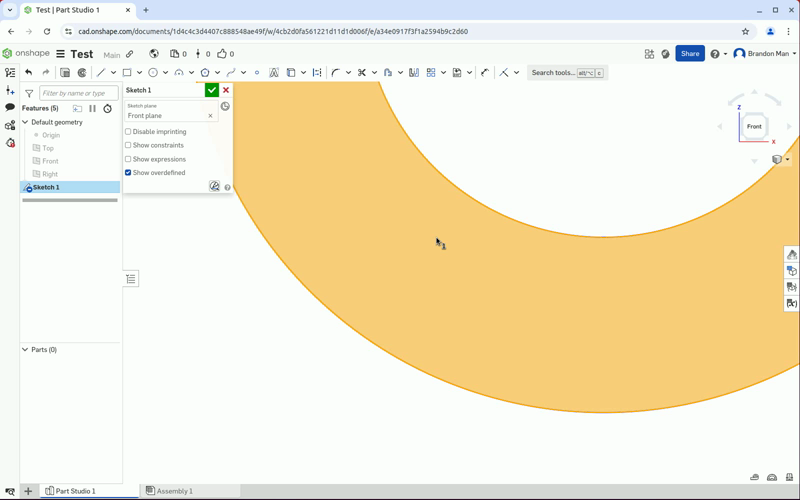
scroll(-6)
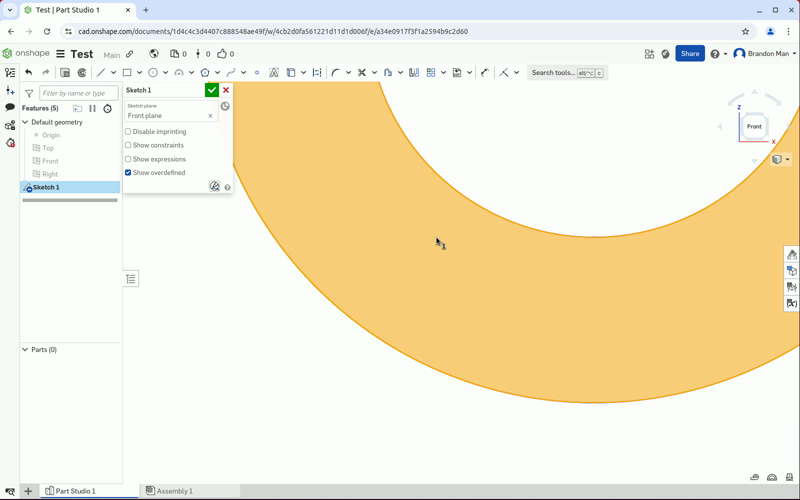
scroll(-6)
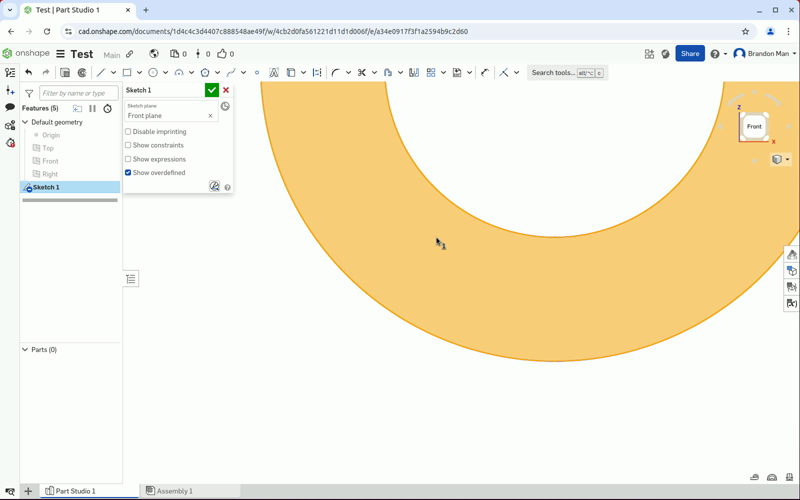
scroll(-6)
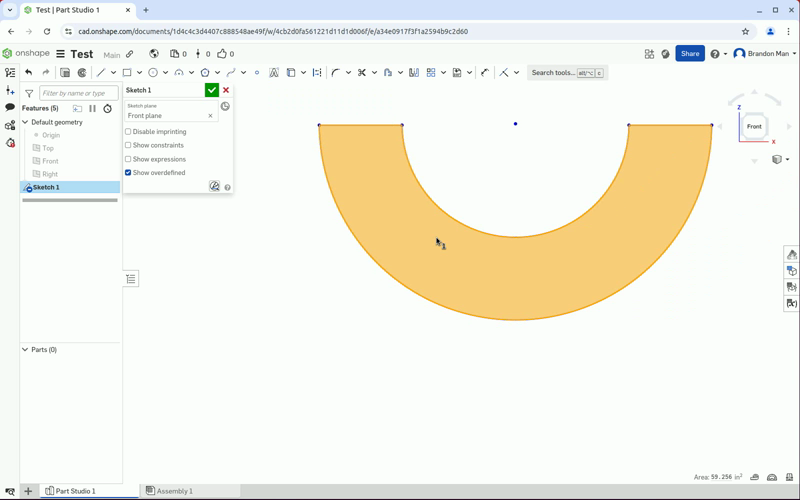
scroll(-6)
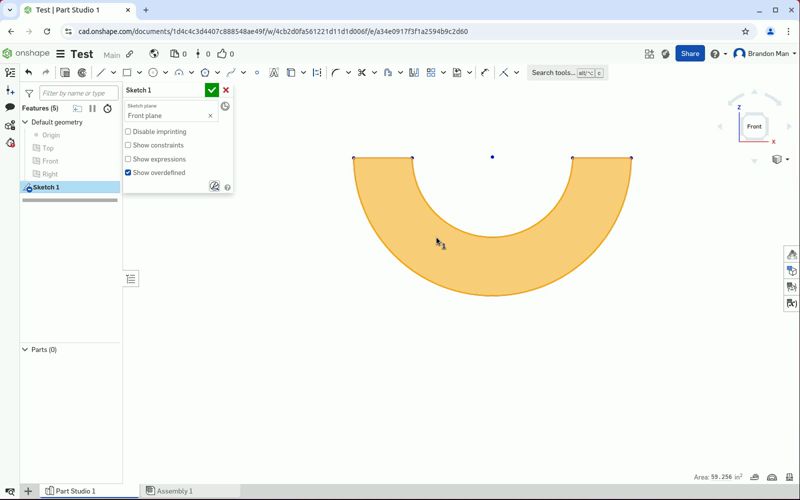
scroll(-6)
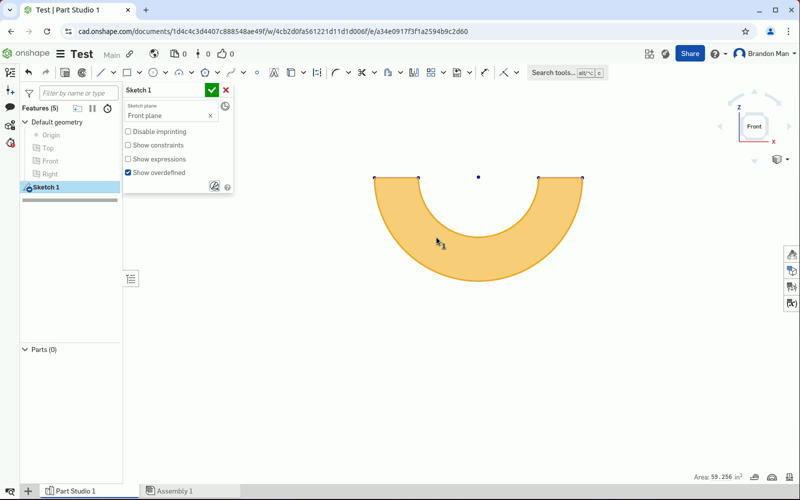
scroll(-6)
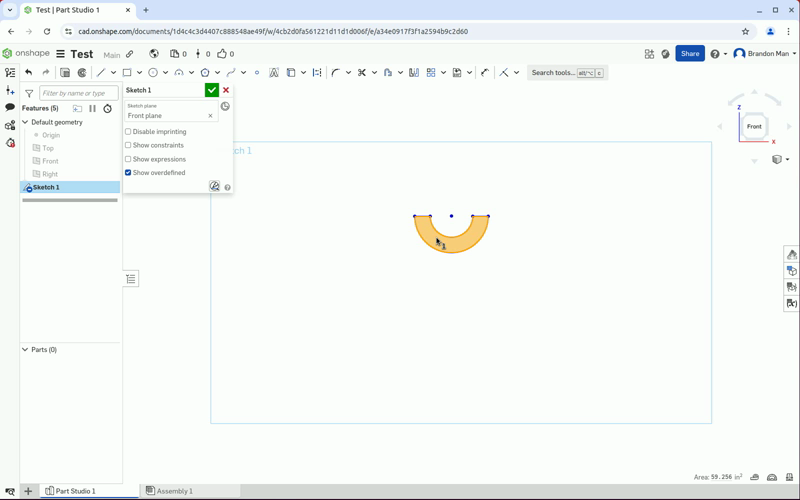
mouse_move(73, 352)
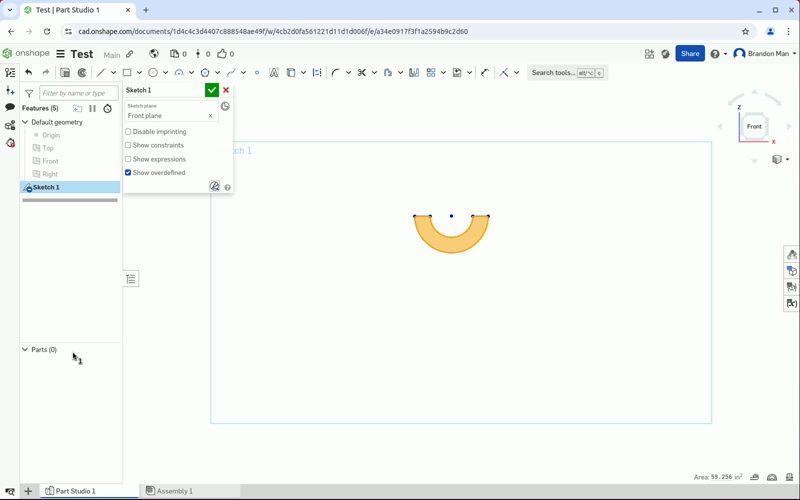
key(shift+y)
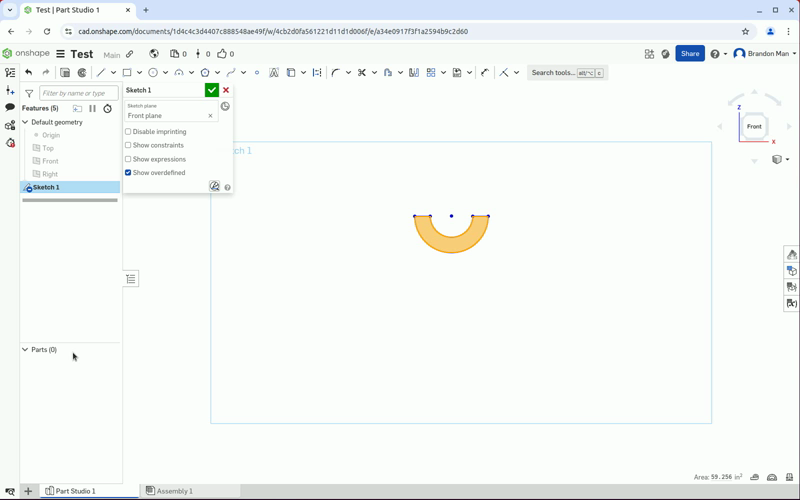
key(shift+e)
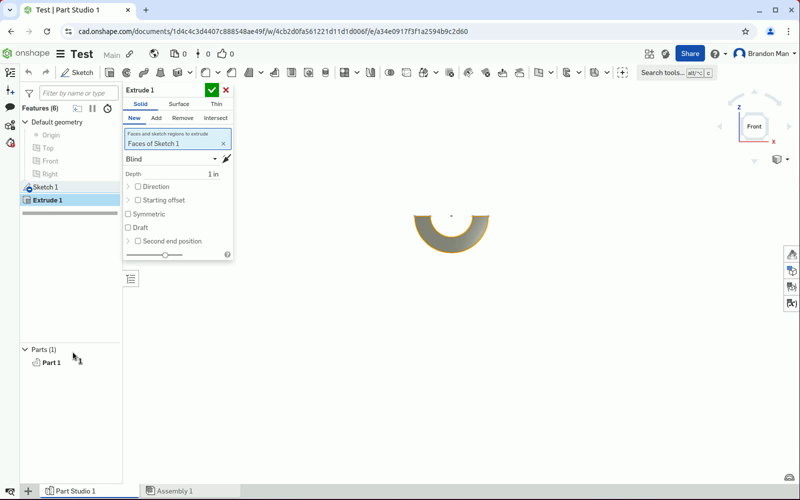
mouse_move(143, 106)
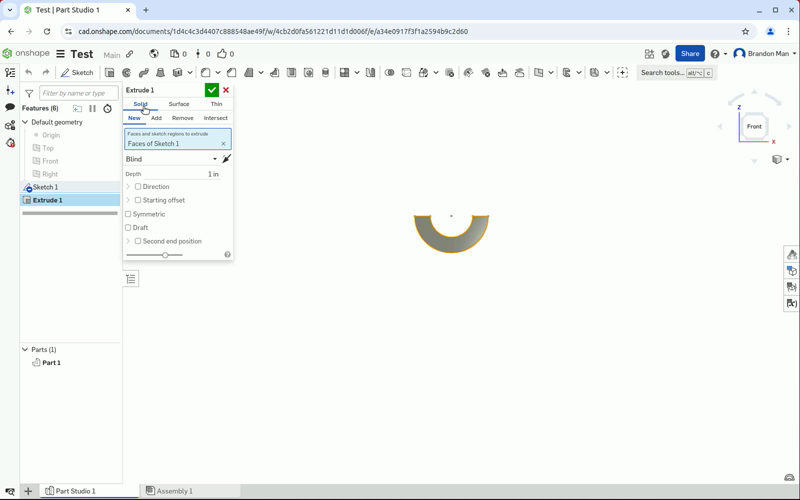
click(143, 106)
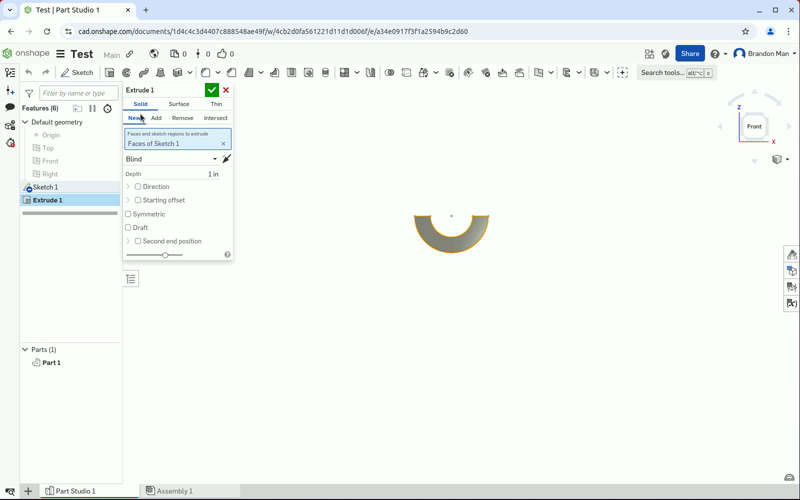
mouse_move(137, 120)
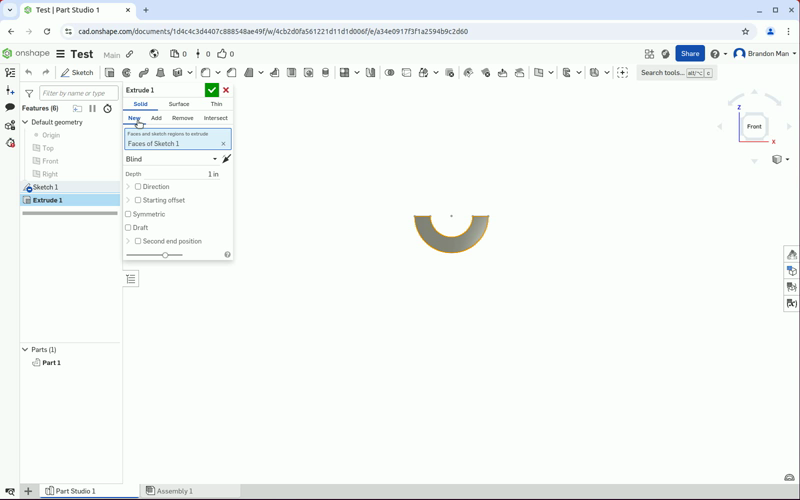
click(137, 120)
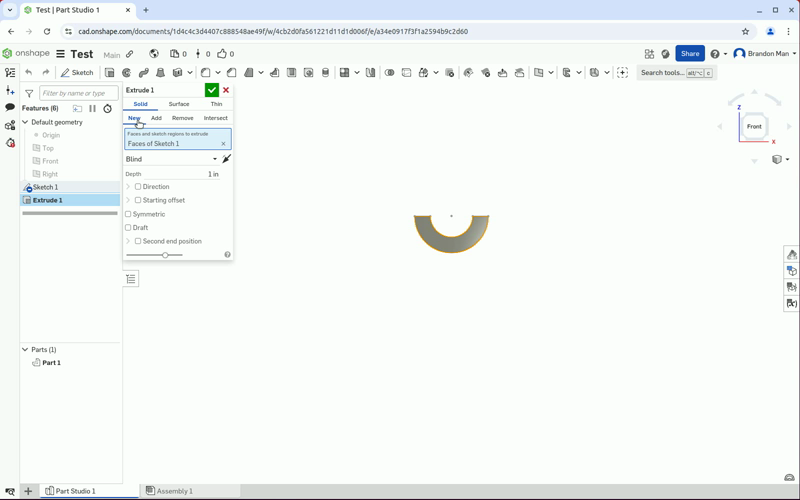
key(tab, 4)
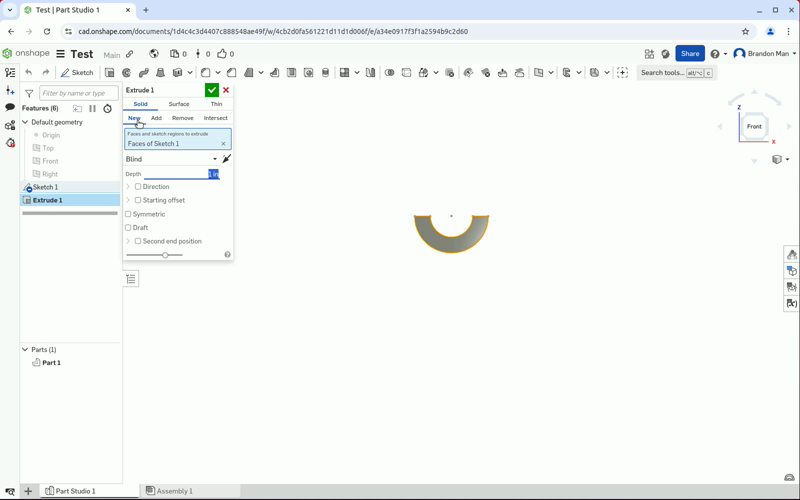
text(7.703)
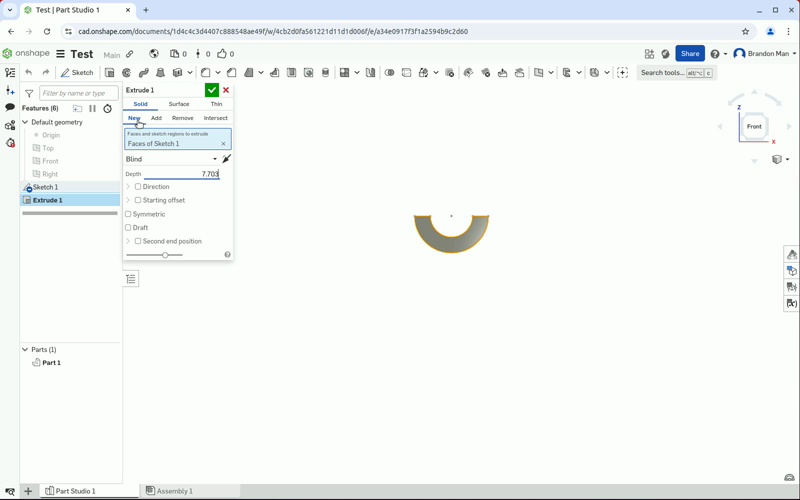
key(enter)
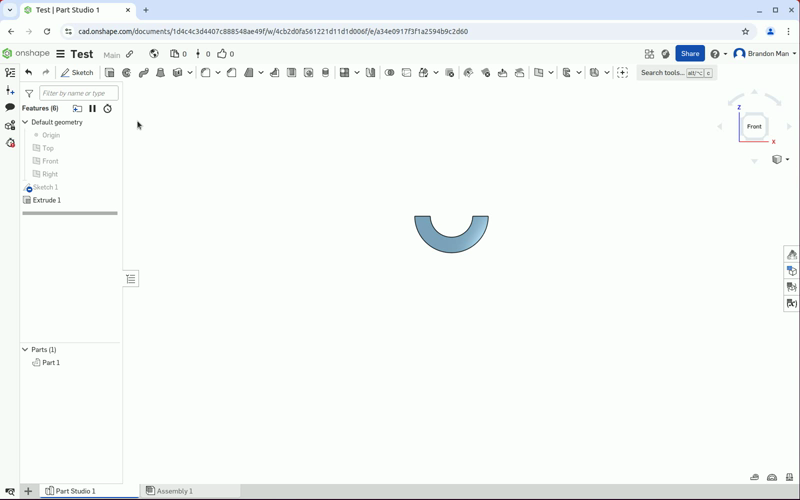
key(shift+h)
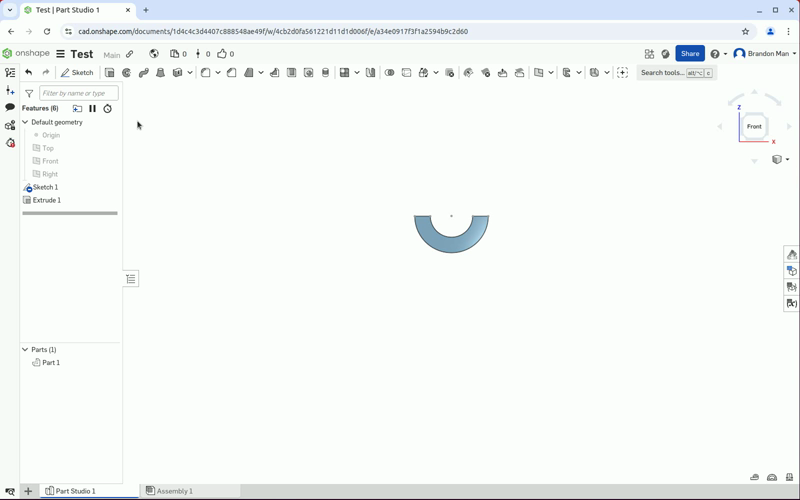
key(shift+h)
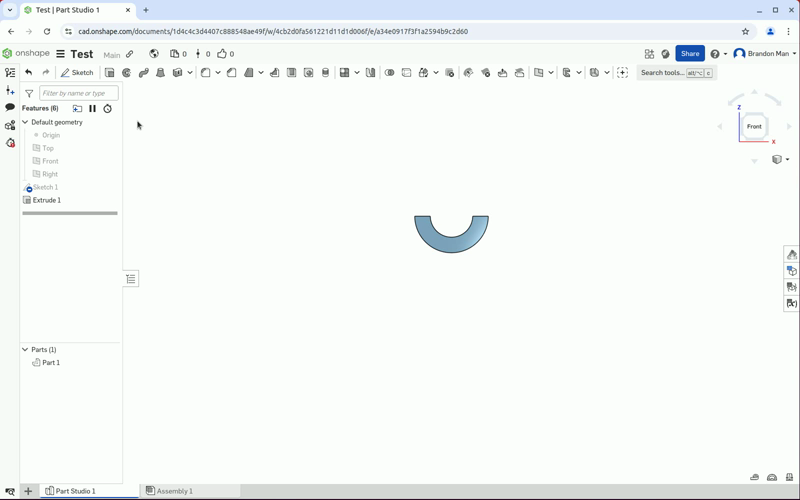
mouse_move(73, 189)
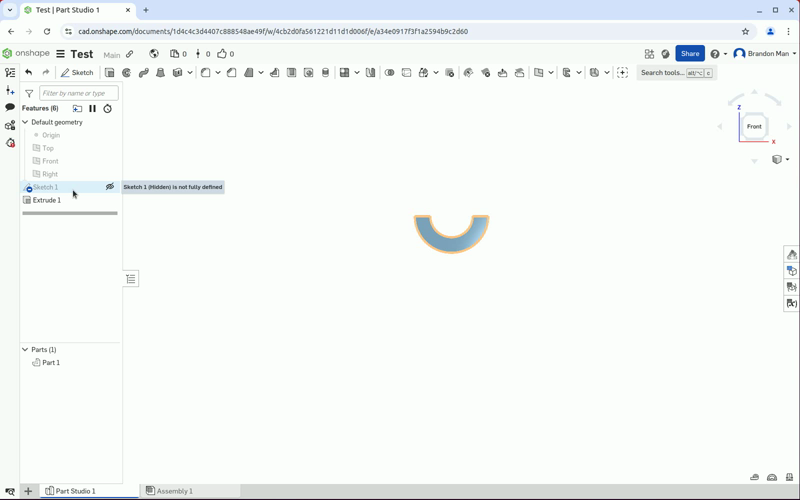
click(73, 189)
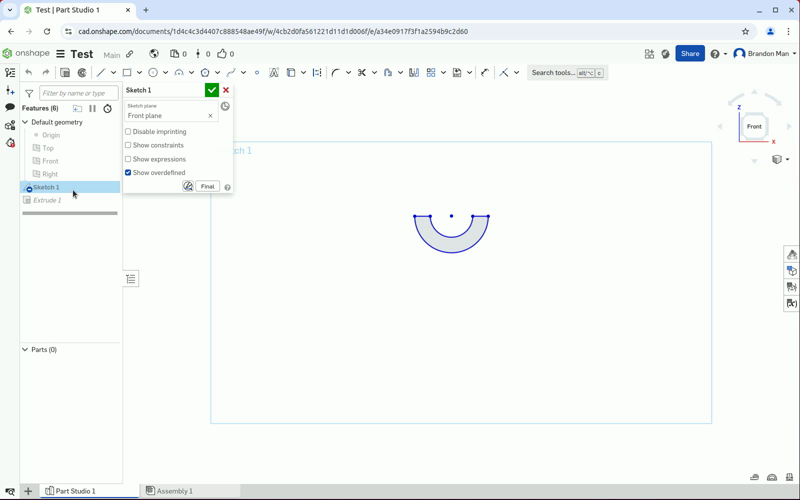
mouse_move(229, 92)
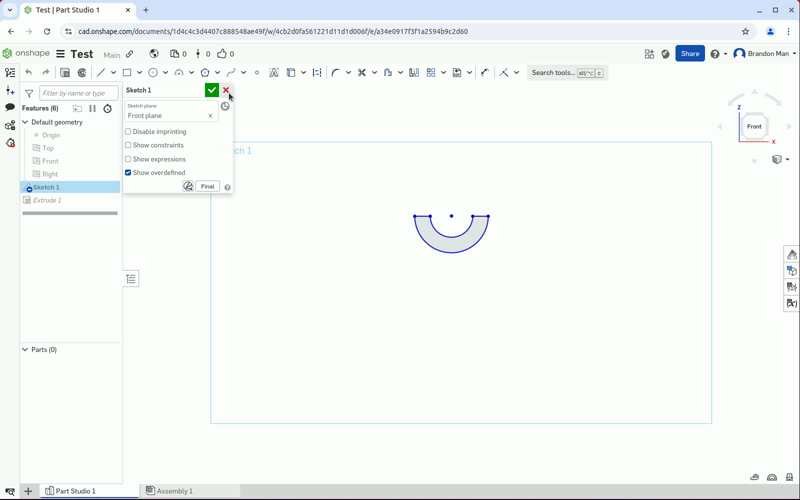
click(229, 92)
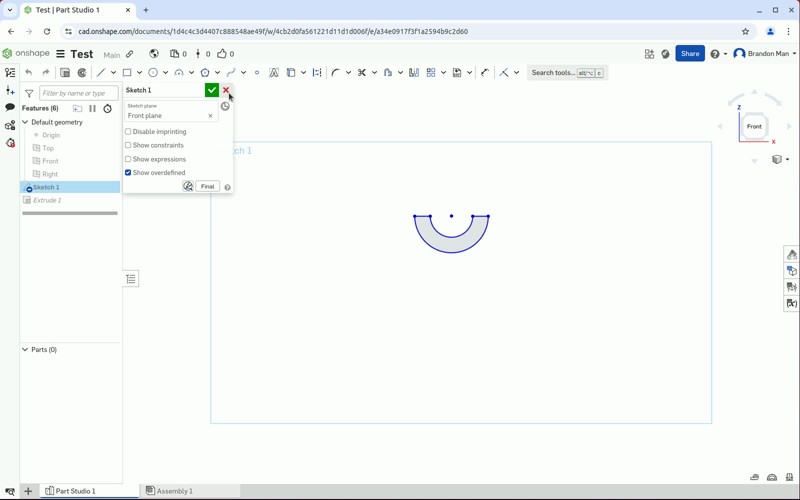
key(shift+s)
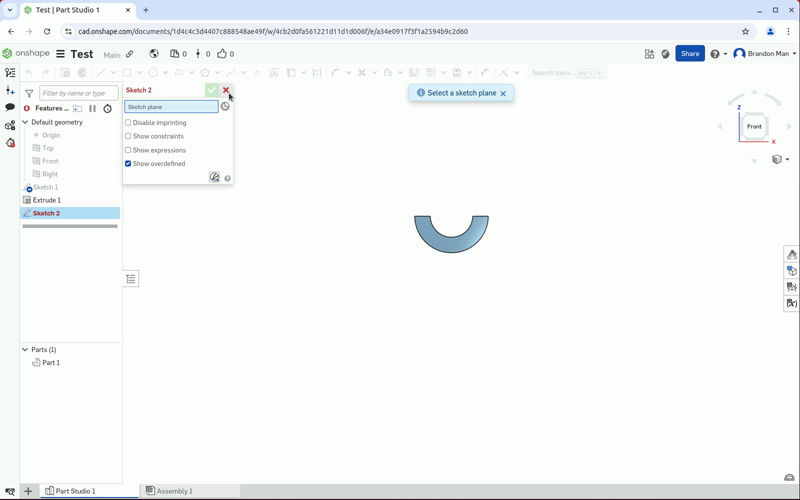
mouse_move(73, 163)
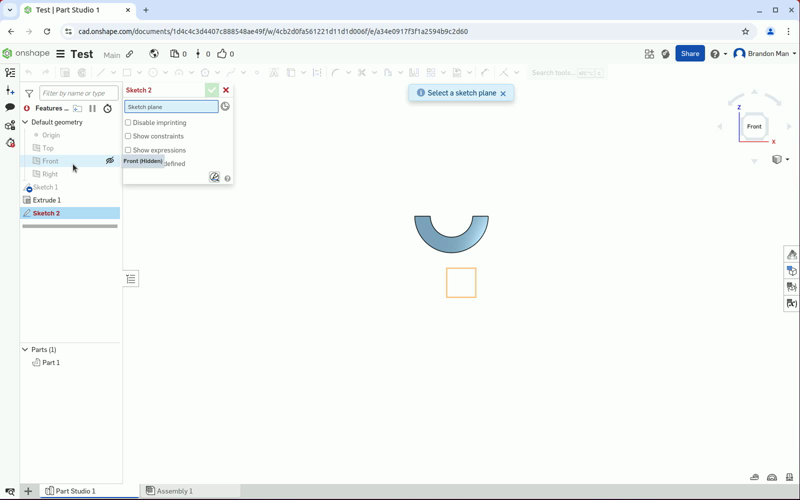
click(73, 163)
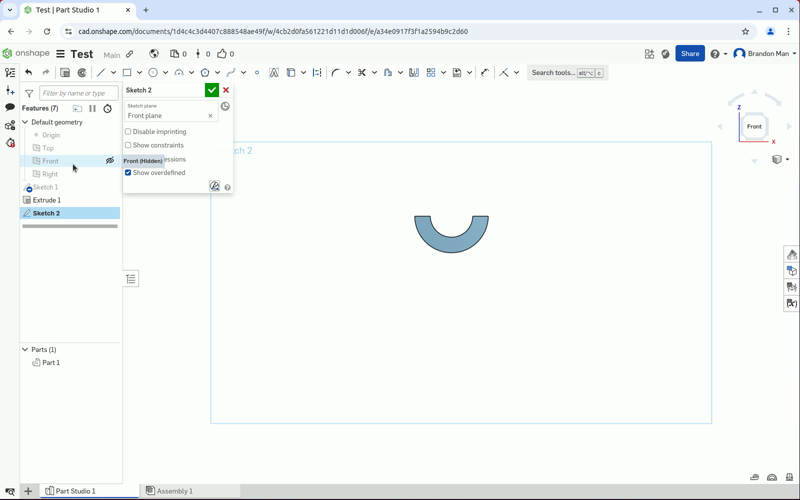
mouse_move(73, 352)
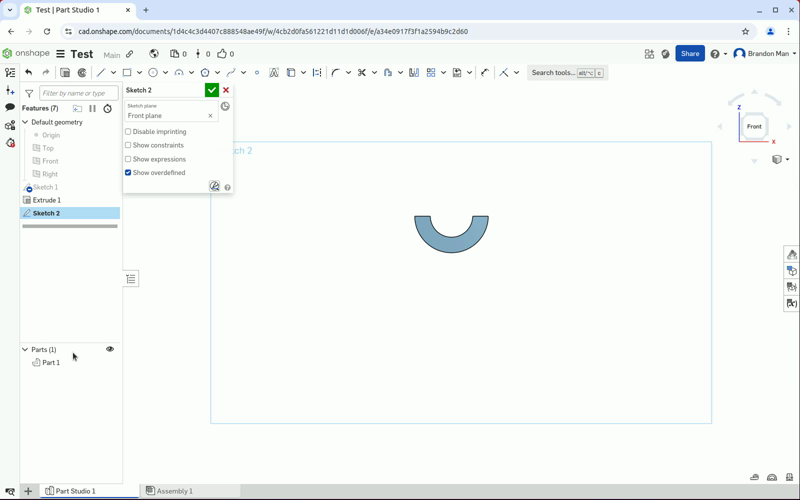
key(y)
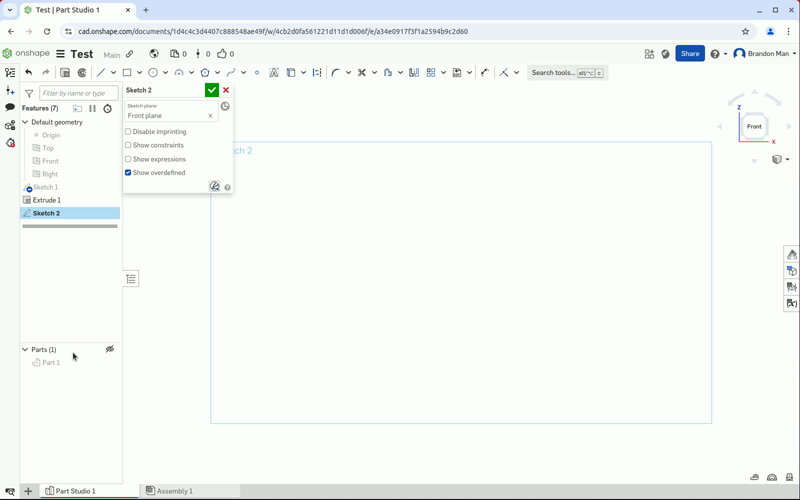
key(l)
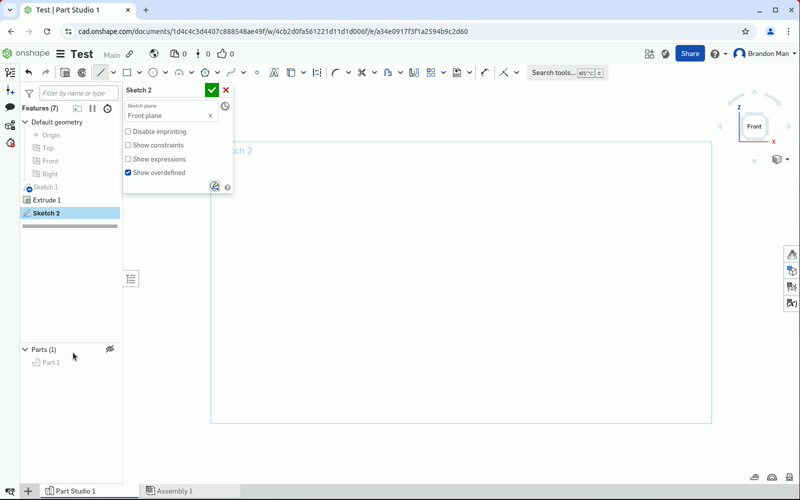
key_down(shift)
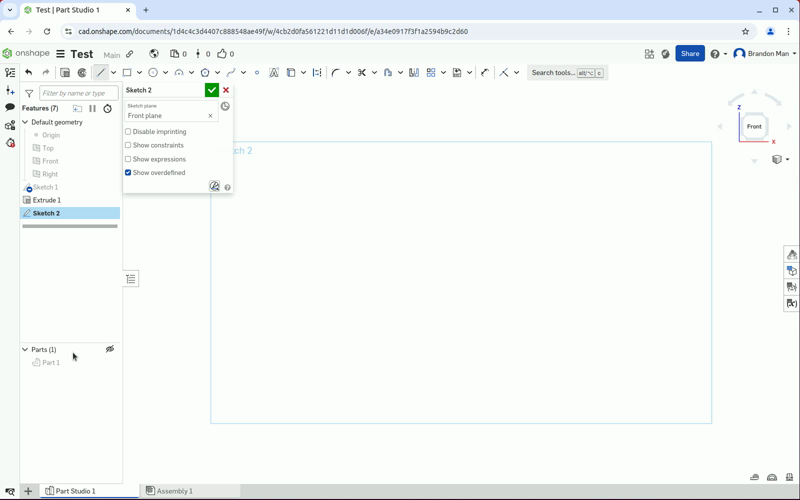
mouse_move(414, 322)
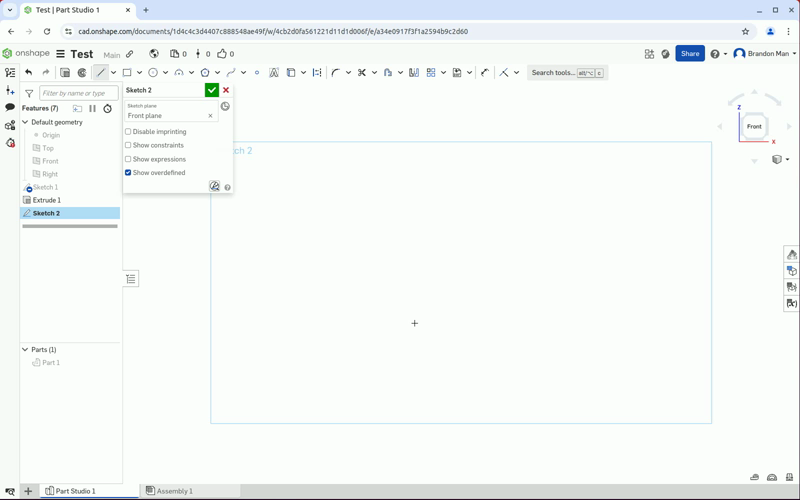
click(414, 322)
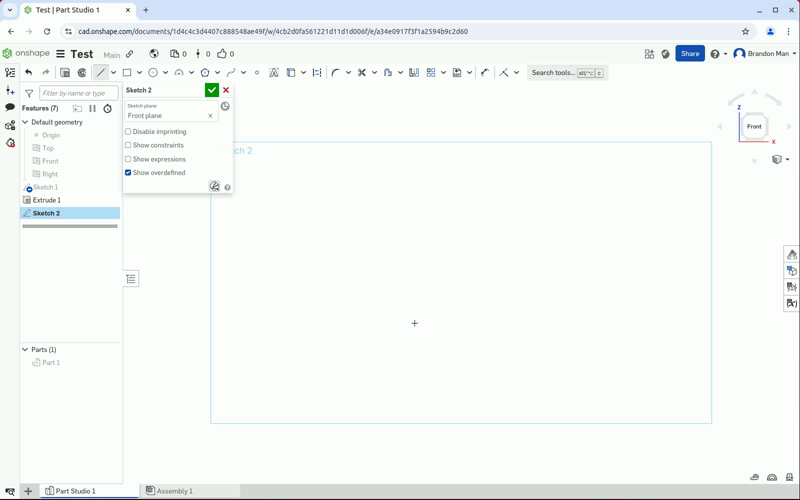
key_up(shift)
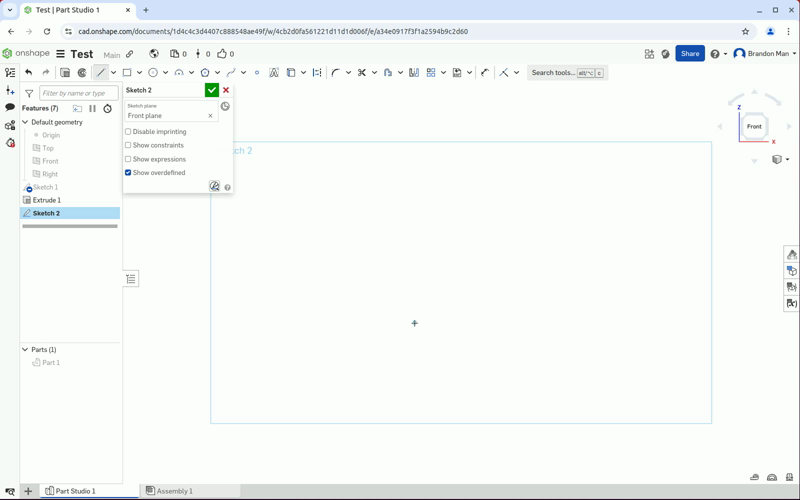
key_down(shift)
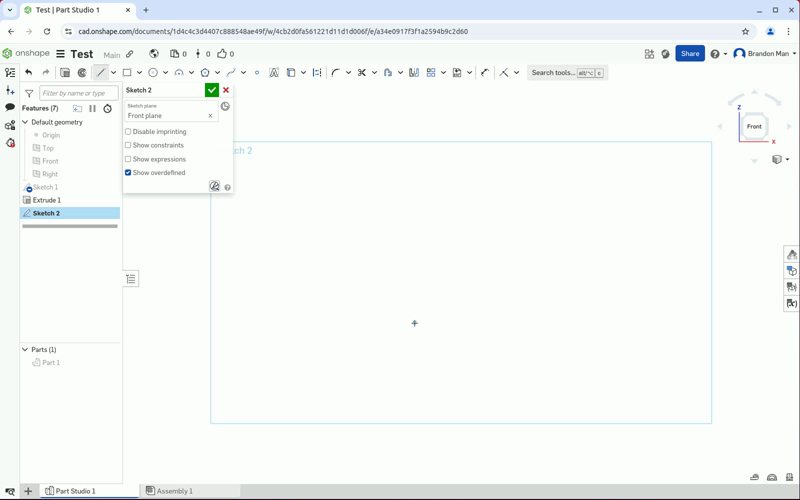
mouse_move(444, 322)
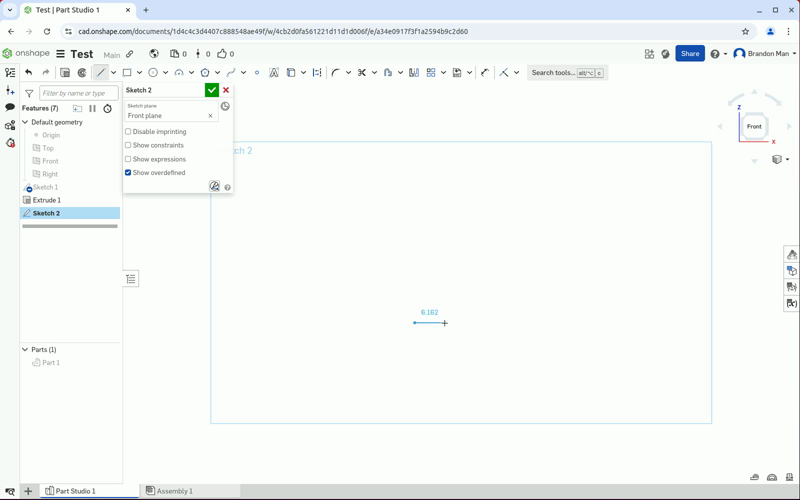
mouse_move(429, 322)
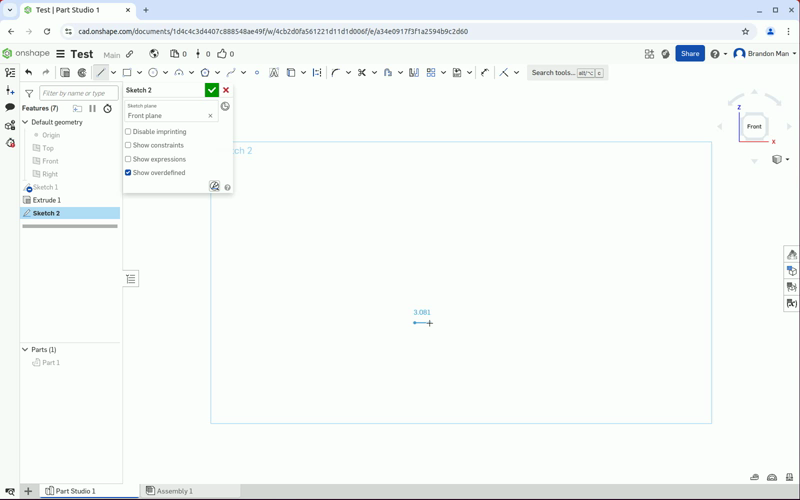
click(429, 322)
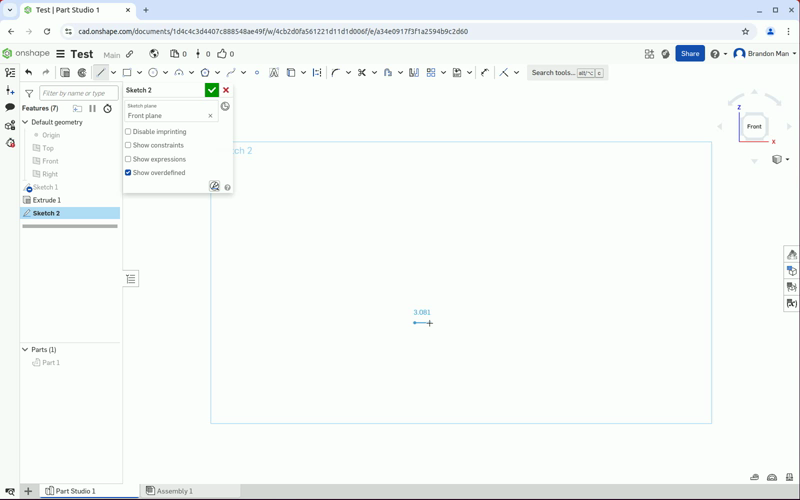
key_up(shift)
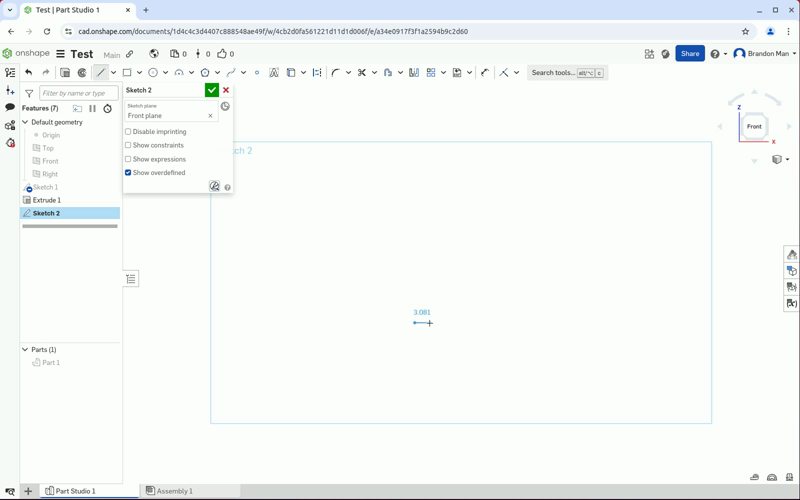
key_down(shift)
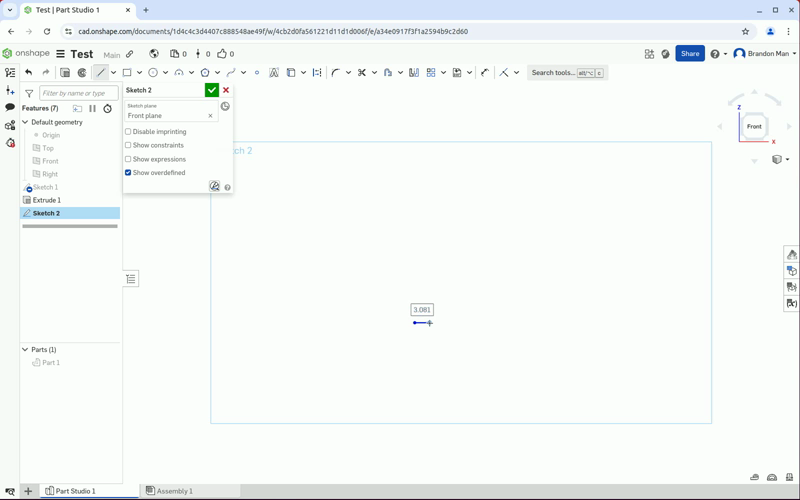
mouse_move(429, 215)
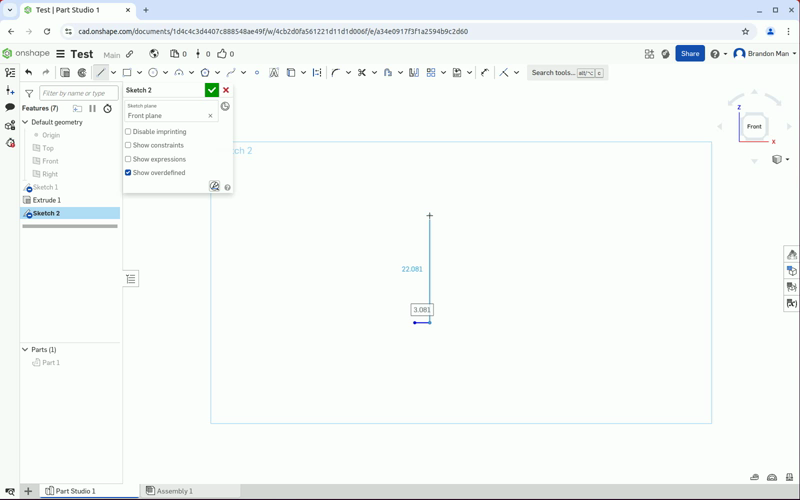
click(429, 215)
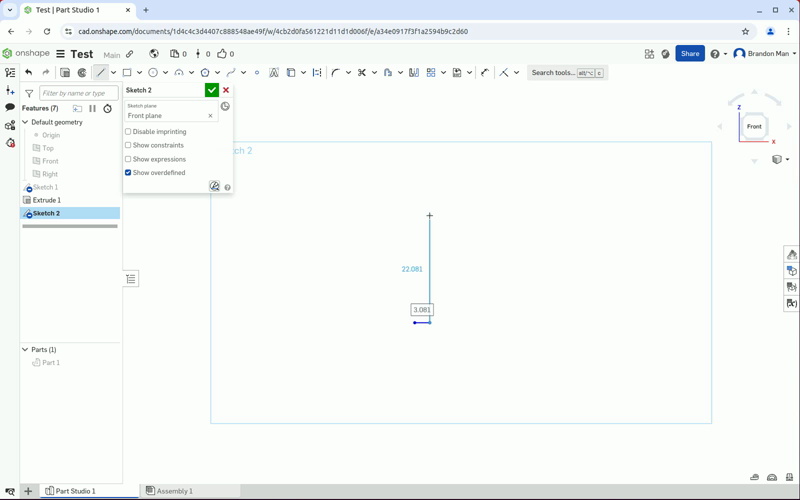
key_up(shift)
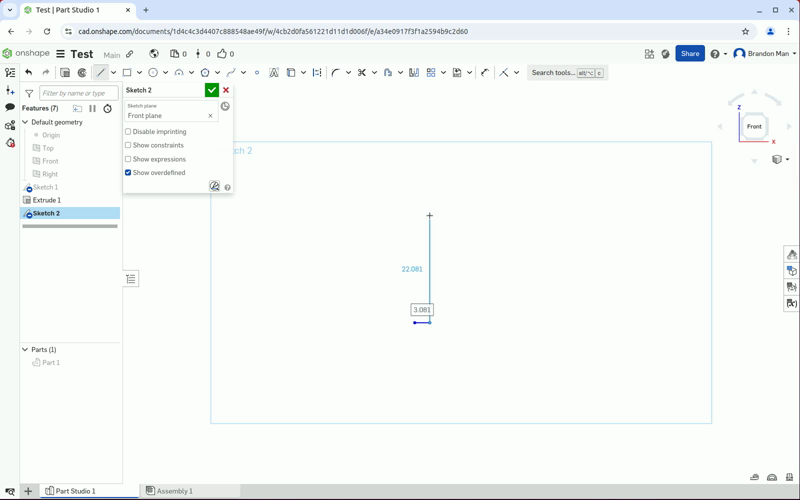
key_down(shift)
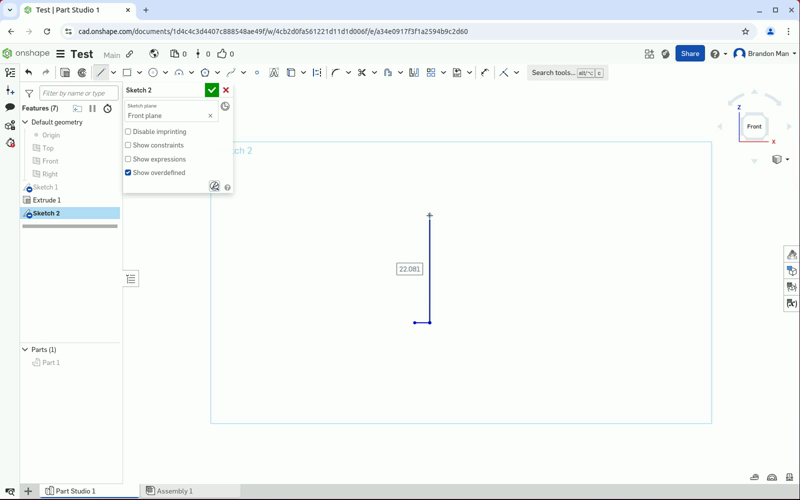
mouse_move(459, 215)
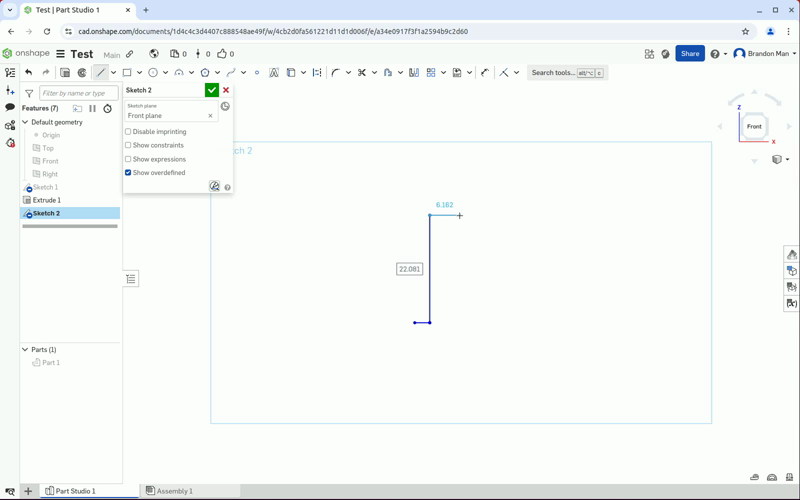
mouse_move(414, 215)
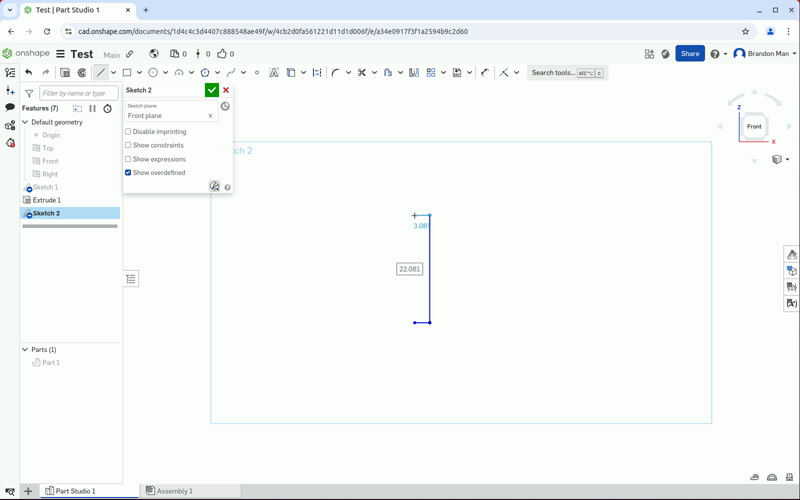
click(414, 215)
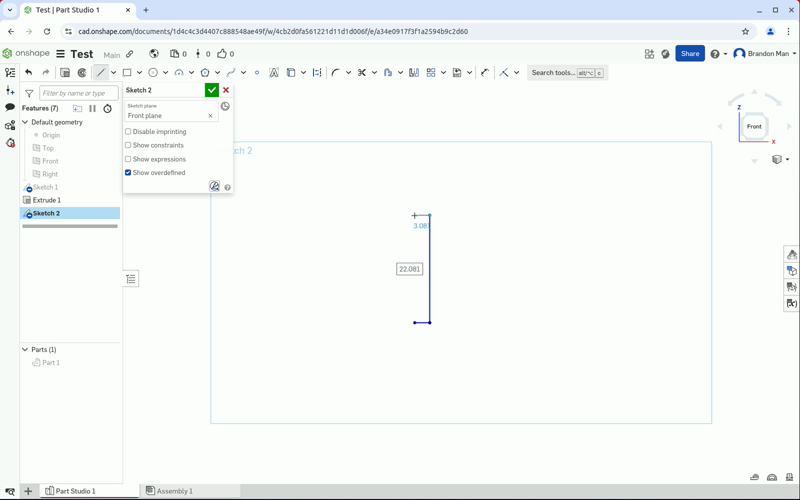
key_up(shift)
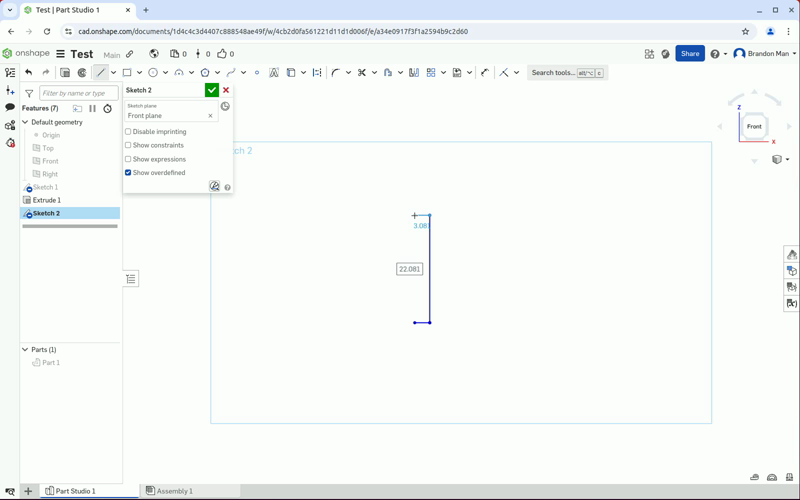
key_down(shift)
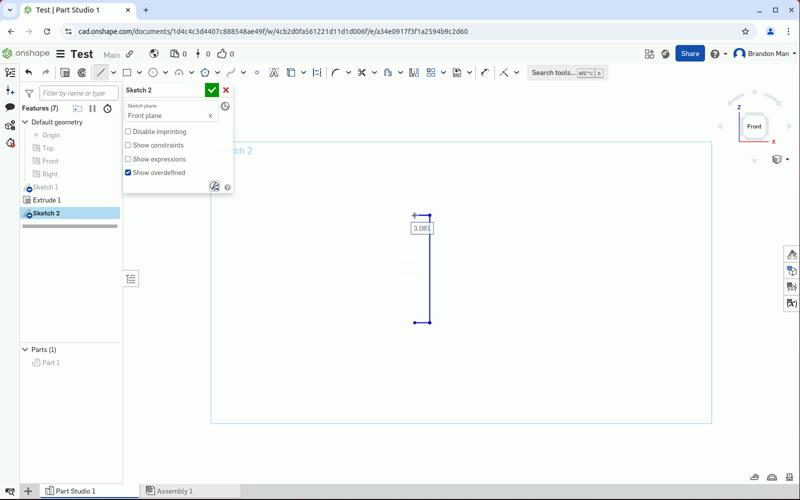
mouse_move(414, 322)
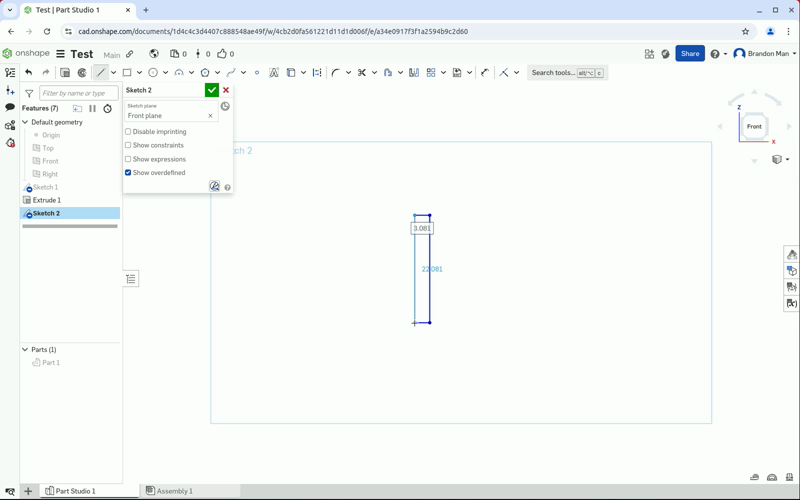
key_up(shift)
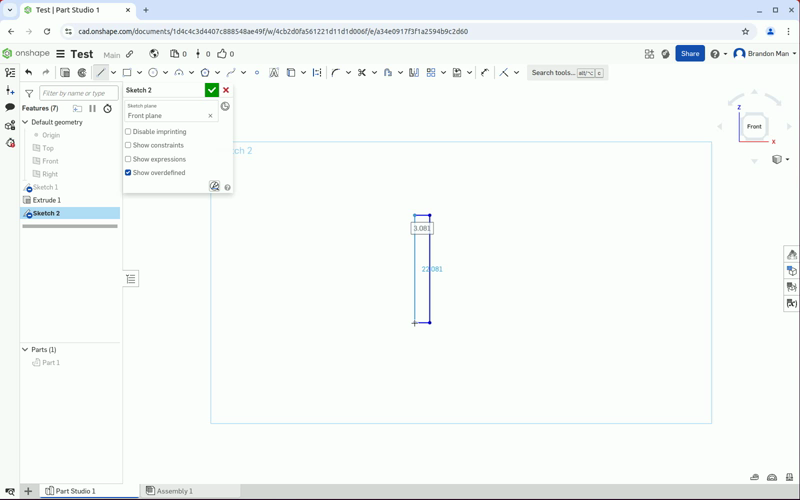
click(414, 322)
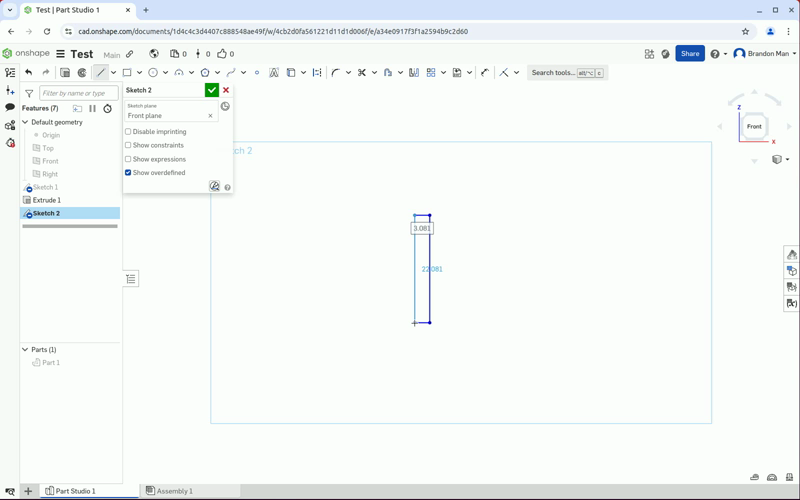
key(esc)
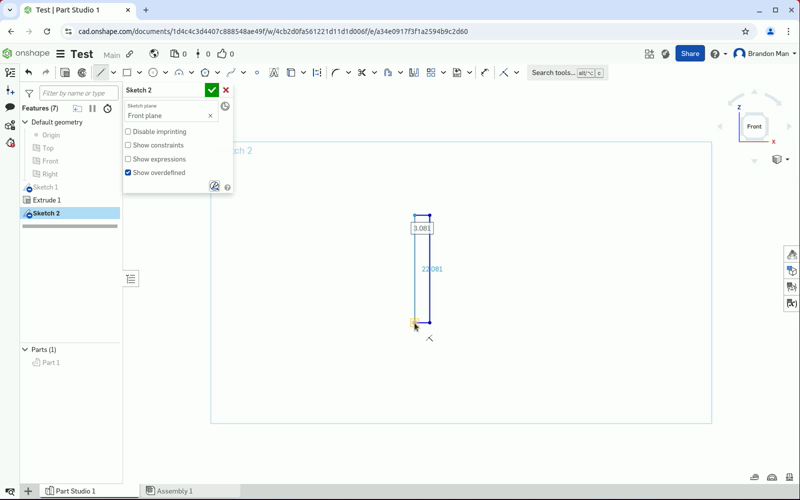
mouse_move(426, 232)
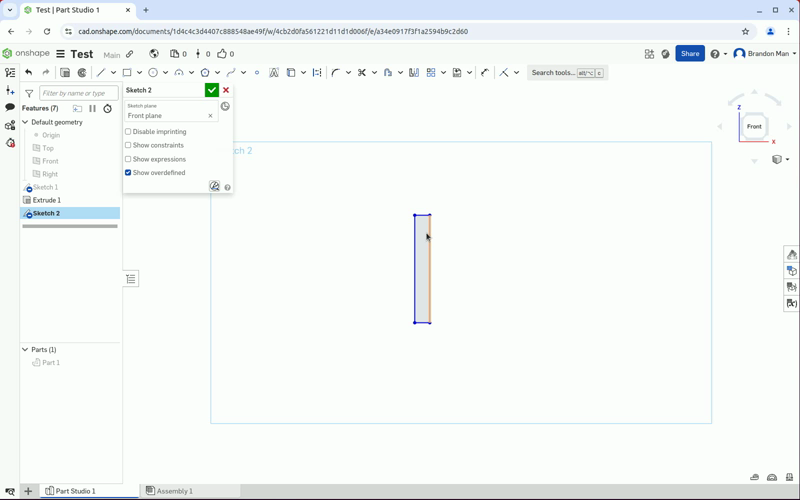
scroll(6)
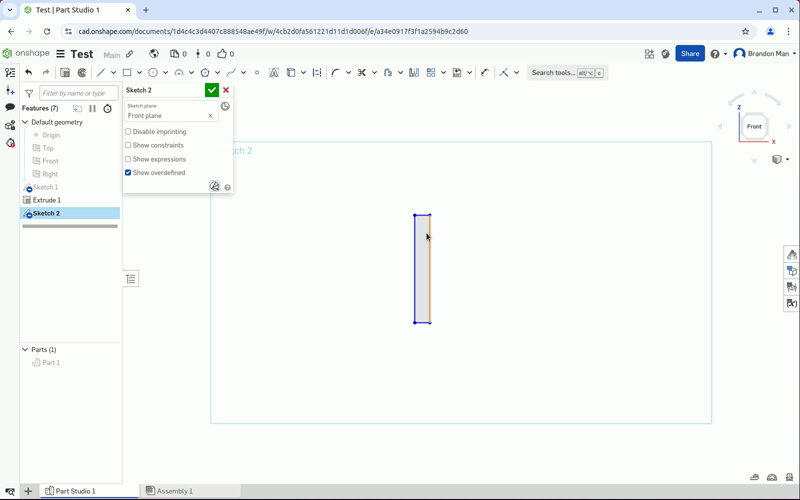
scroll(6)
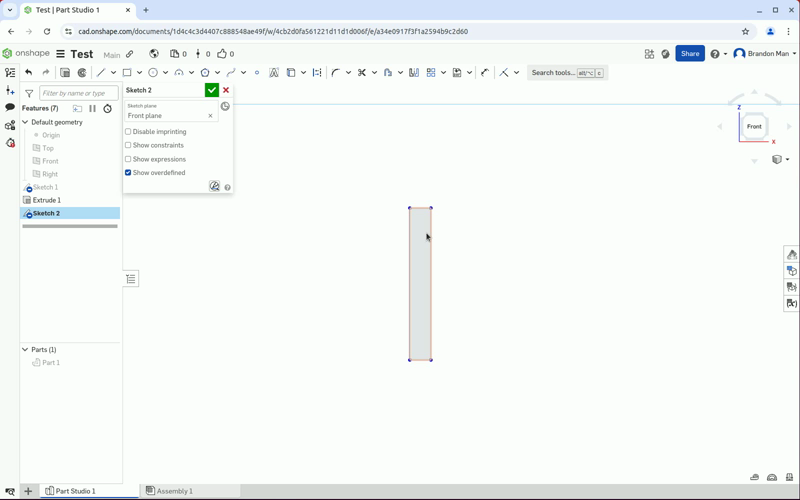
scroll(6)
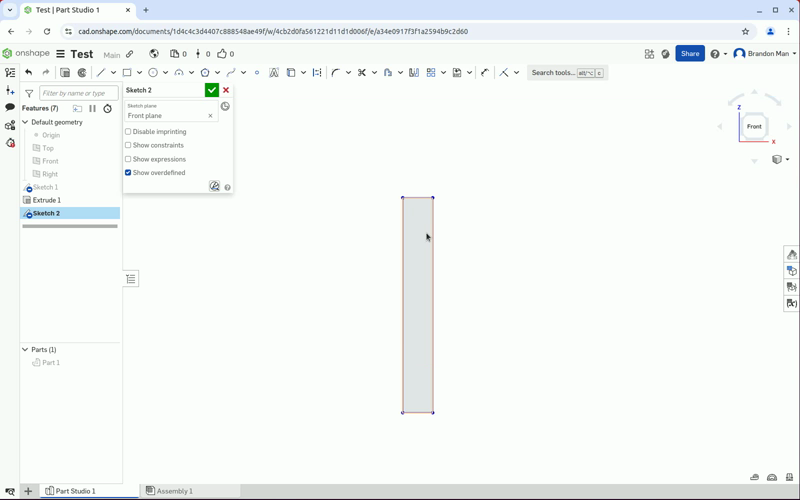
scroll(6)
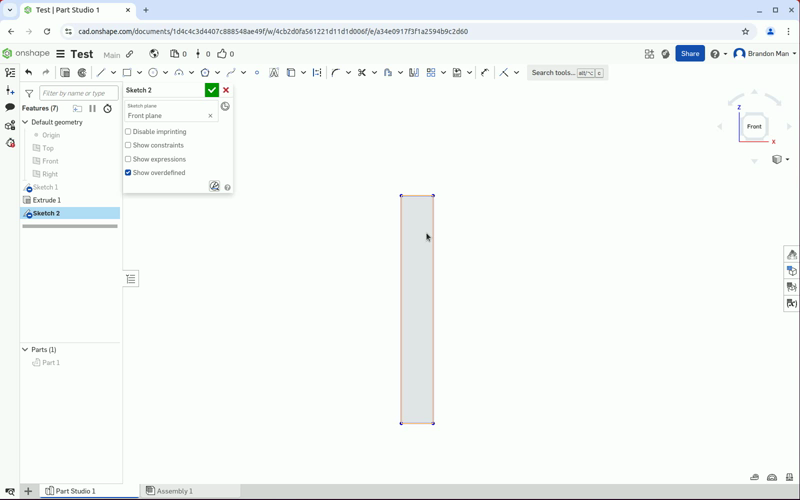
scroll(6)
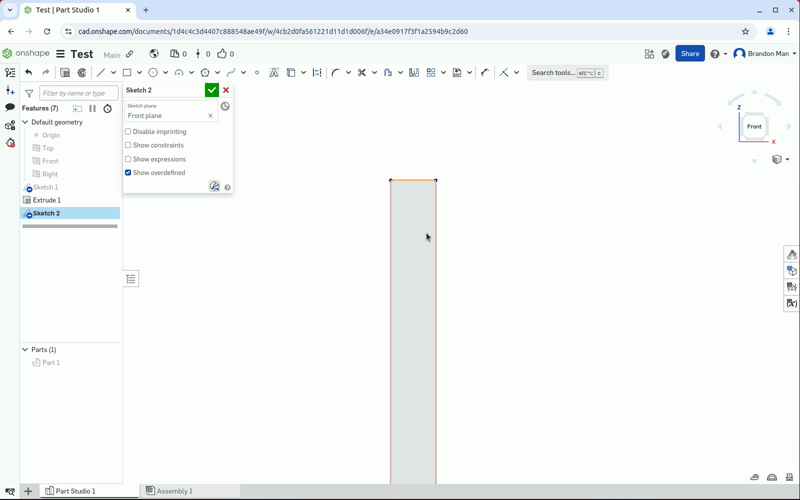
scroll(6)
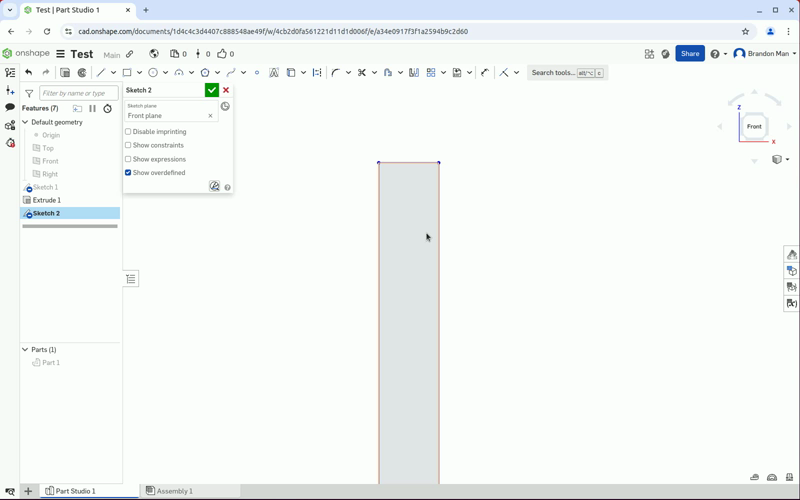
scroll(6)
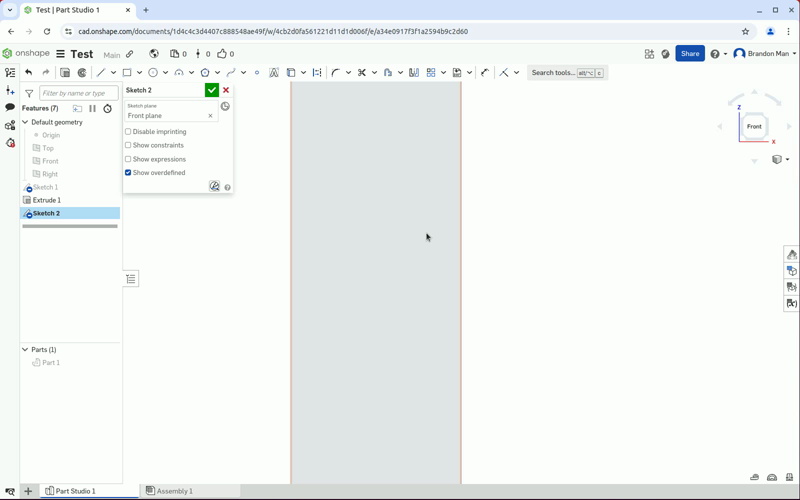
click(426, 232)
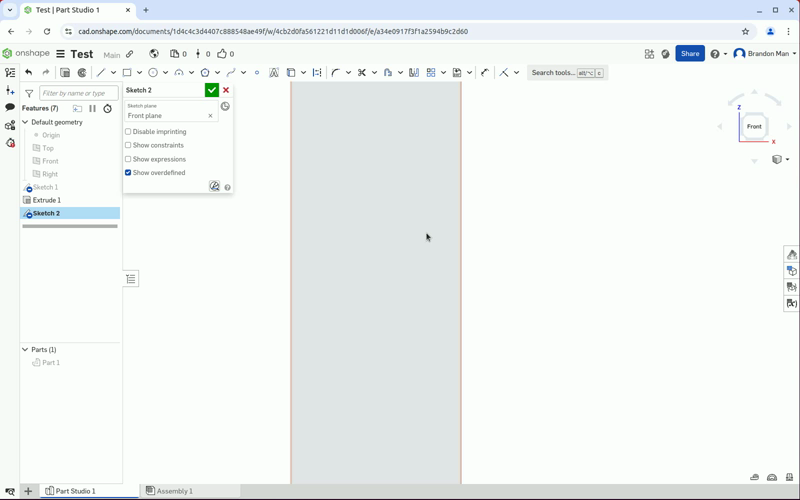
scroll(-6)
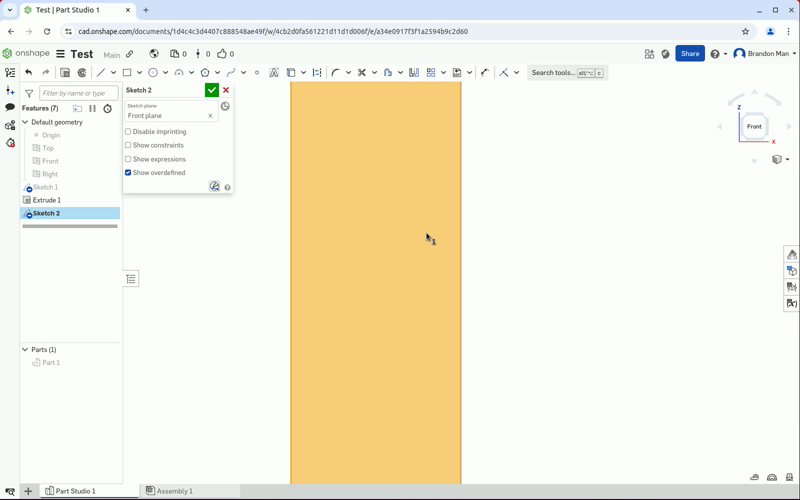
scroll(-6)
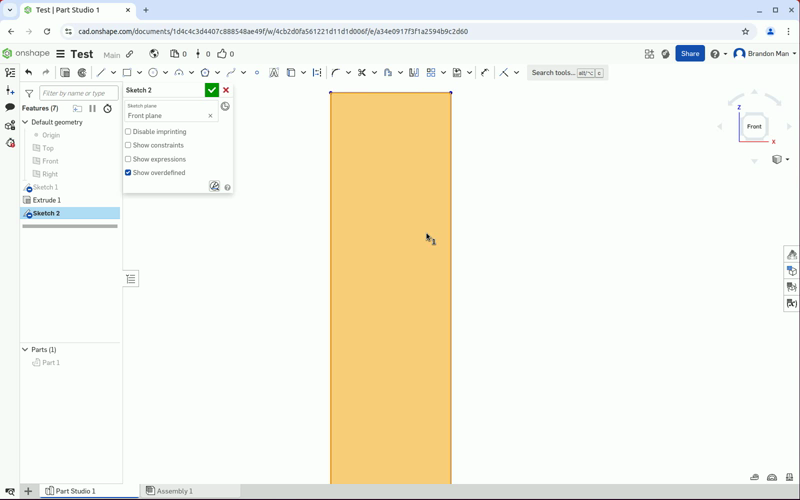
scroll(-6)
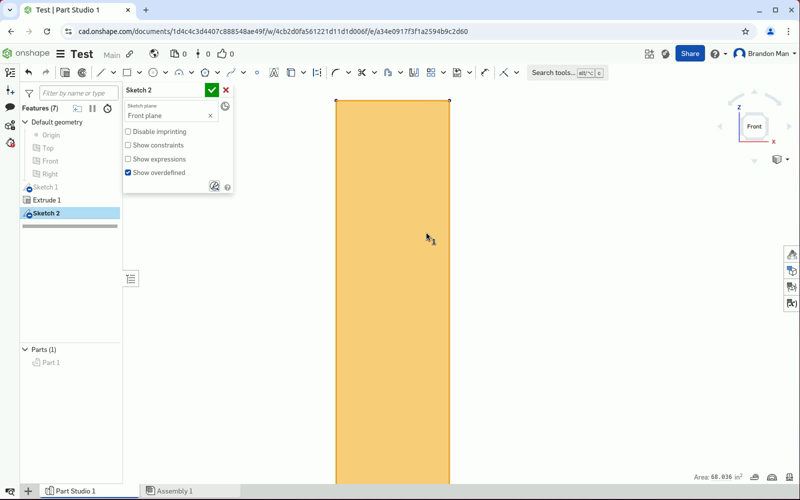
scroll(-6)
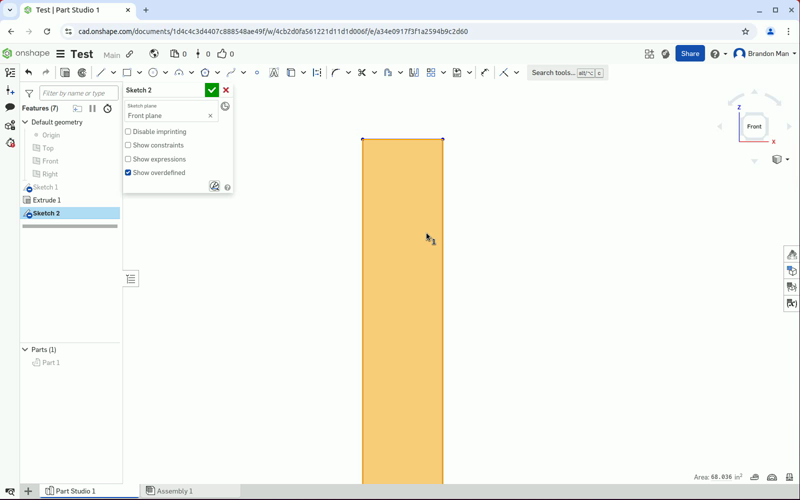
scroll(-6)
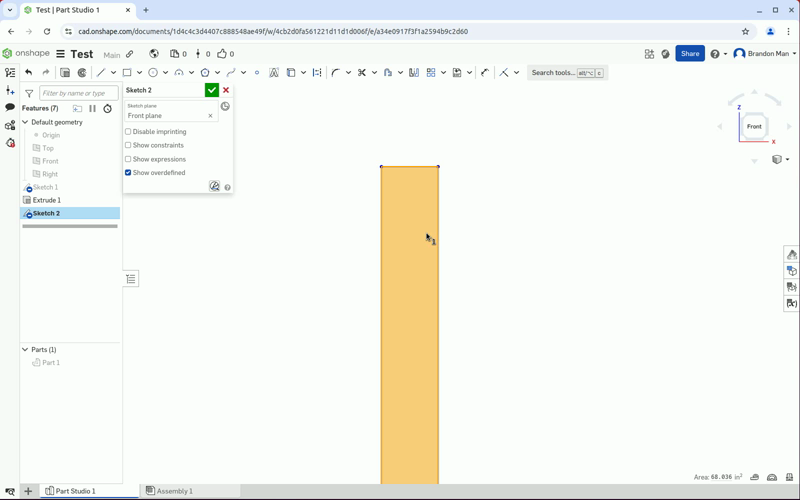
scroll(-6)
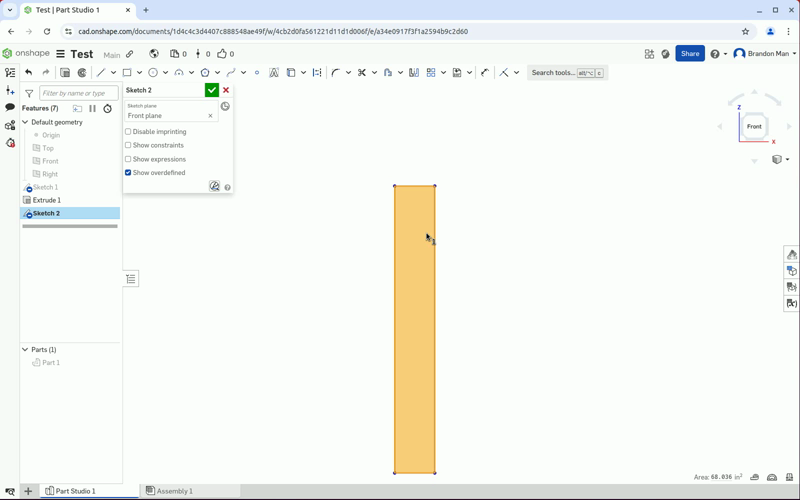
scroll(-6)
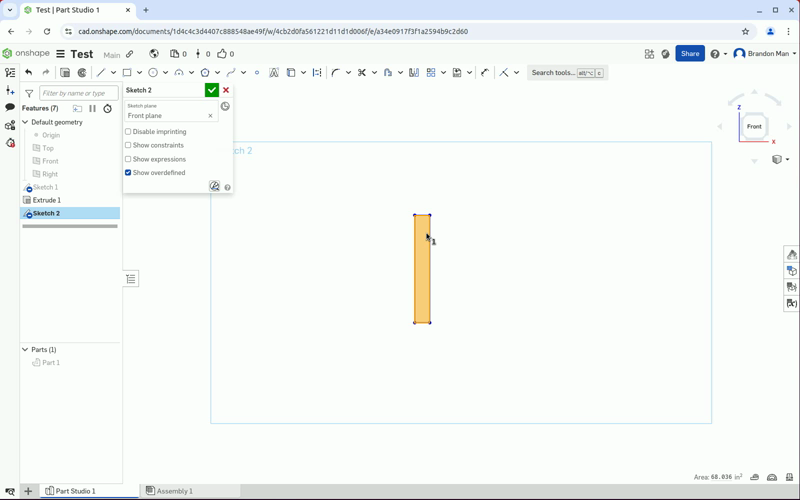
mouse_move(73, 352)
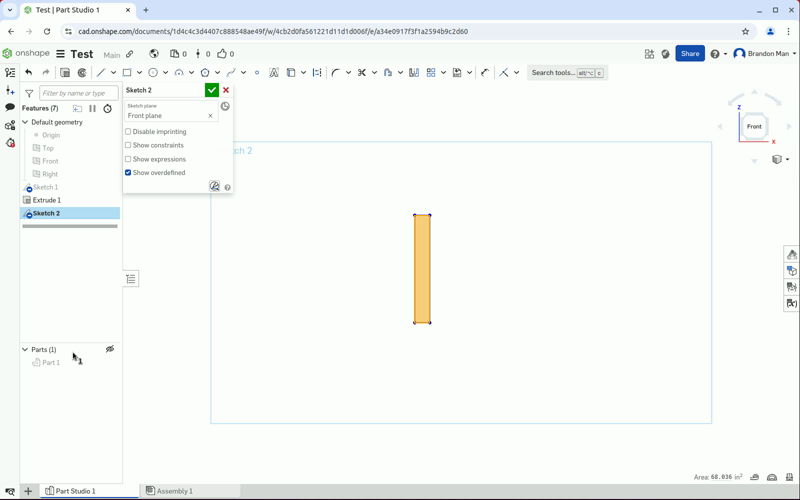
key(shift+y)
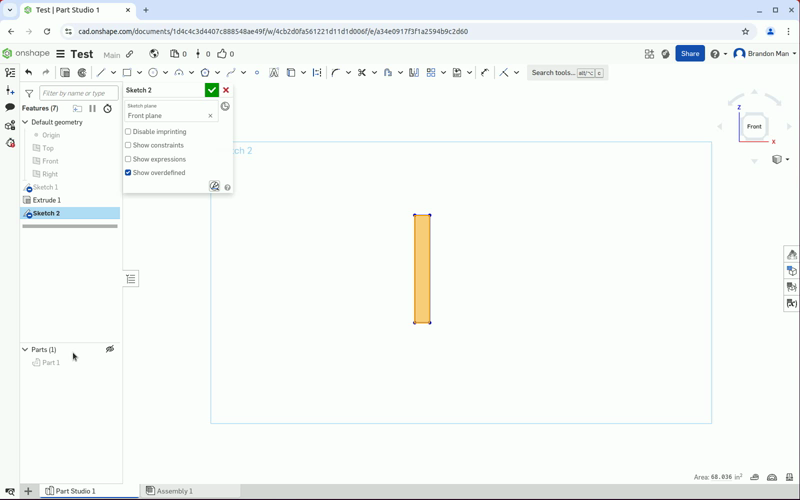
key(shift+e)
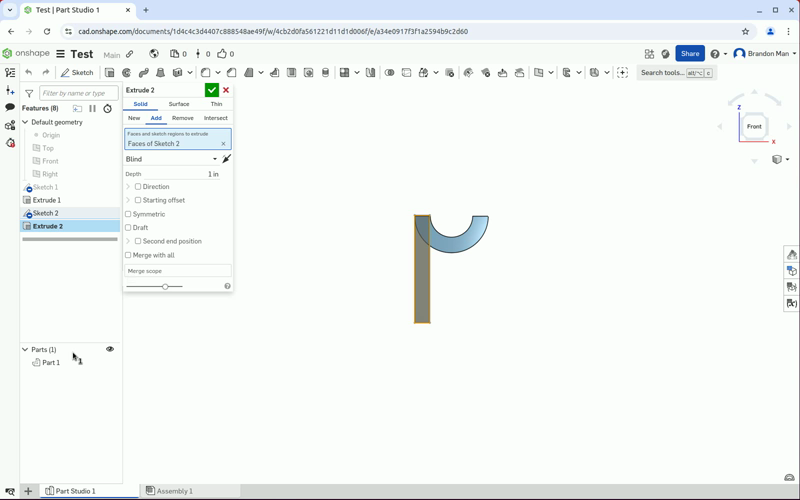
mouse_move(143, 106)
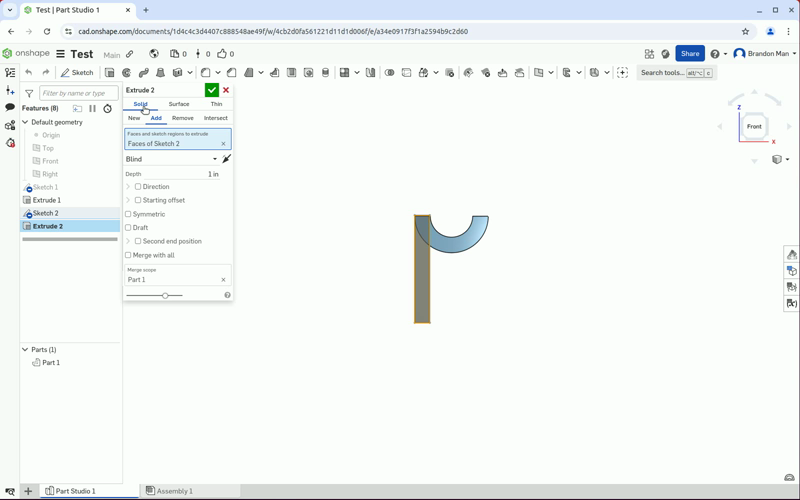
click(143, 106)
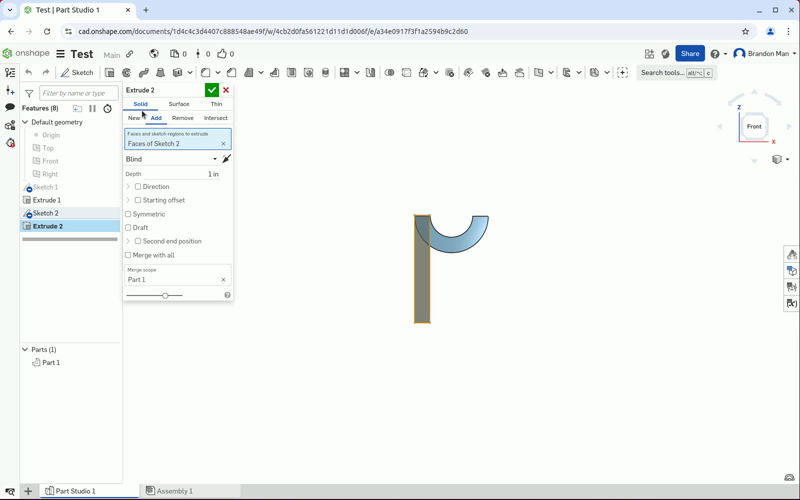
mouse_move(137, 120)
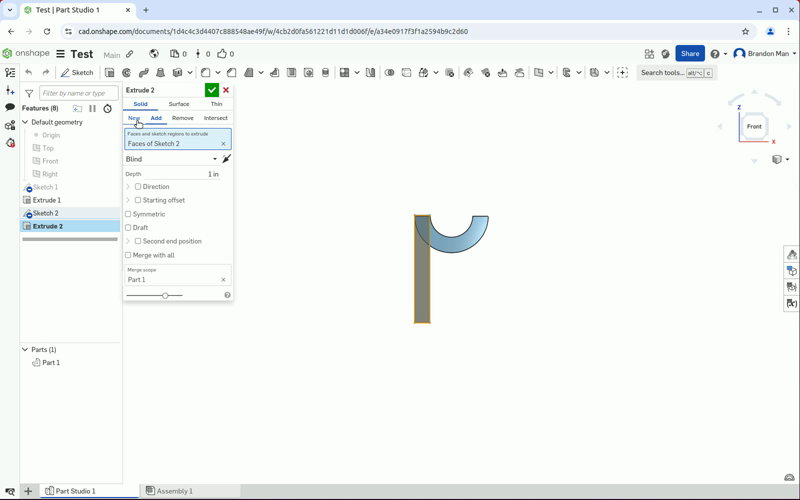
click(137, 120)
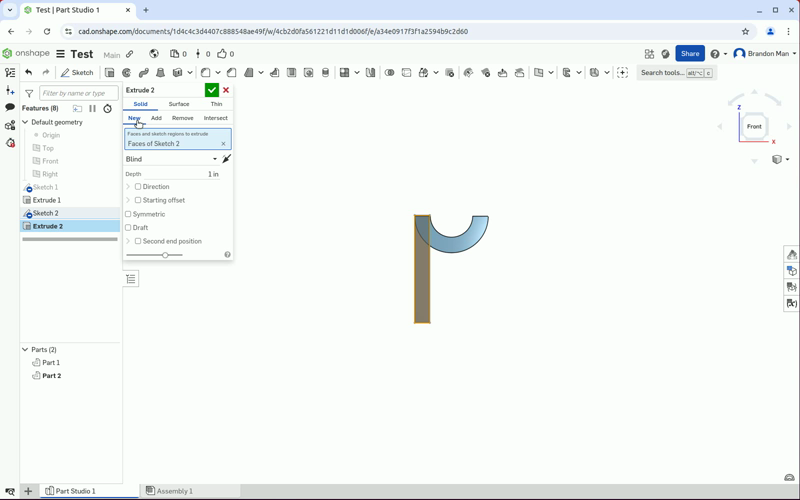
key(tab, 4)
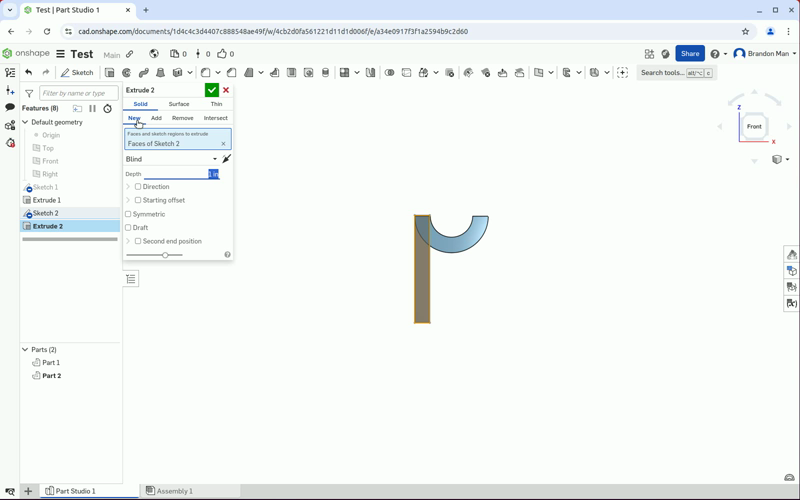
text(7.703)
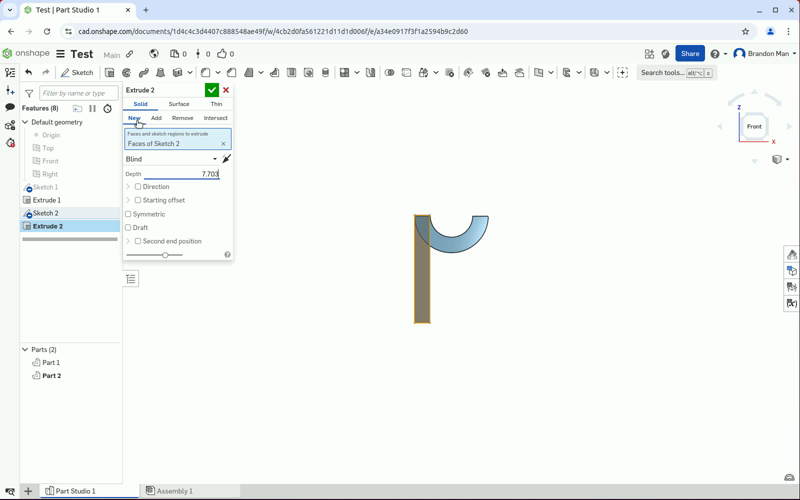
key(enter)
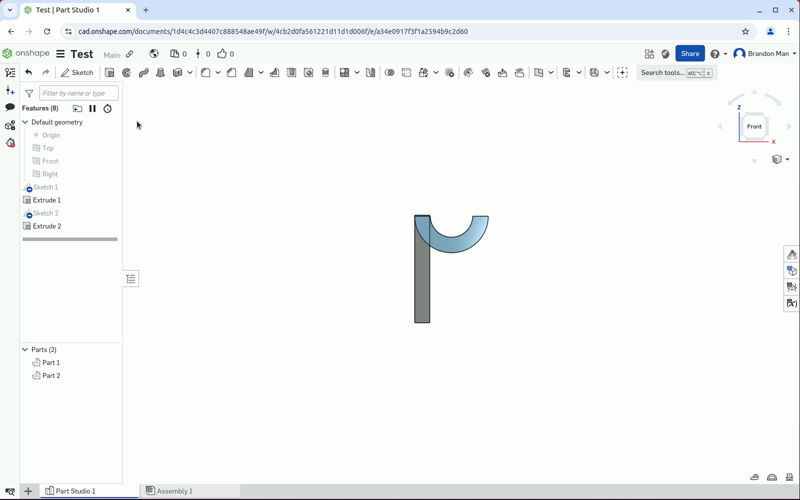
key(shift+h)
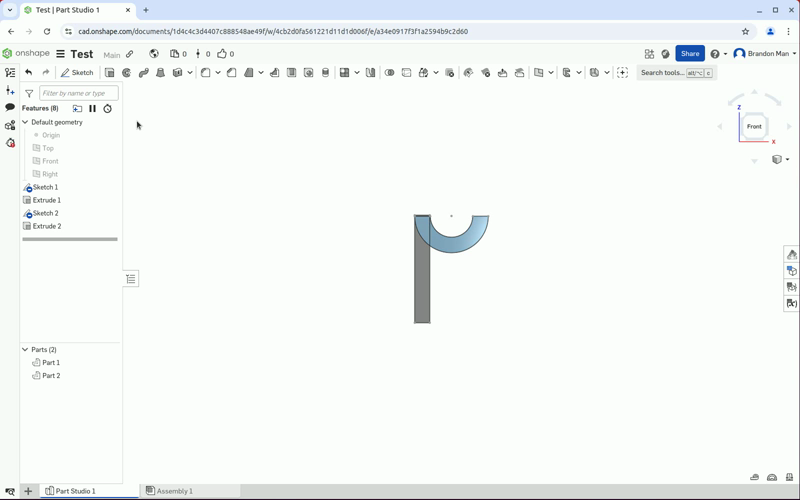
key(shift+h)
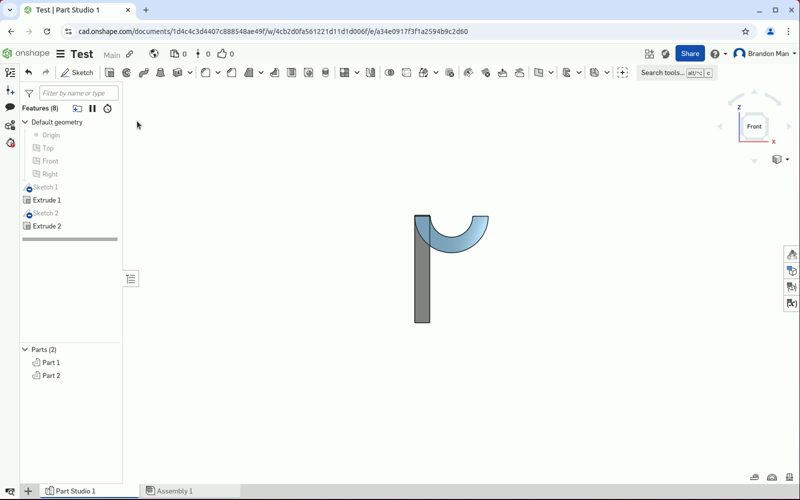
mouse_move(73, 189)
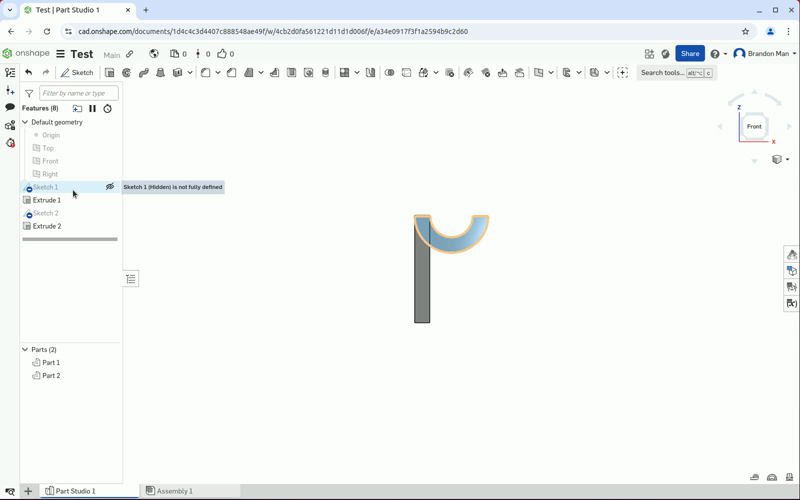
click(73, 189)
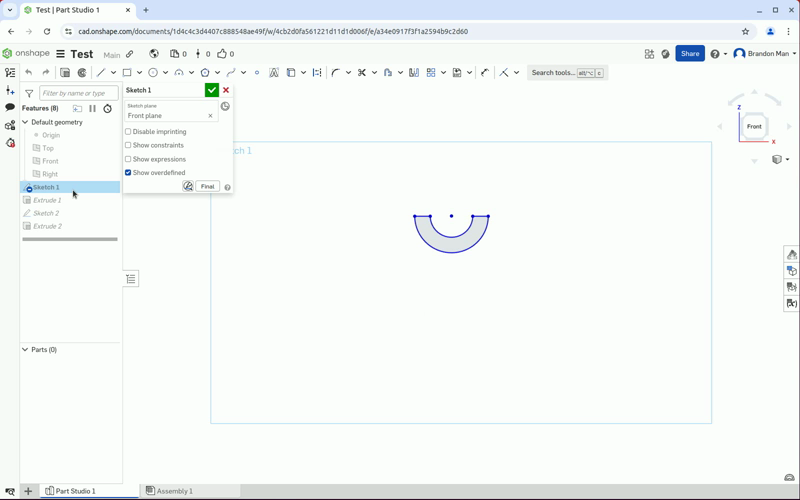
mouse_move(229, 92)
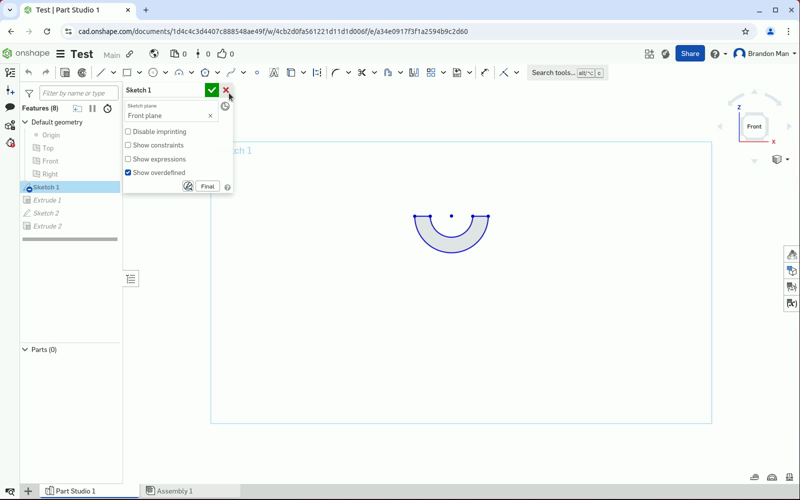
click(229, 92)
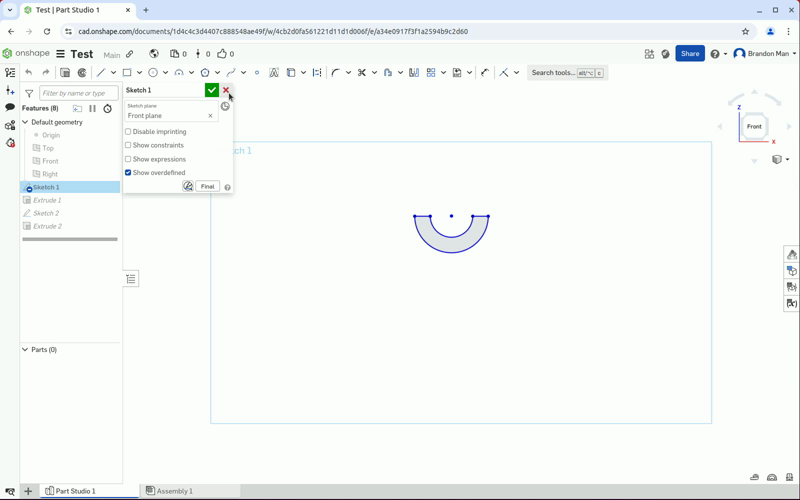
key(shift+s)
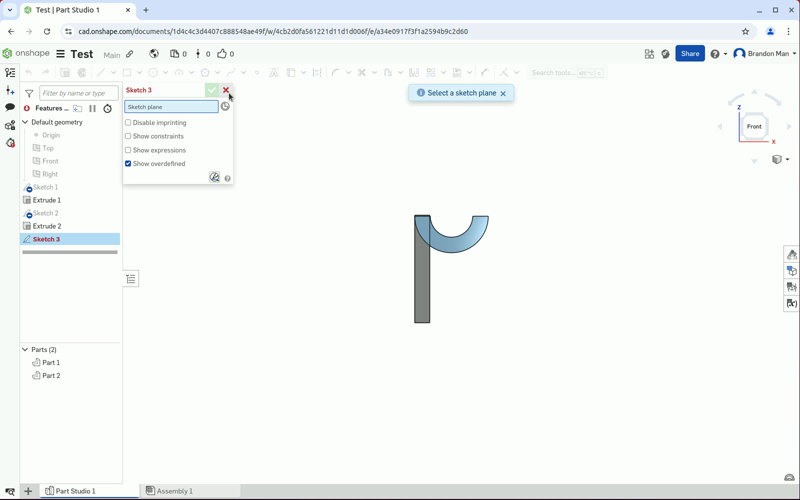
mouse_move(73, 163)
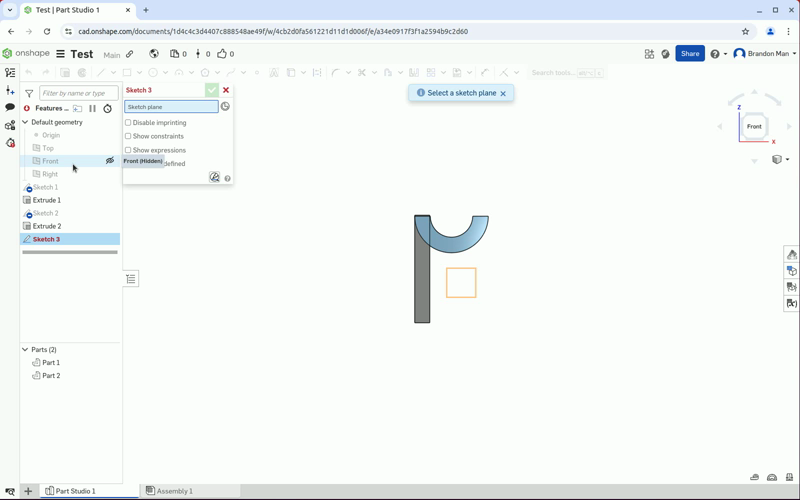
click(73, 163)
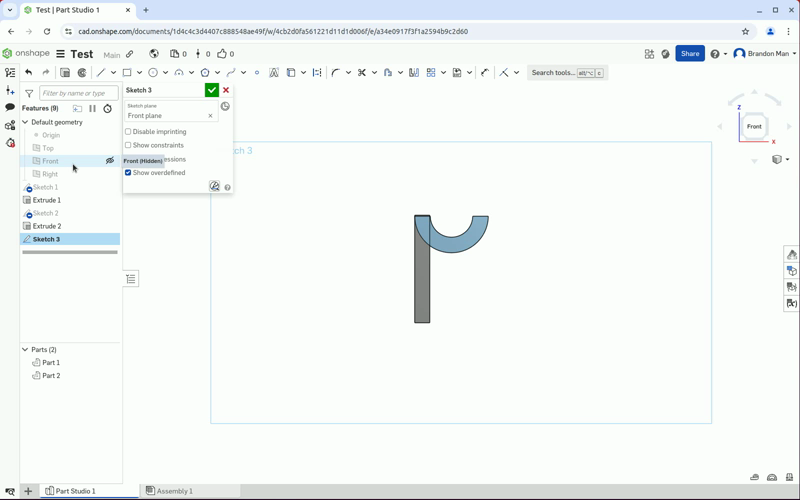
mouse_move(73, 352)
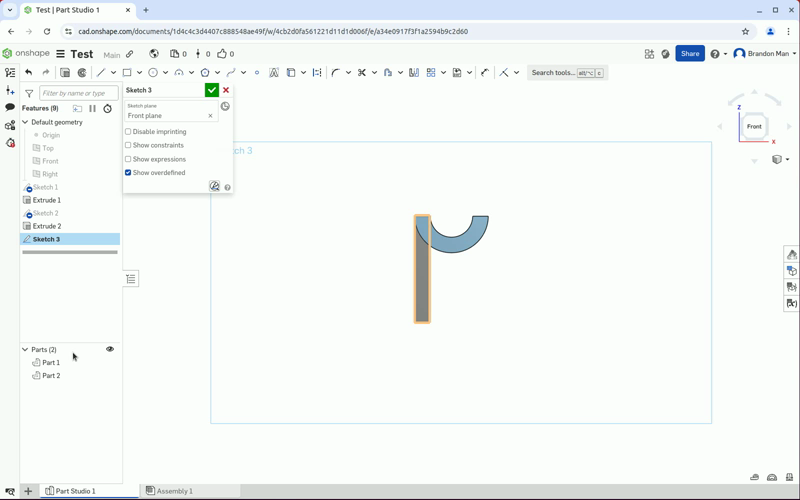
key(y)
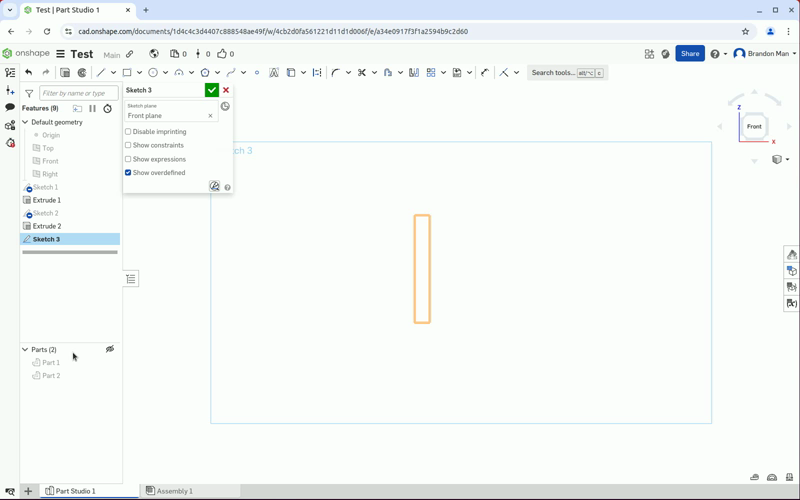
key(l)
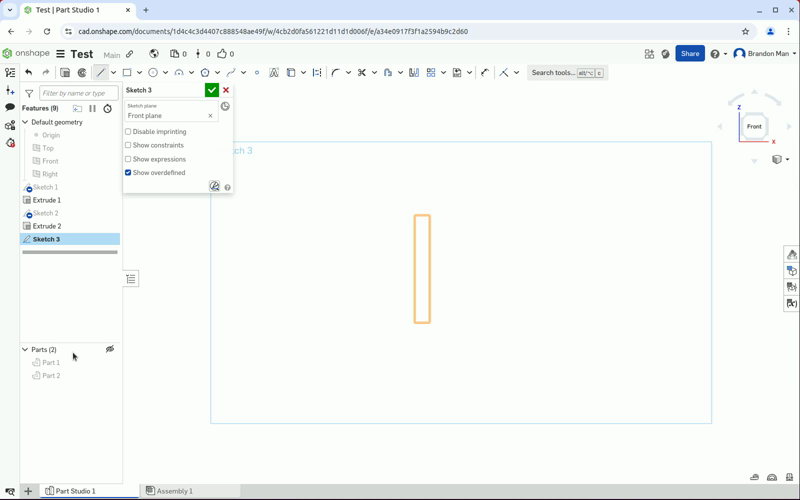
key_down(shift)
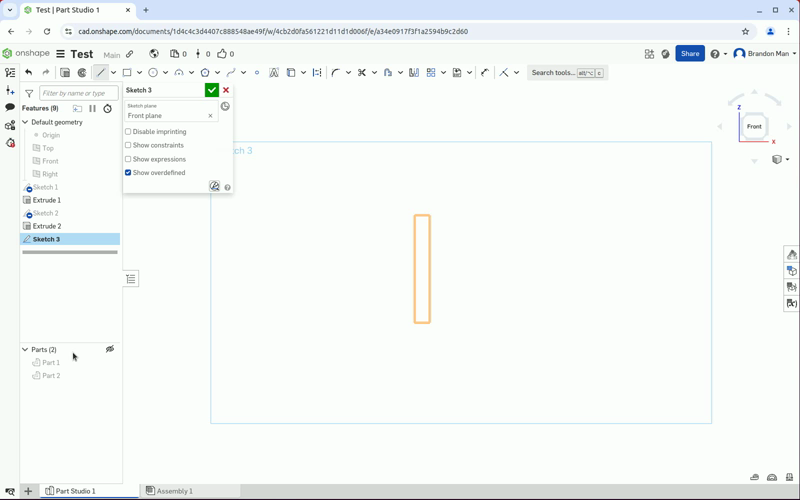
mouse_move(472, 322)
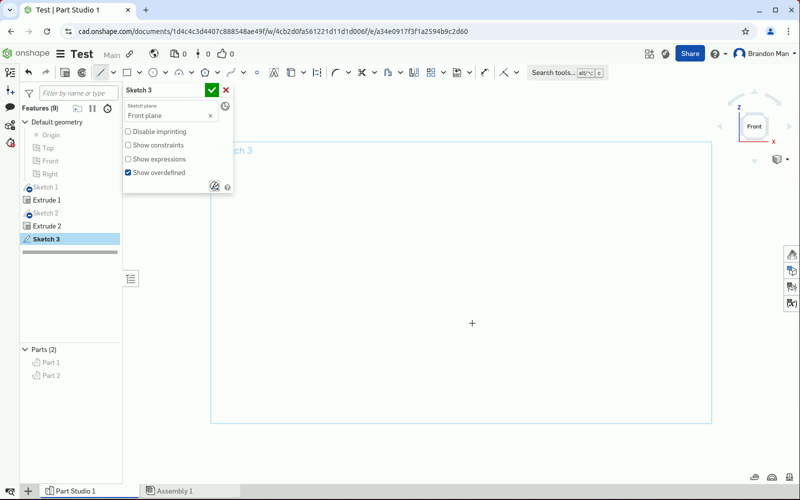
click(472, 322)
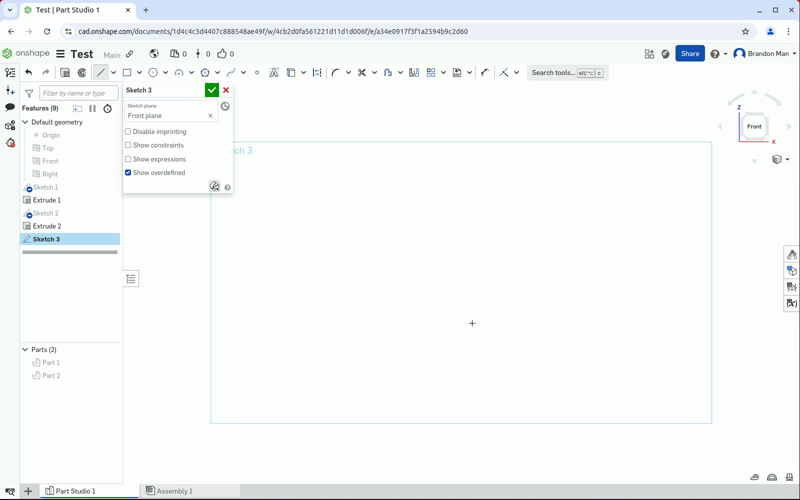
key_up(shift)
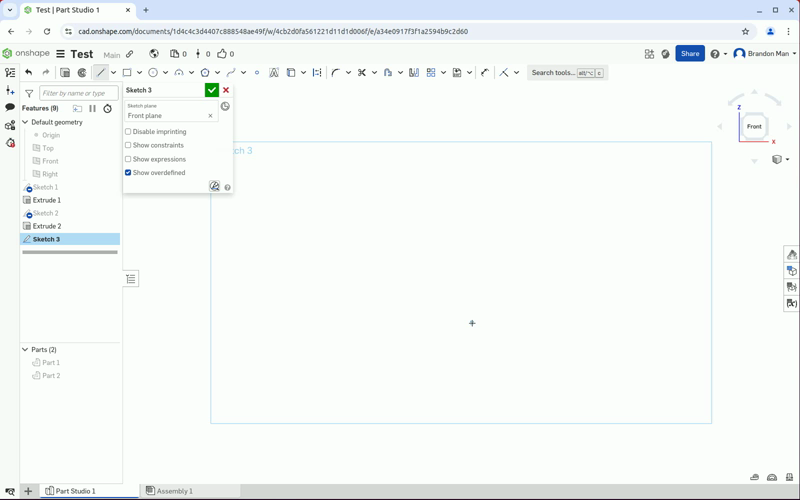
key_down(shift)
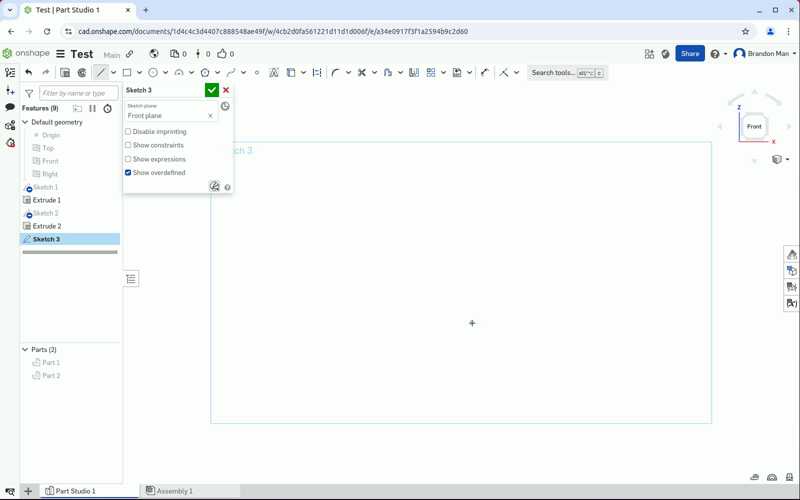
mouse_move(502, 322)
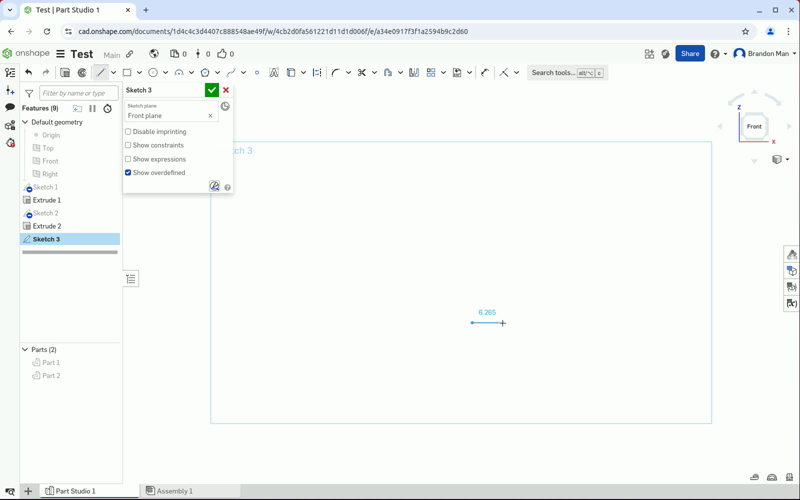
mouse_move(487, 322)
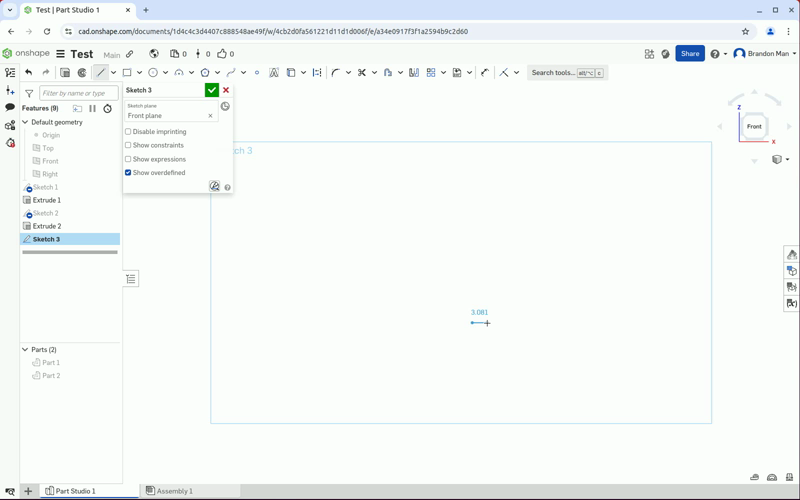
click(487, 322)
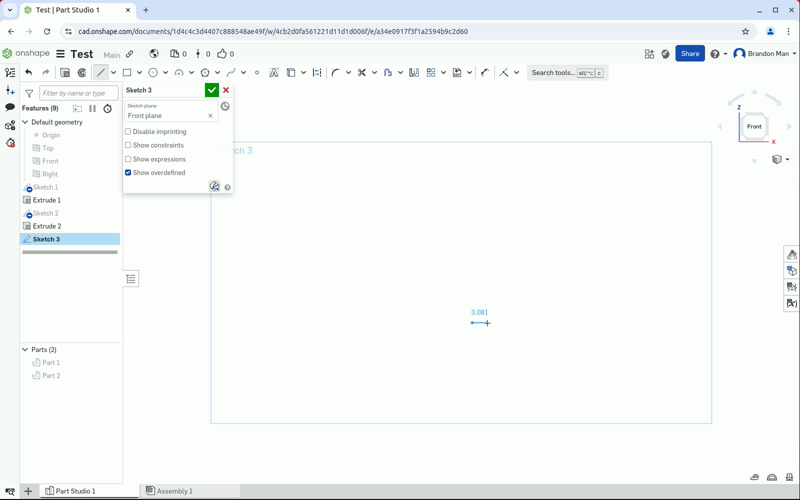
key_up(shift)
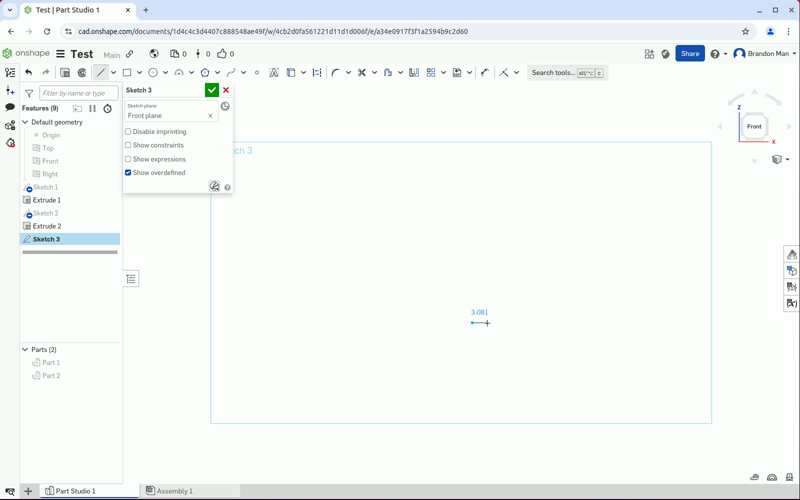
key_down(shift)
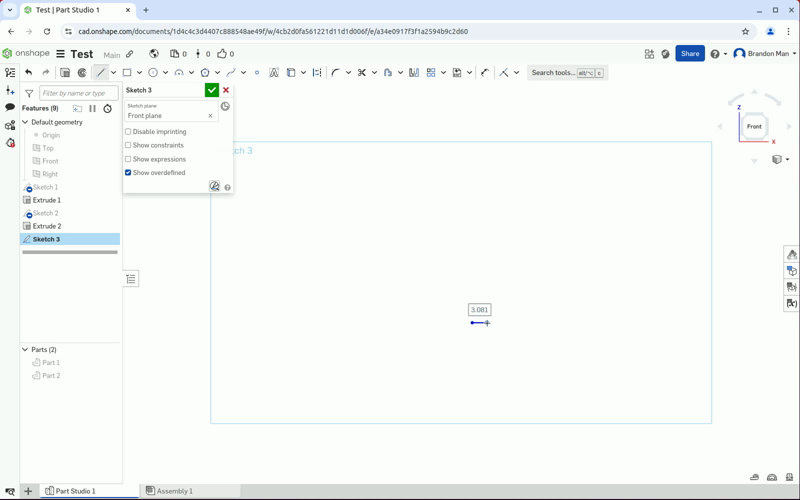
mouse_move(487, 215)
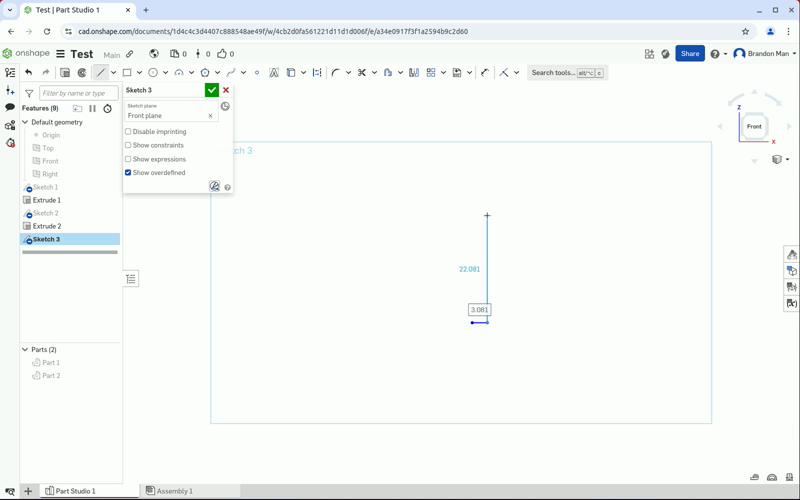
click(487, 215)
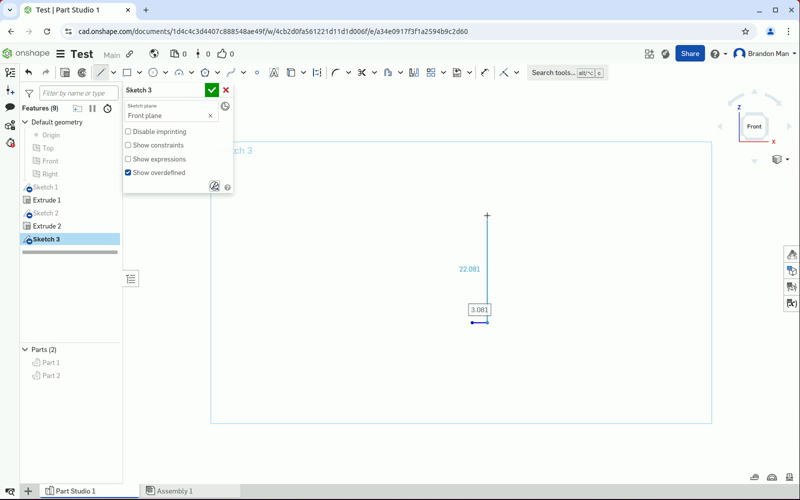
key_up(shift)
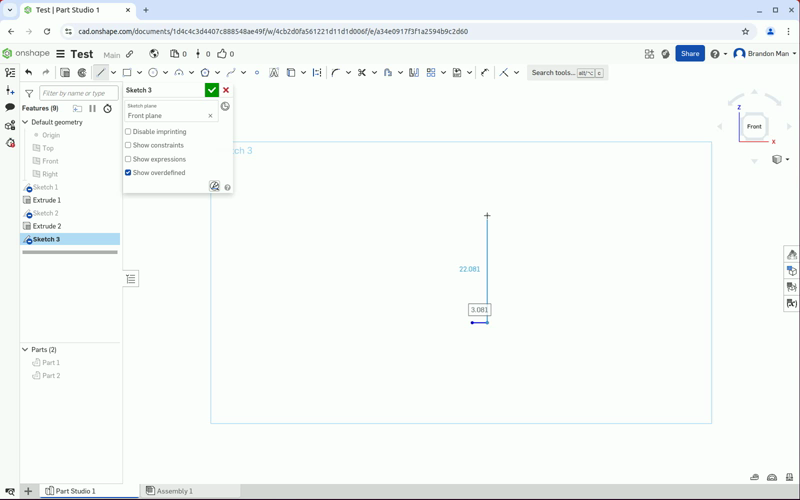
key_down(shift)
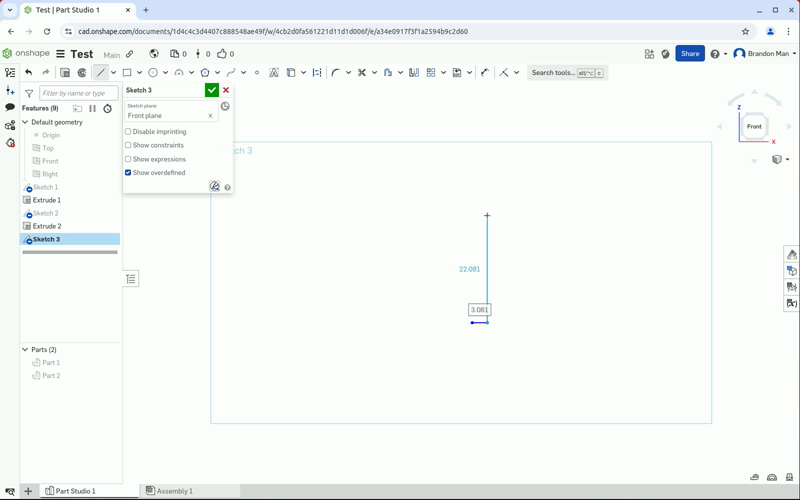
mouse_move(517, 215)
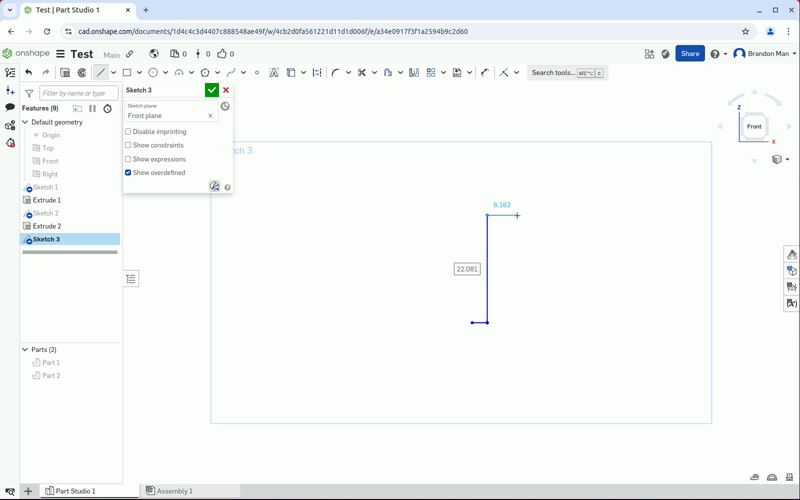
mouse_move(472, 215)
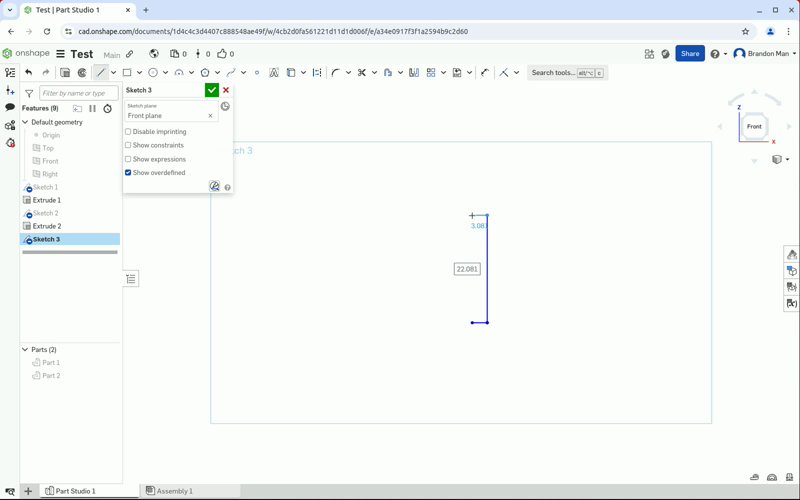
click(472, 215)
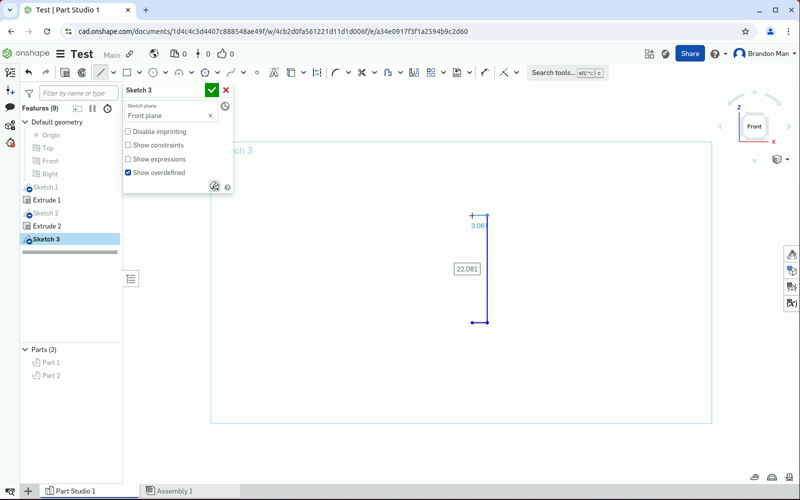
key_up(shift)
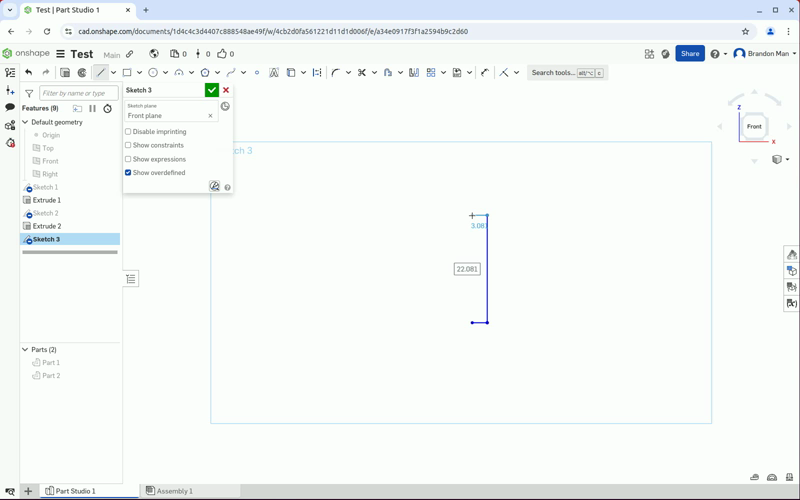
key_down(shift)
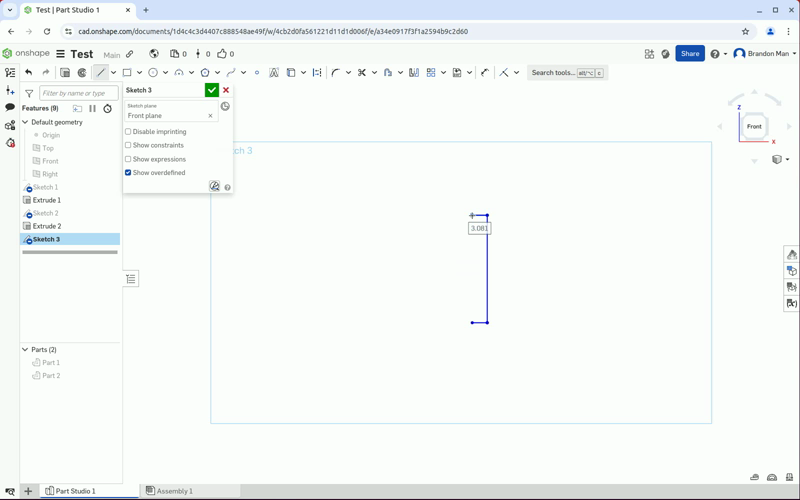
mouse_move(472, 322)
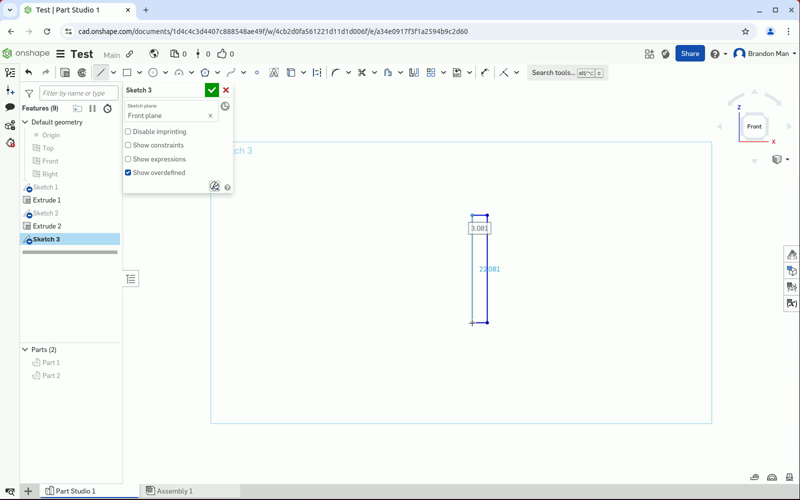
key_up(shift)
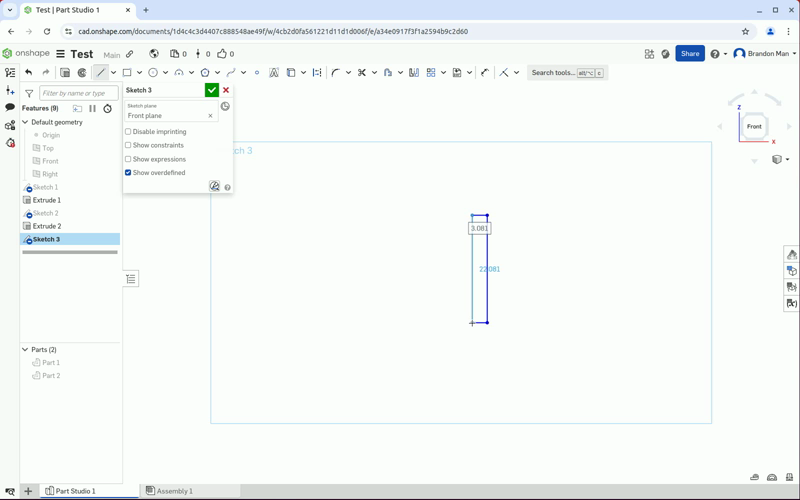
click(472, 322)
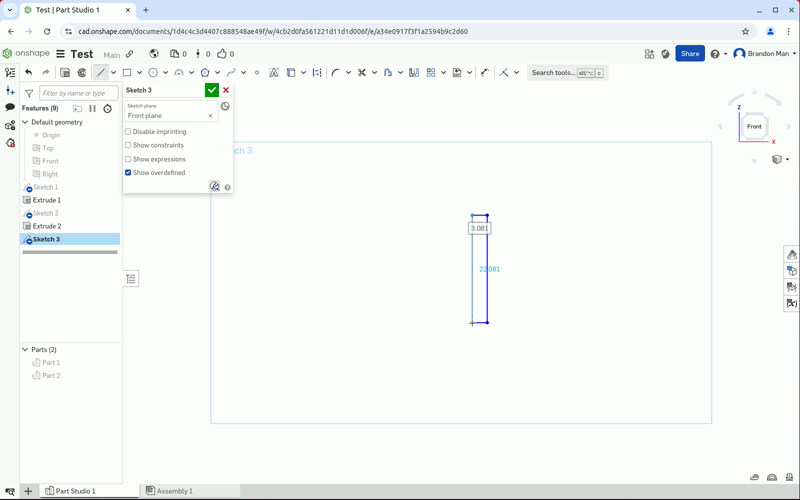
key(esc)
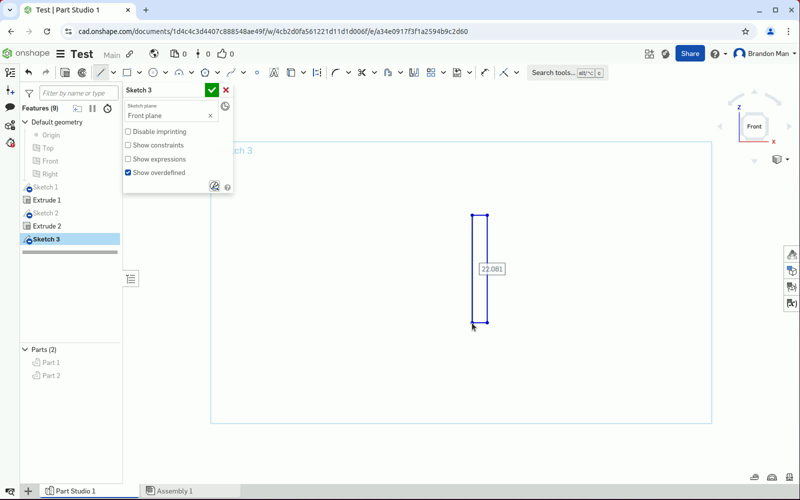
mouse_move(484, 267)
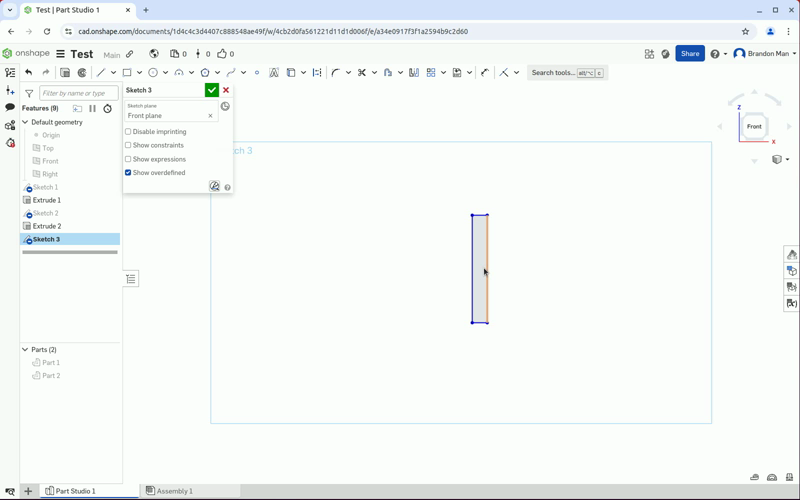
scroll(6)
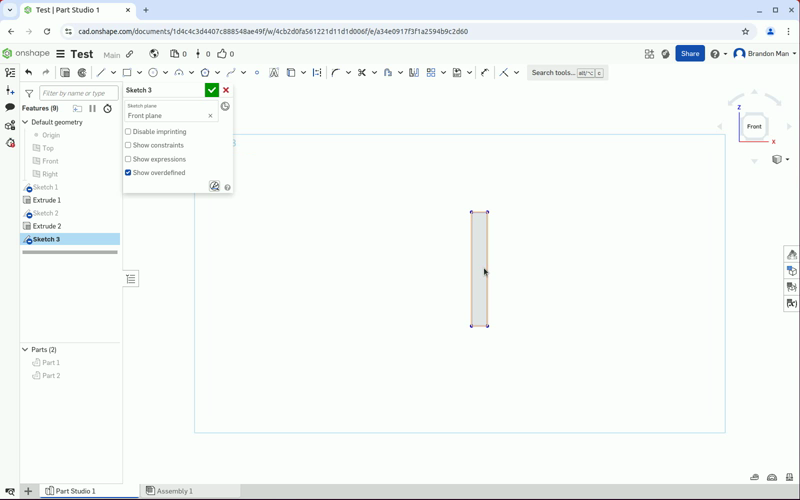
scroll(6)
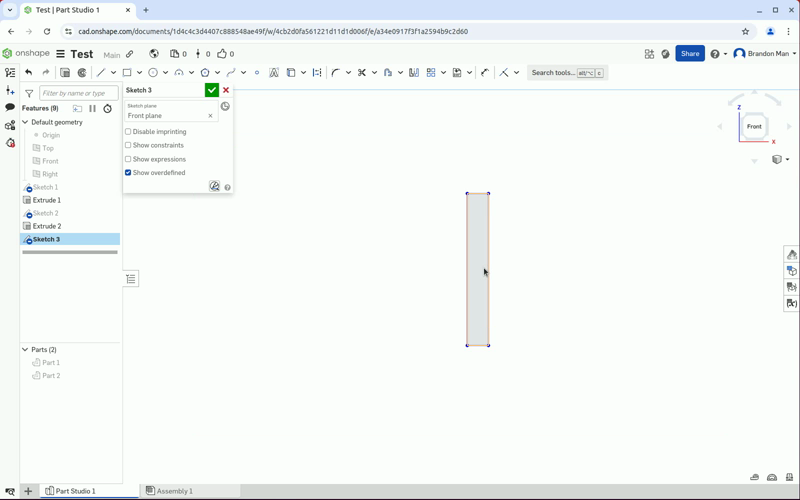
scroll(6)
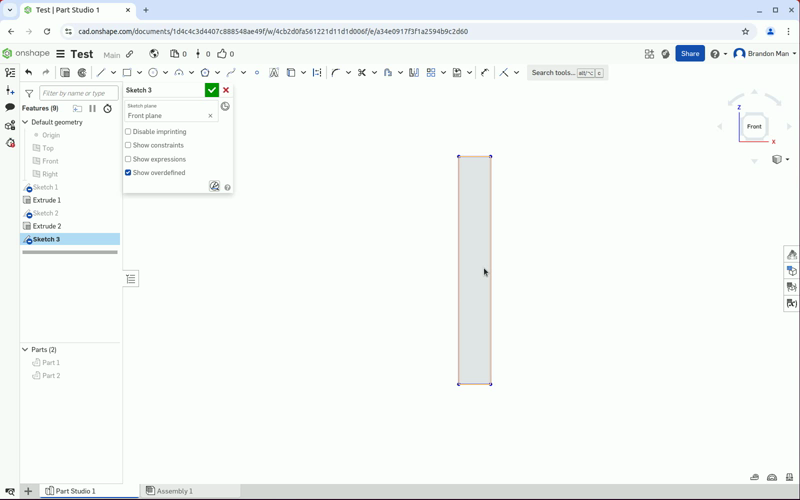
scroll(6)
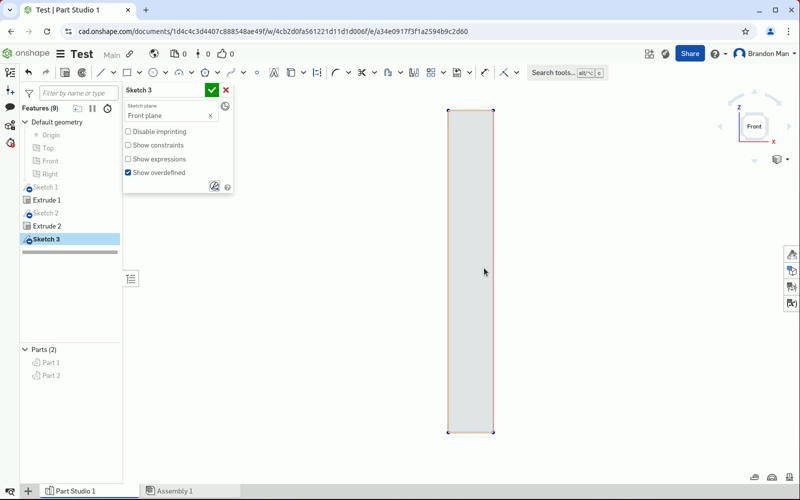
scroll(6)
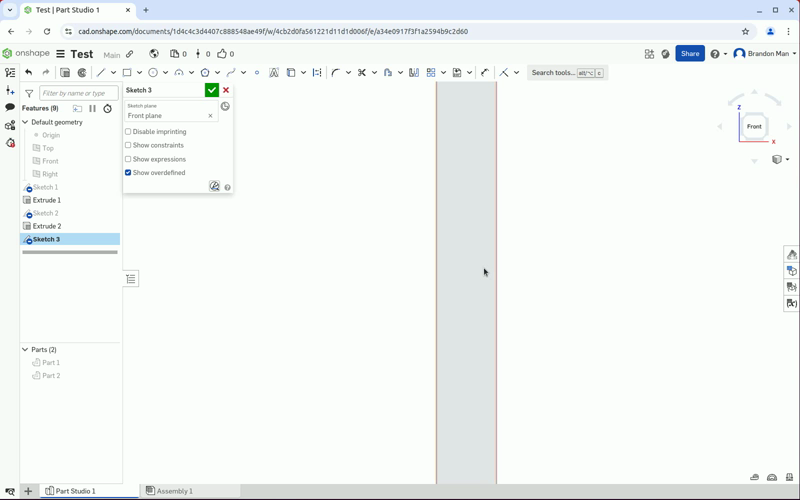
scroll(6)
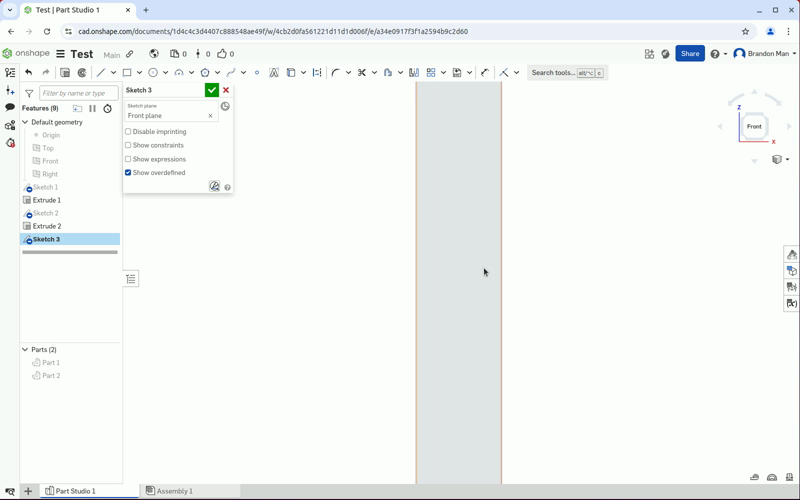
scroll(6)
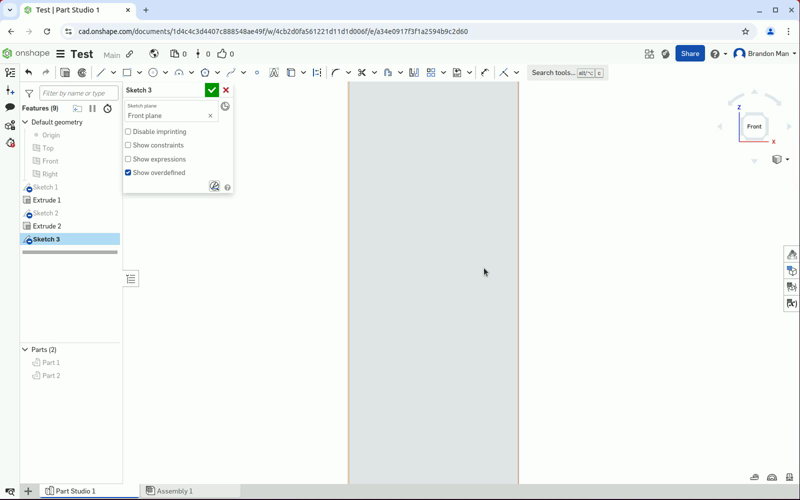
click(484, 267)
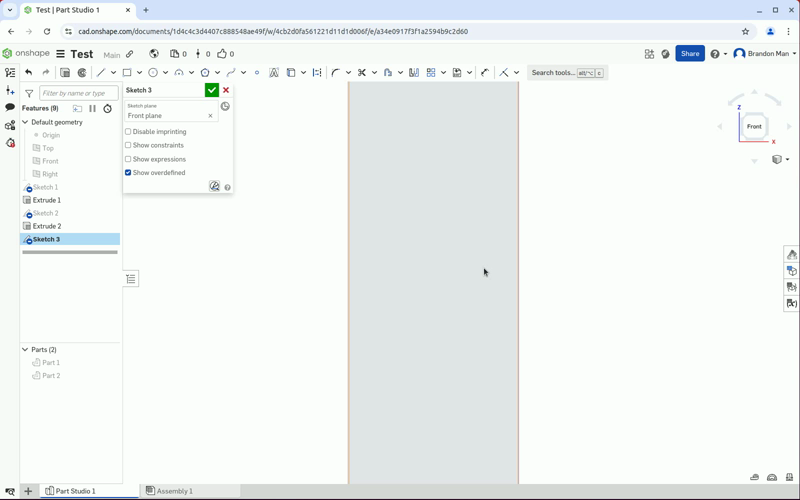
scroll(-6)
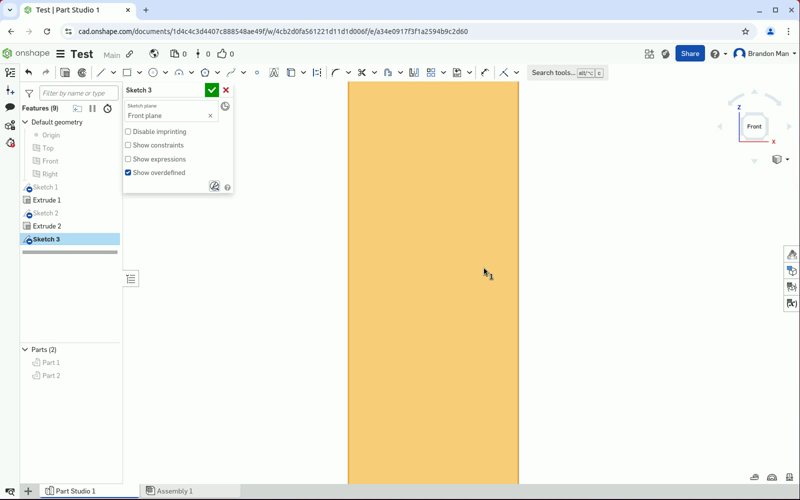
scroll(-6)
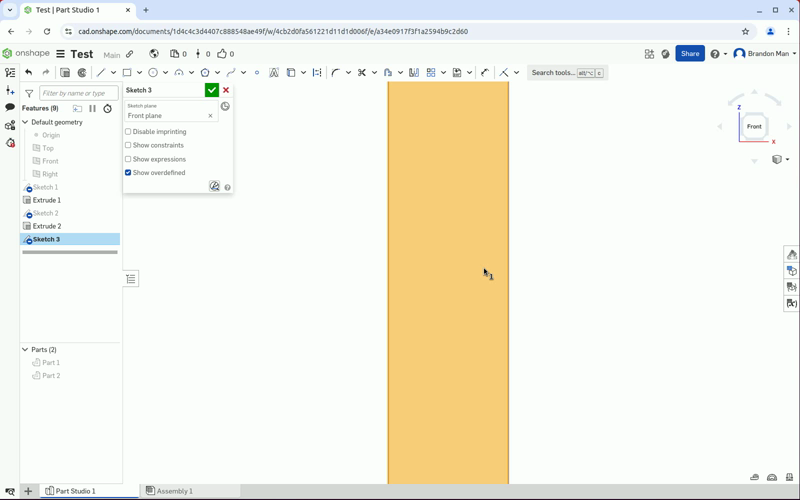
scroll(-6)
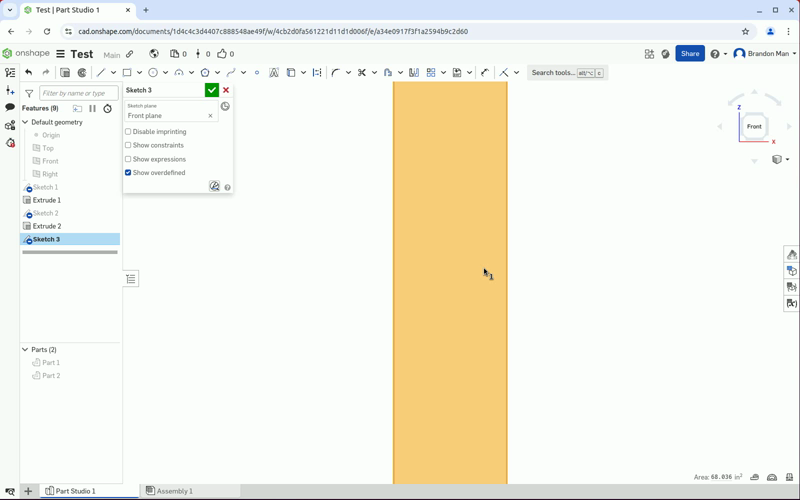
scroll(-6)
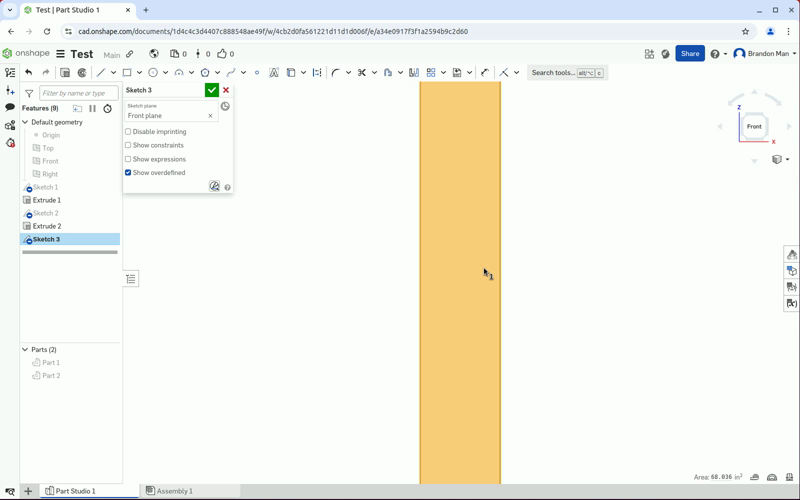
scroll(-6)
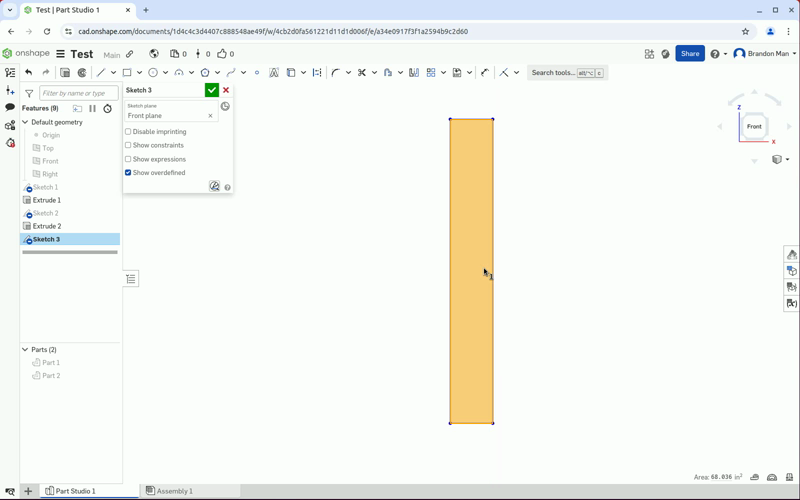
scroll(-6)
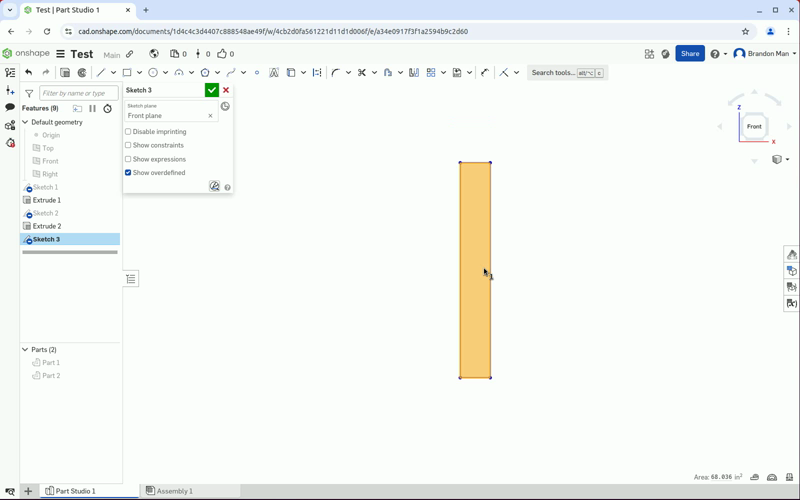
scroll(-6)
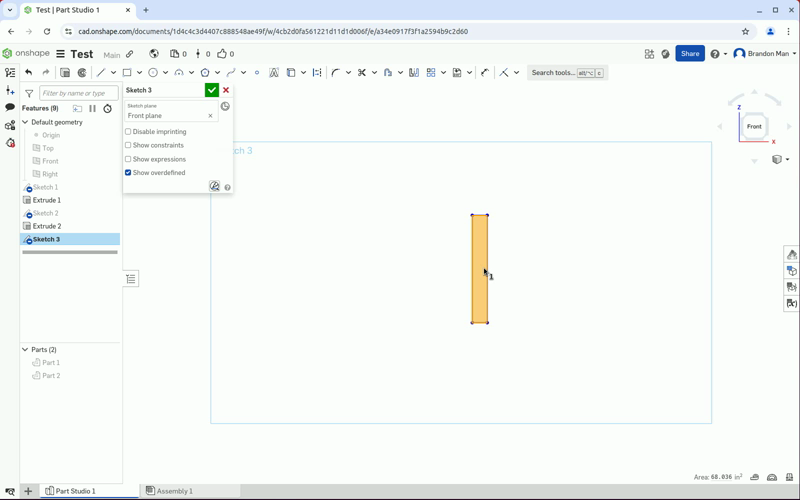
mouse_move(73, 352)
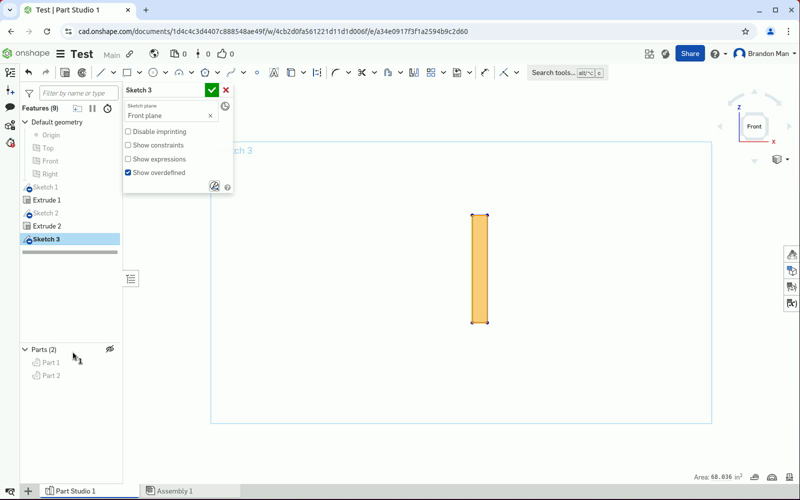
key(shift+y)
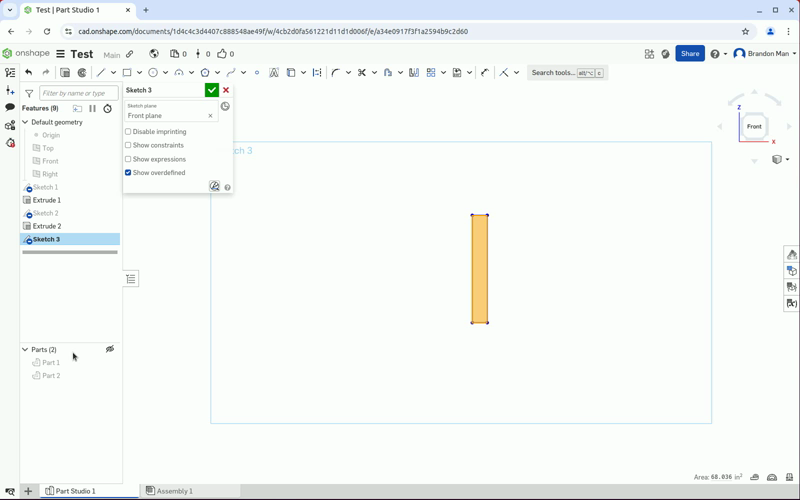
key(shift+e)
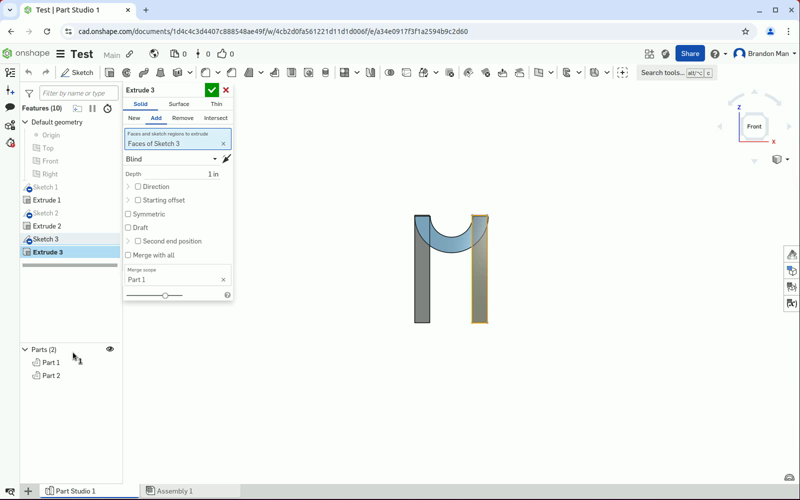
mouse_move(143, 106)
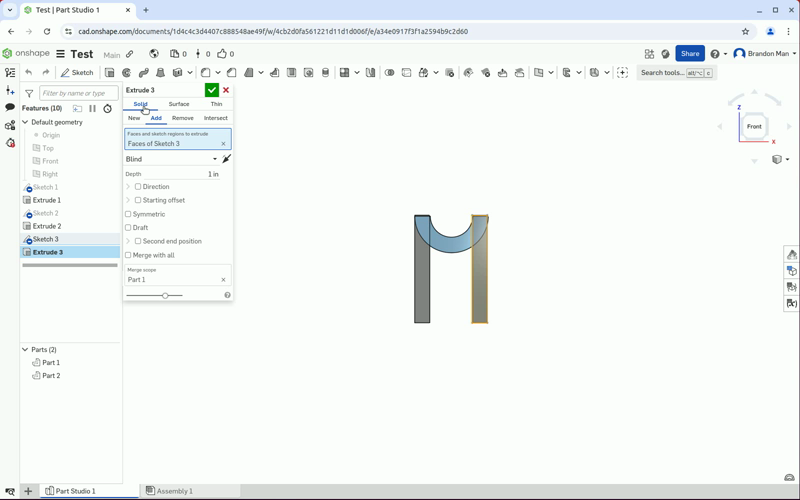
click(143, 106)
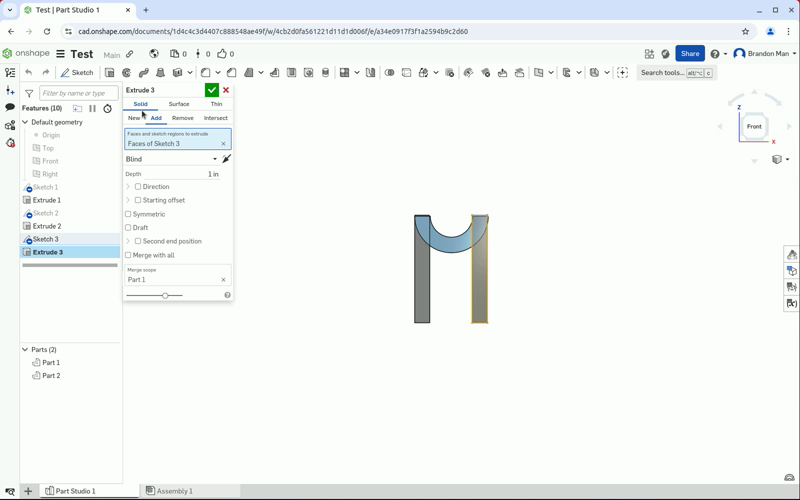
mouse_move(137, 120)
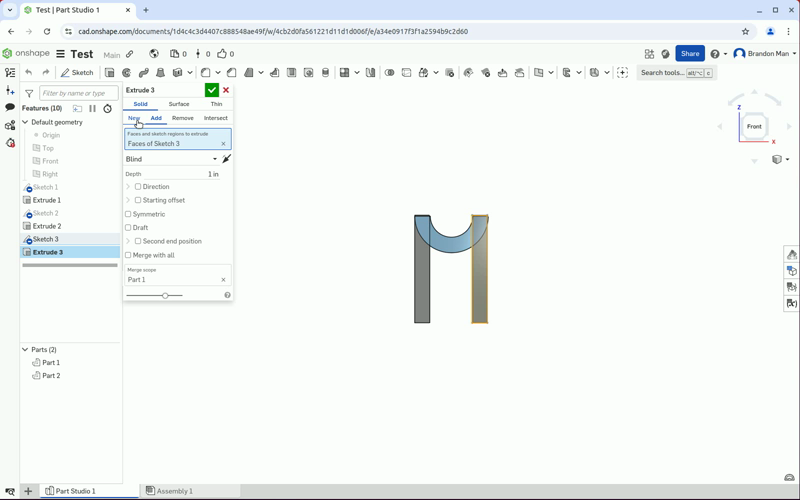
click(137, 120)
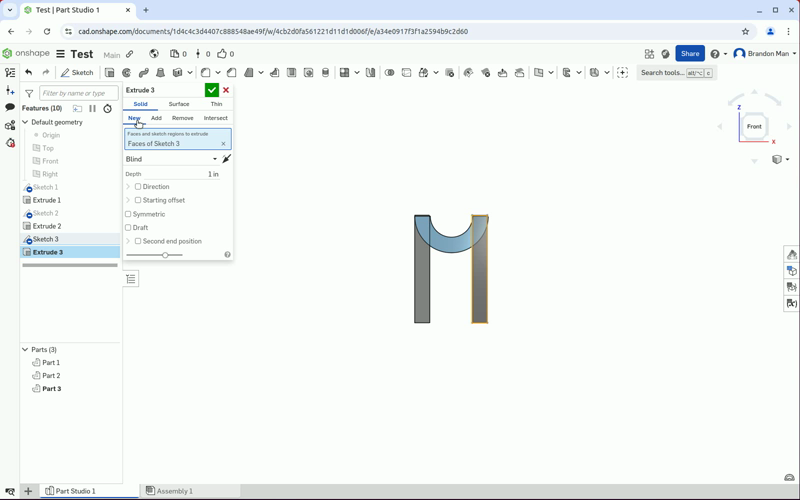
key(tab, 4)
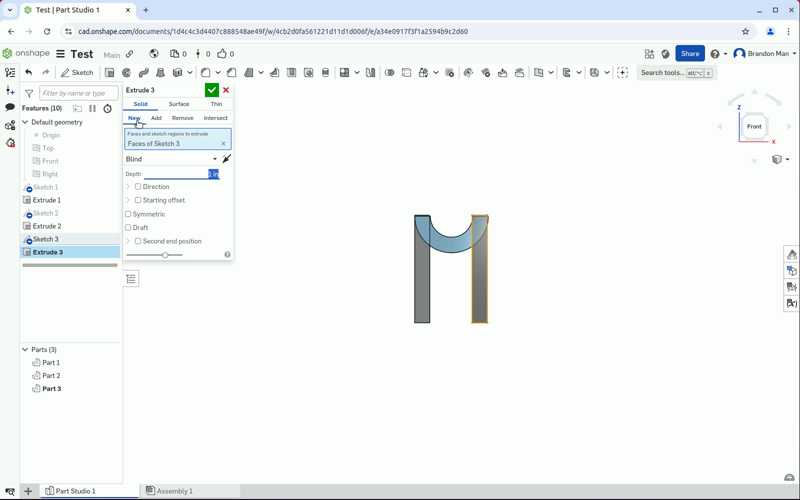
text(7.703)
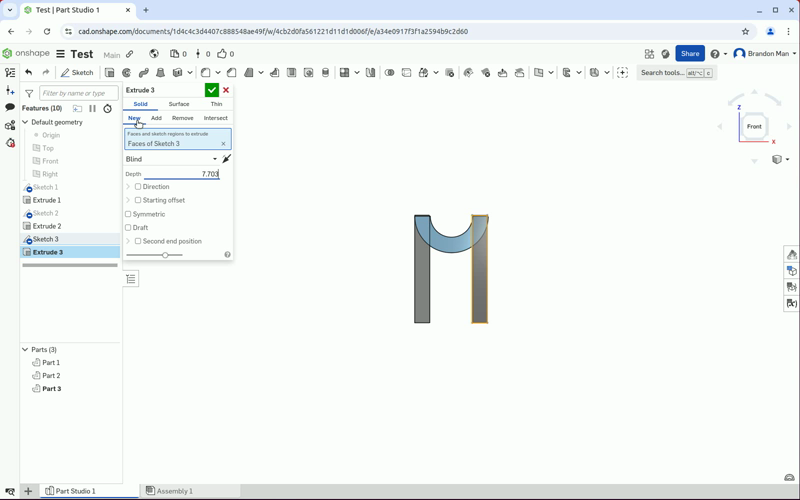
key(enter)
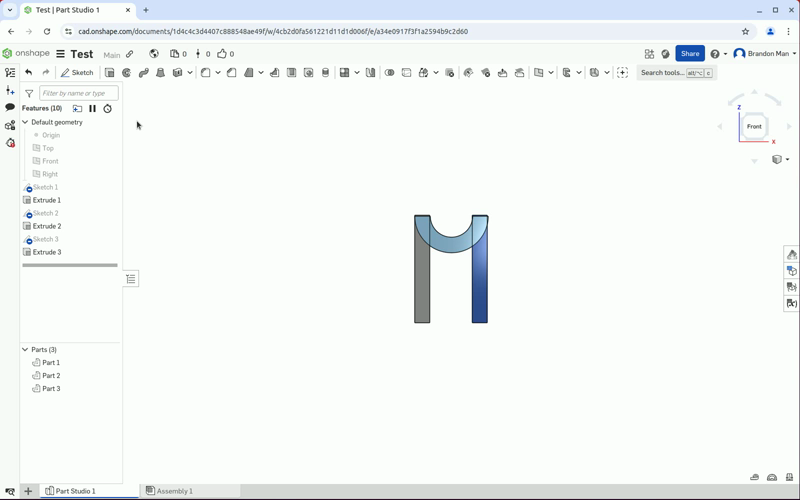
key(shift+h)
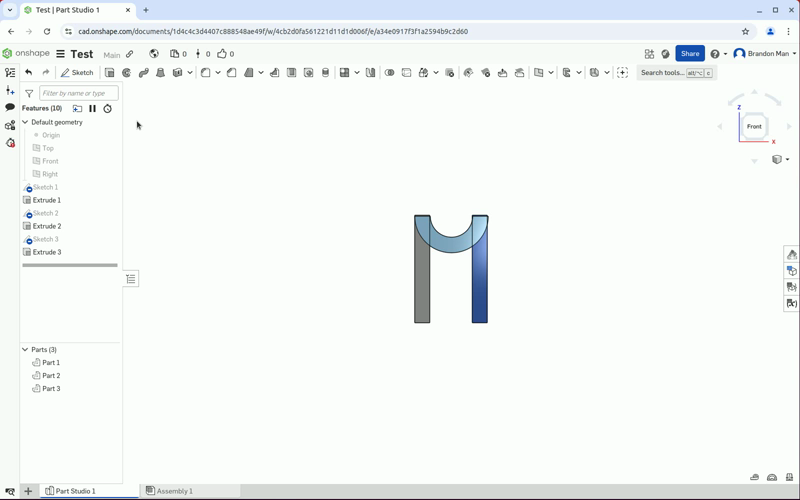
key(shift+h)
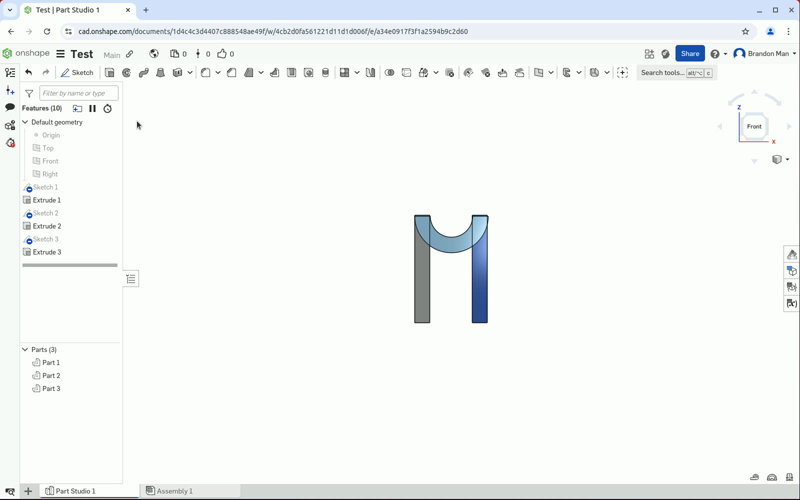
mouse_move(73, 189)
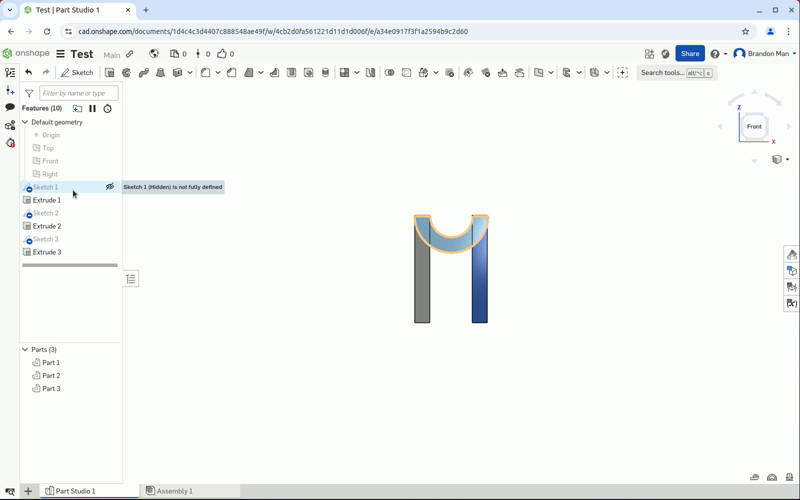
click(73, 189)
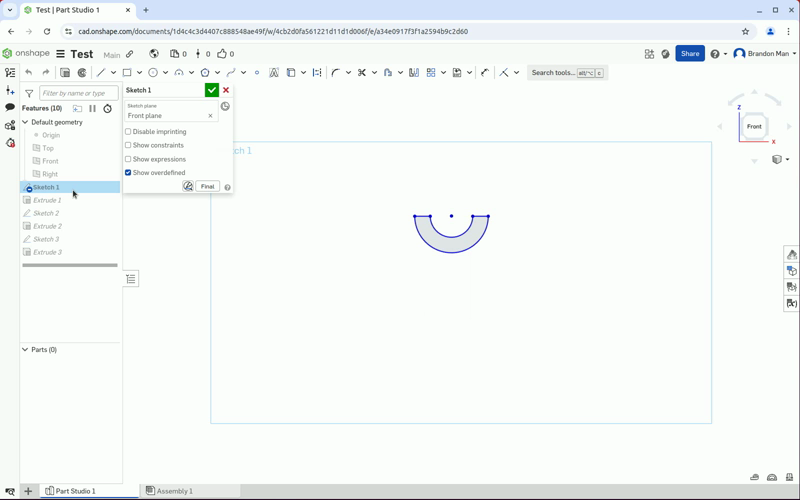
mouse_move(229, 92)
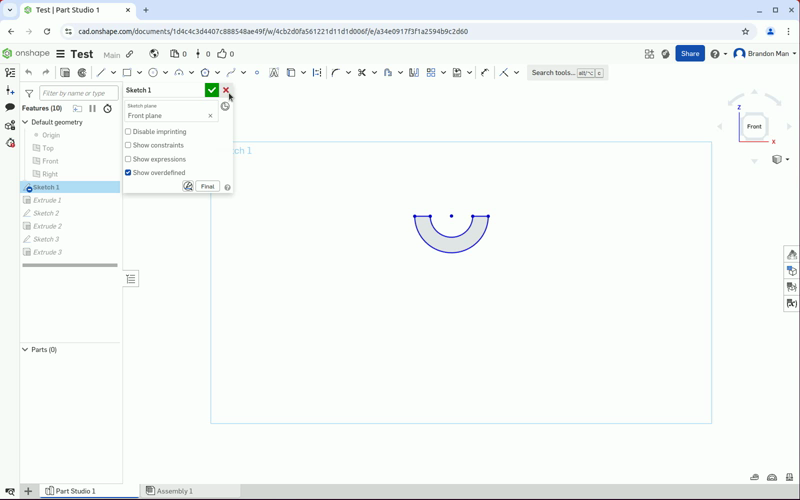
click(229, 92)
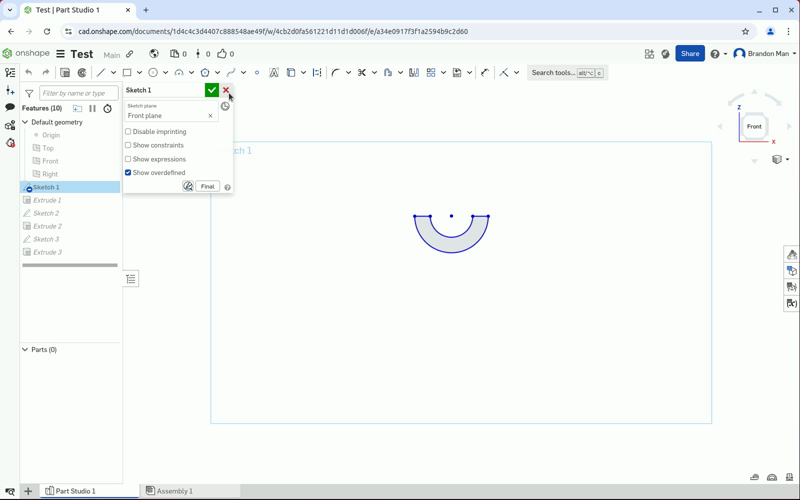
key(shift+s)
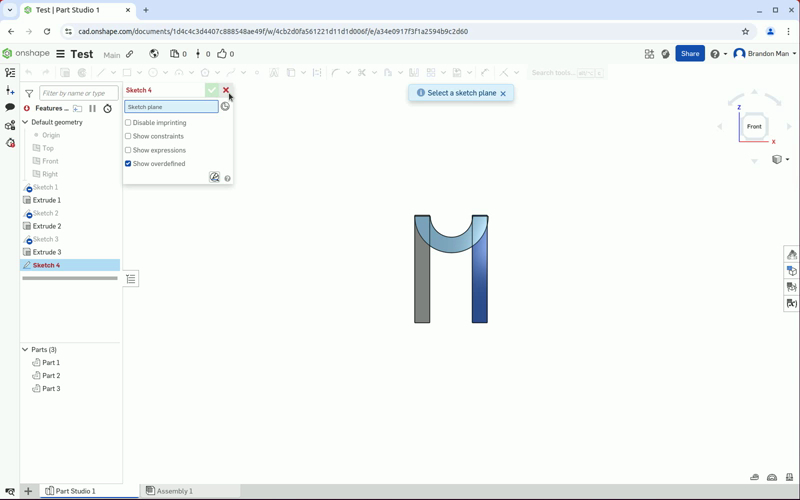
mouse_move(73, 163)
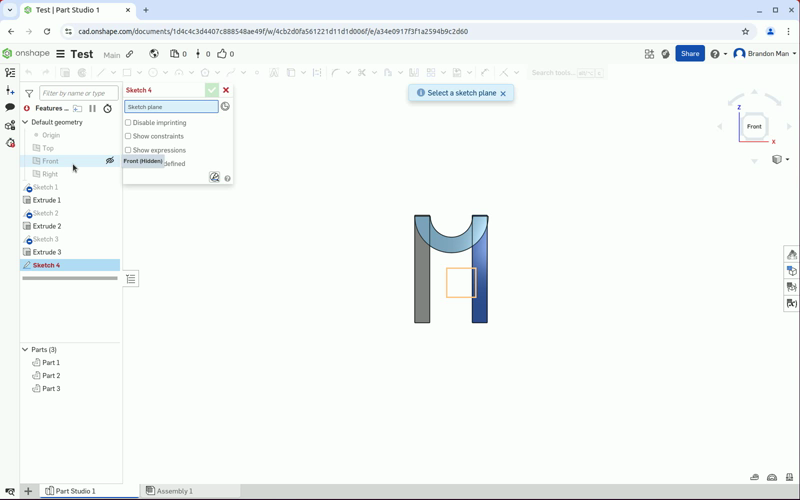
click(73, 163)
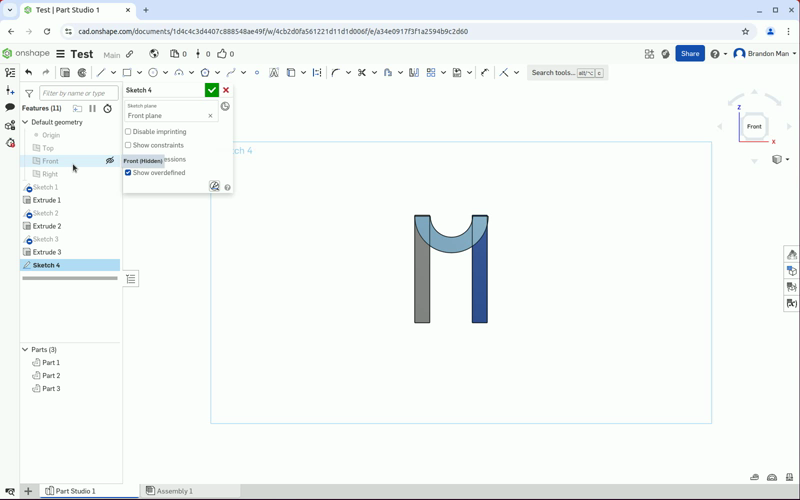
mouse_move(73, 352)
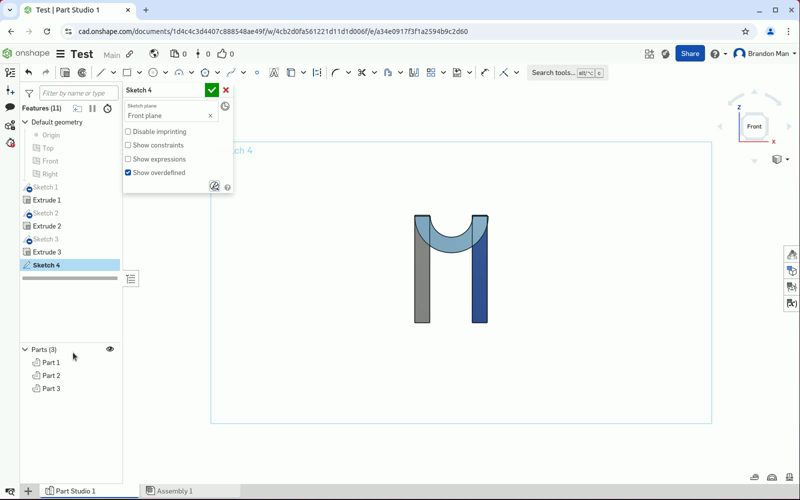
key(y)
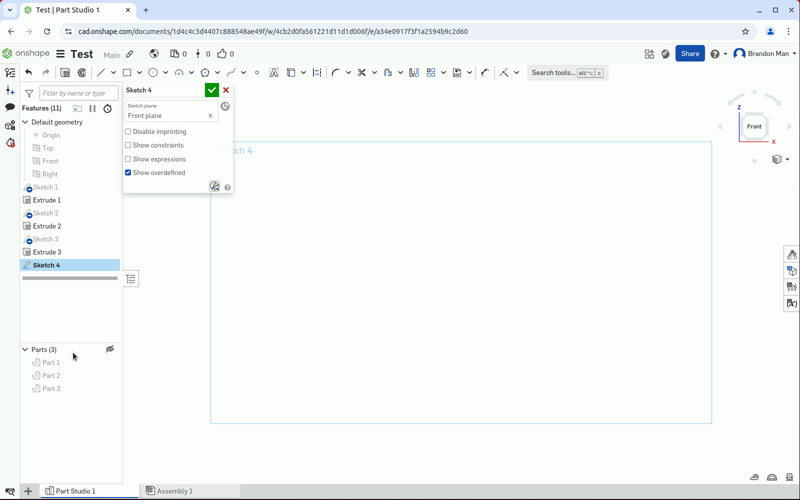
key(l)
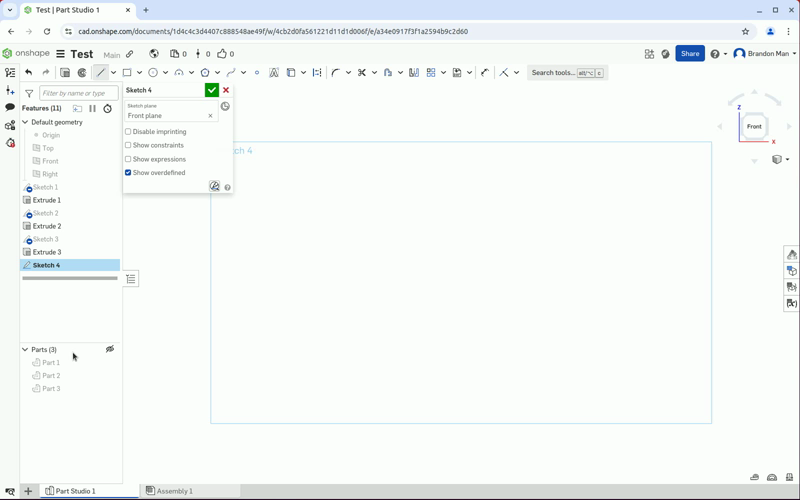
key_down(shift)
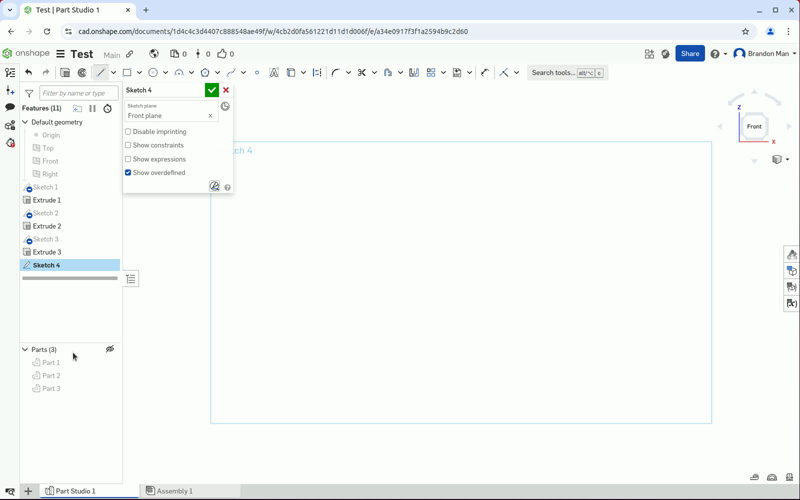
mouse_move(348, 322)
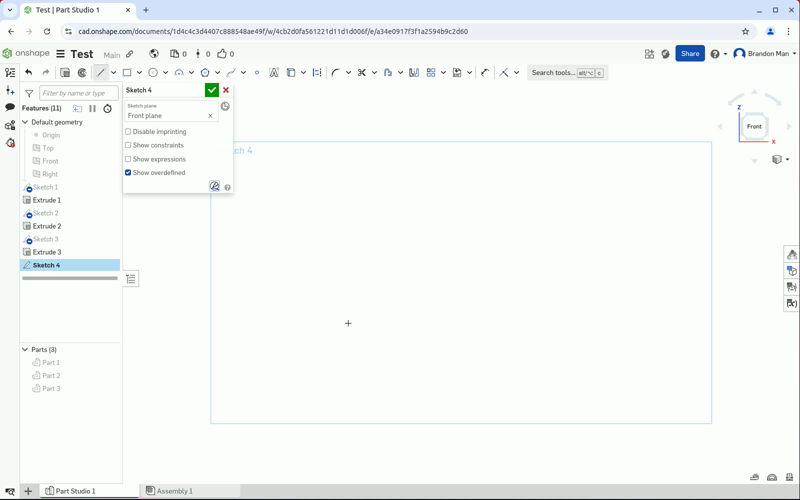
click(348, 322)
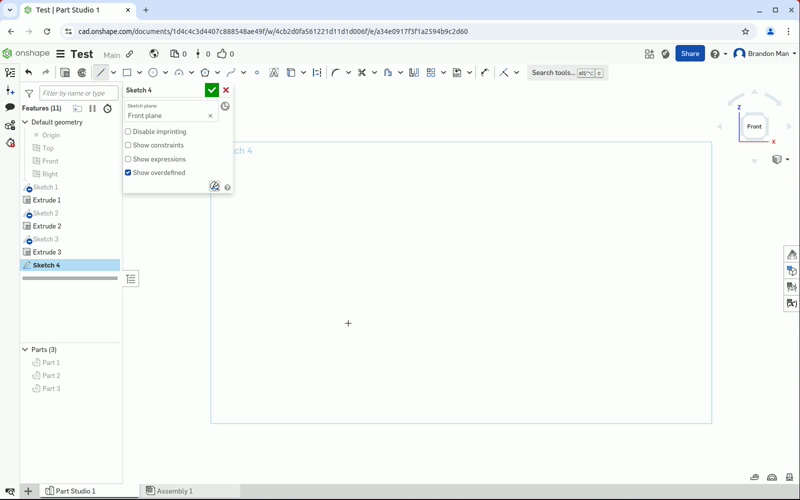
key_up(shift)
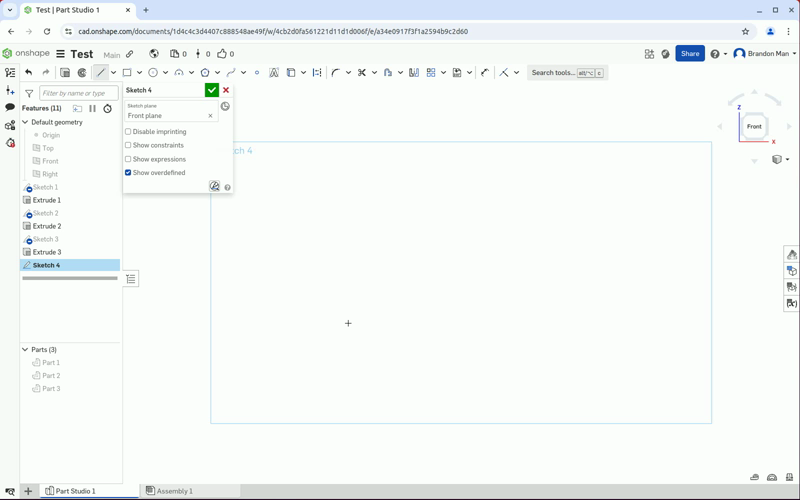
key_down(shift)
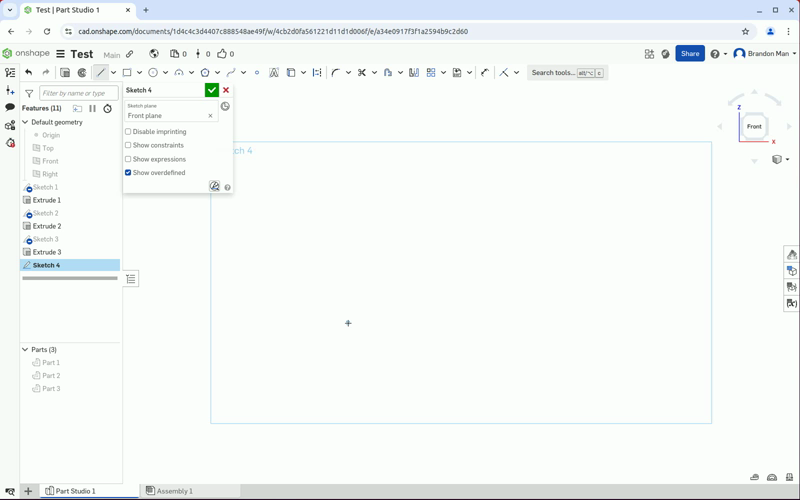
mouse_move(414, 322)
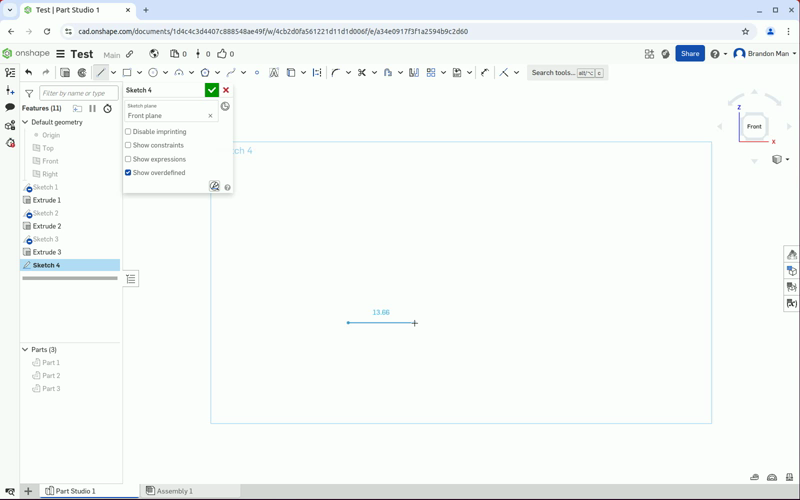
click(414, 322)
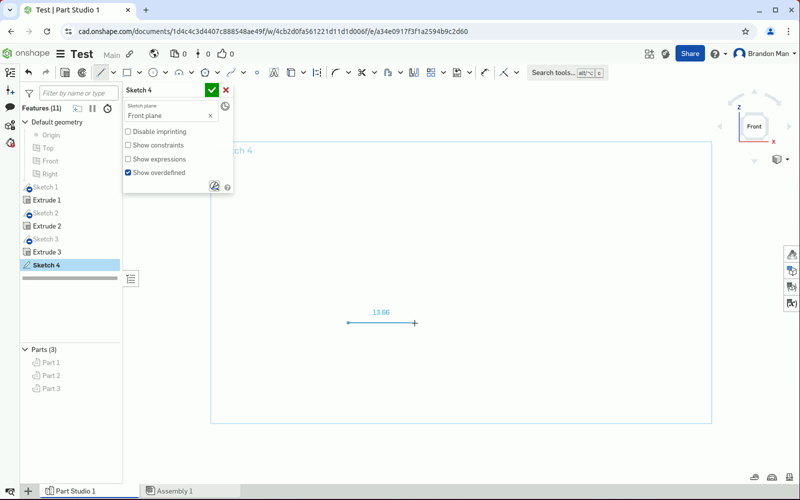
key_up(shift)
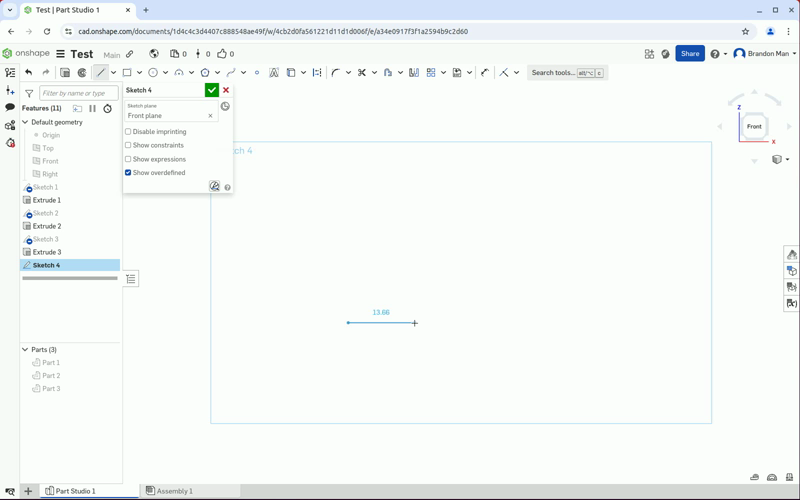
key_down(shift)
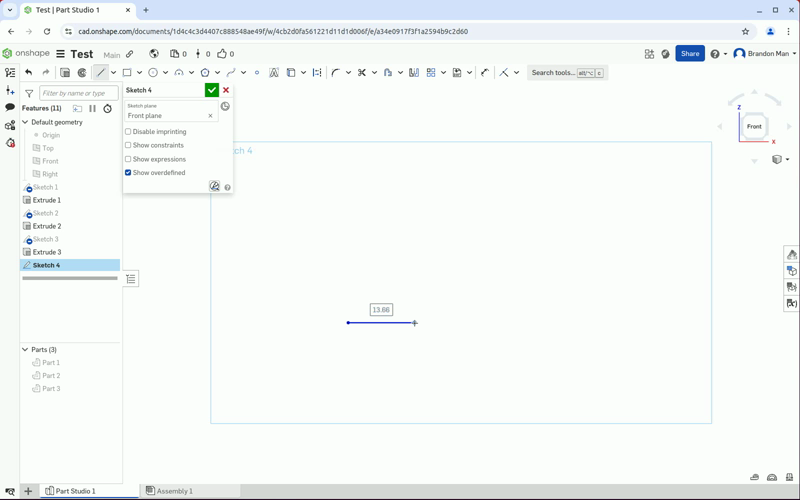
mouse_move(414, 215)
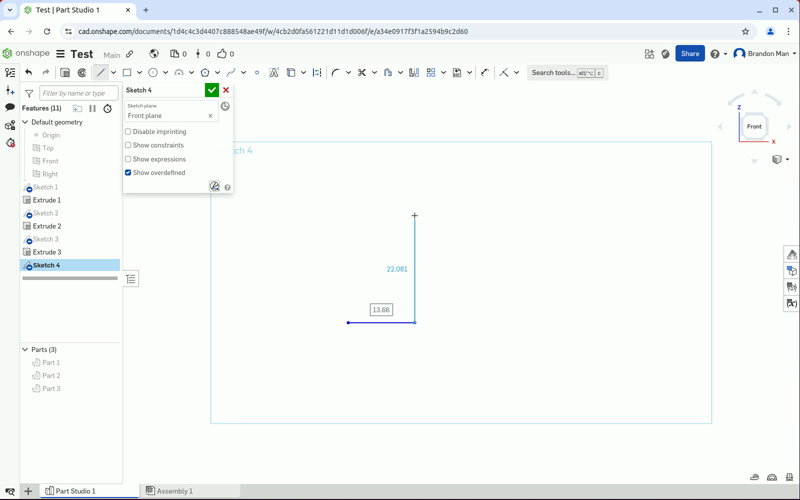
click(414, 215)
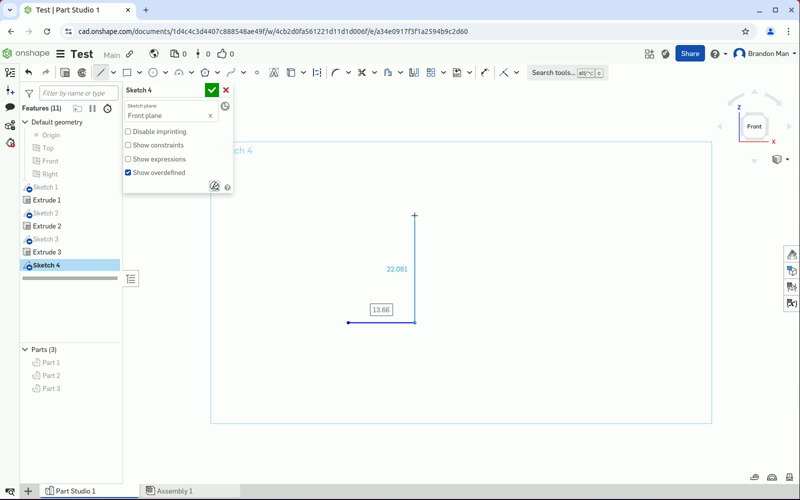
key_up(shift)
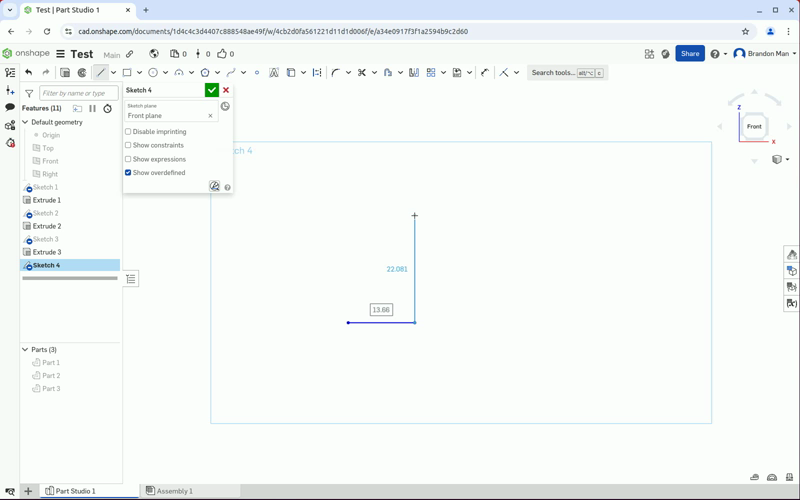
key(esc)
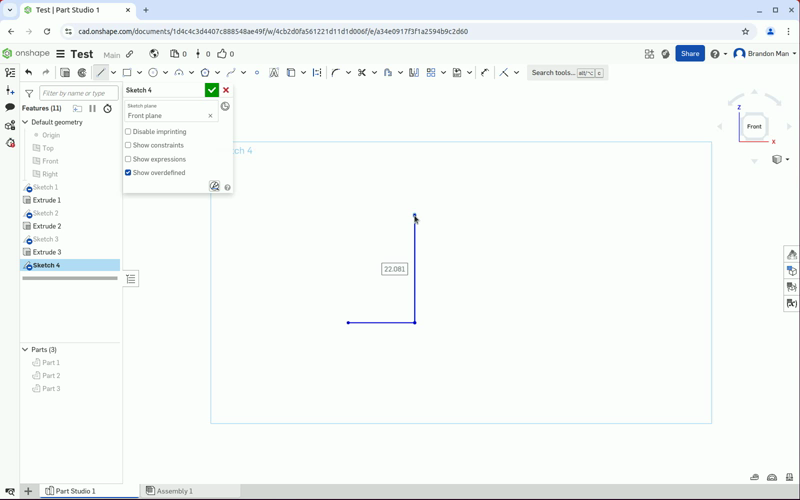
key(a)
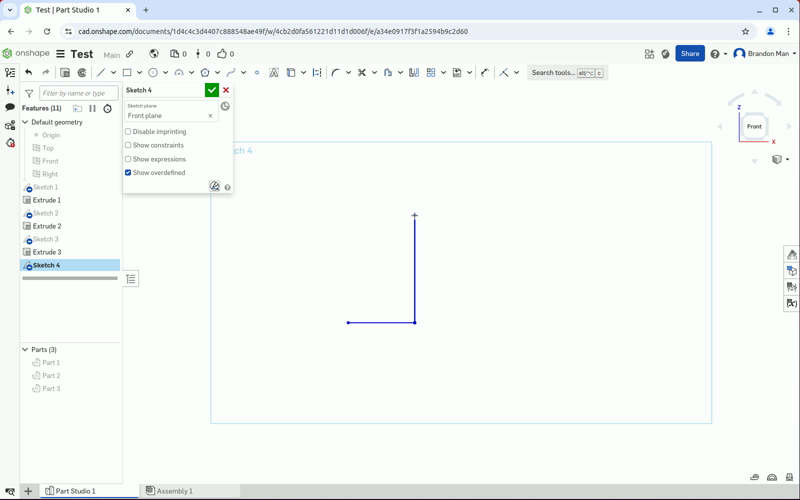
mouse_move(414, 215)
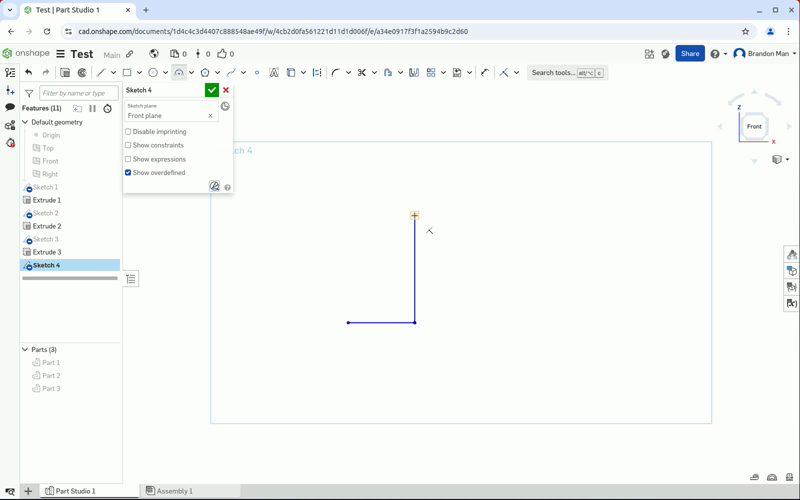
click(414, 215)
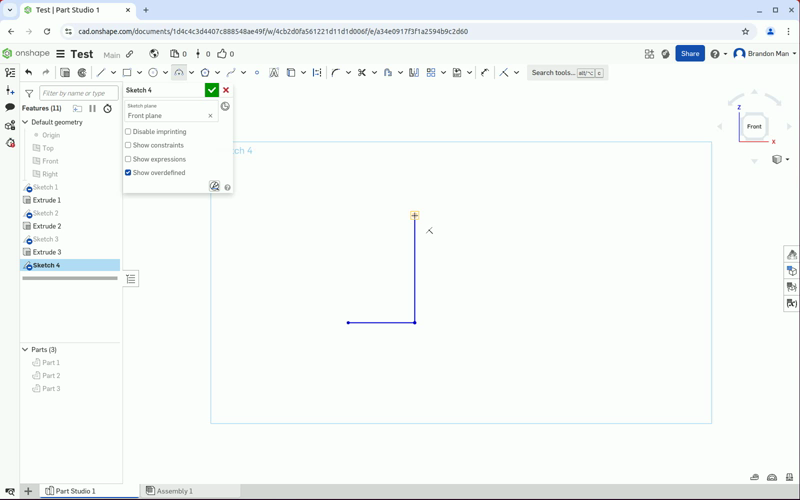
key_down(shift)
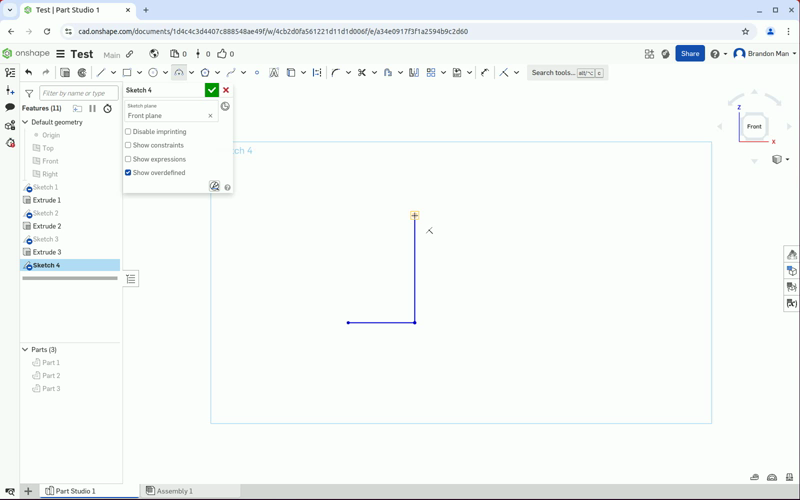
mouse_move(485, 215)
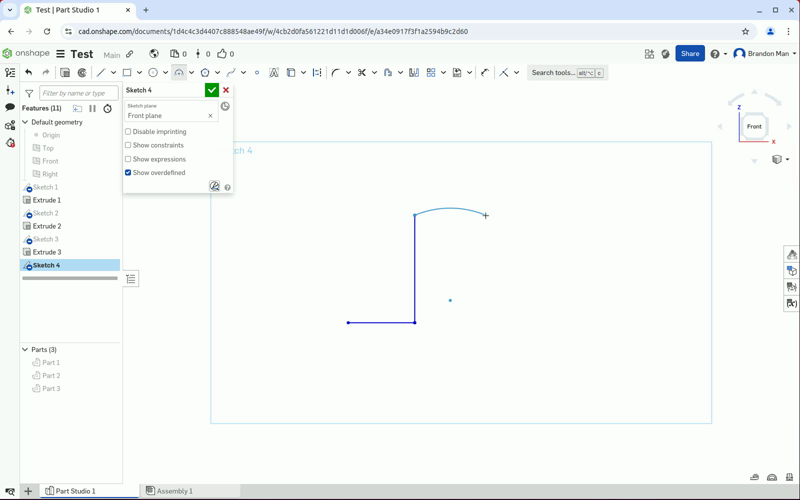
click(485, 215)
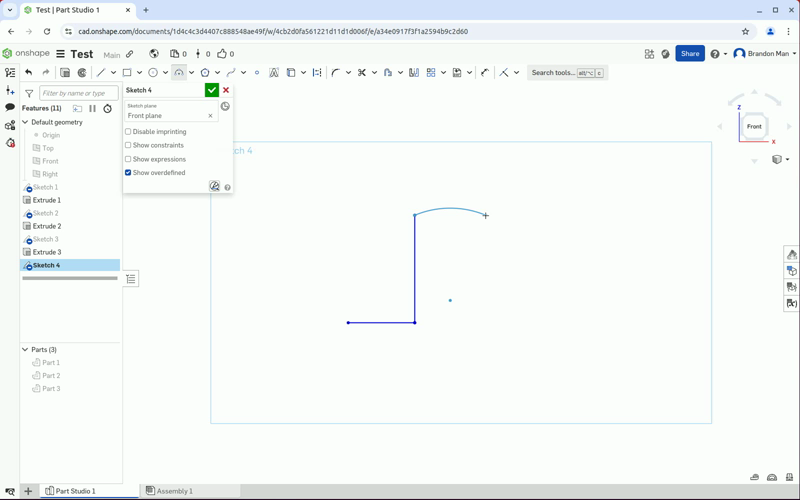
mouse_move(450, 250)
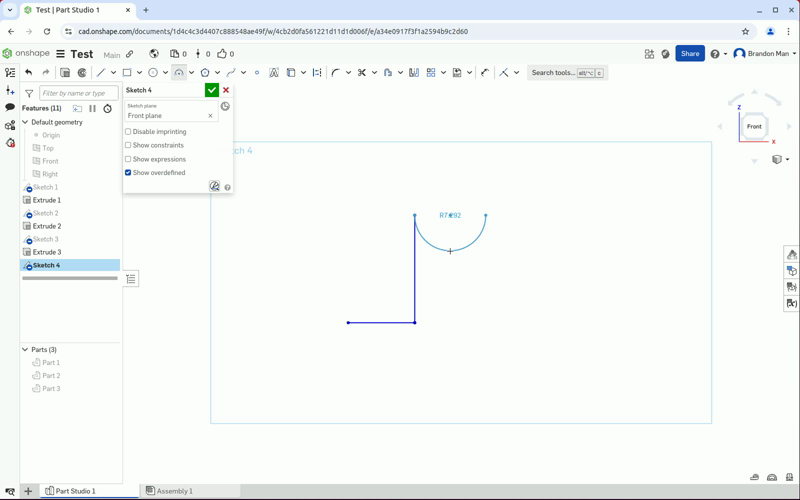
click(450, 250)
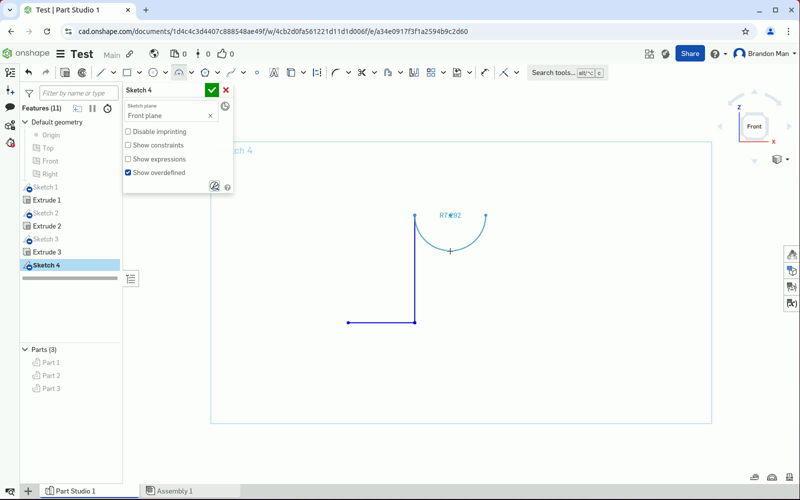
key_up(shift)
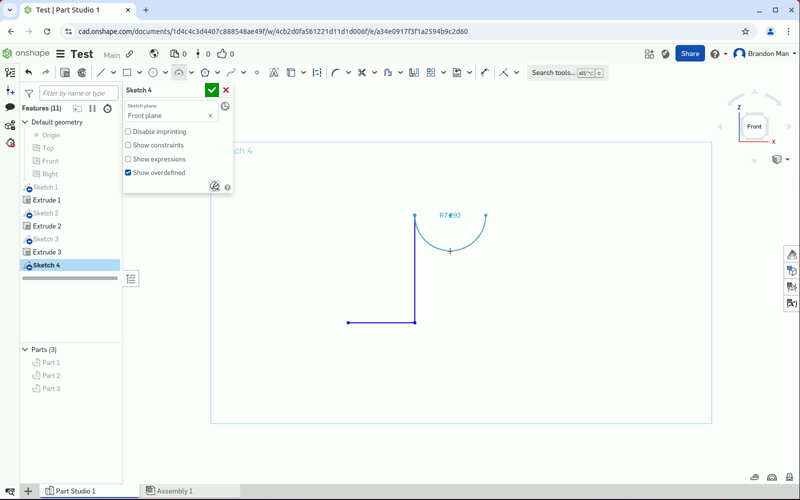
key(esc)
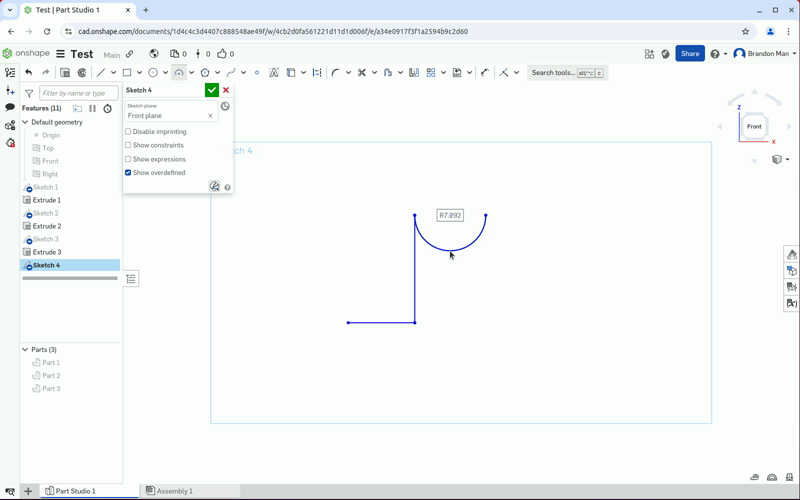
key(l)
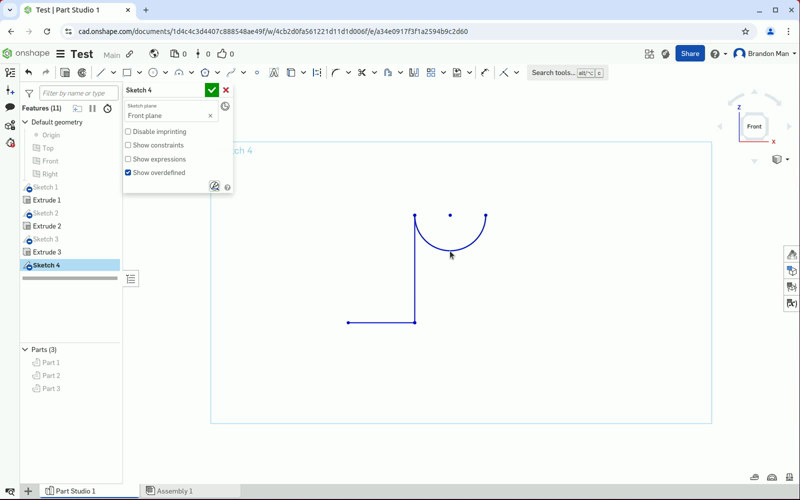
mouse_move(485, 215)
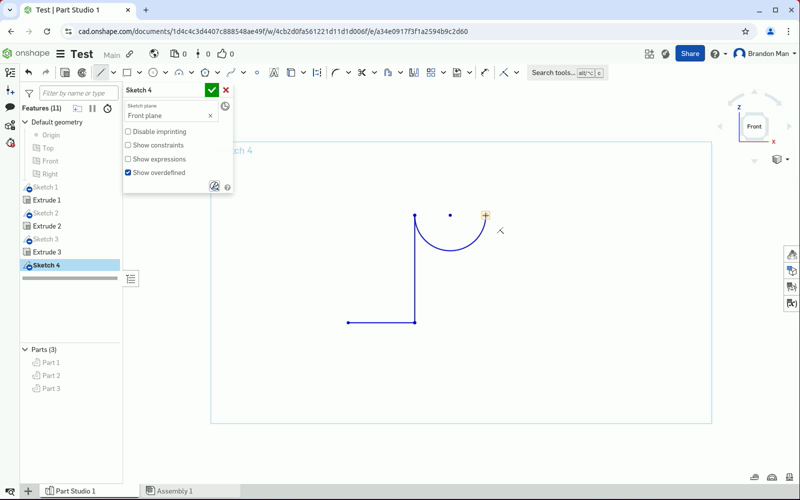
click(485, 215)
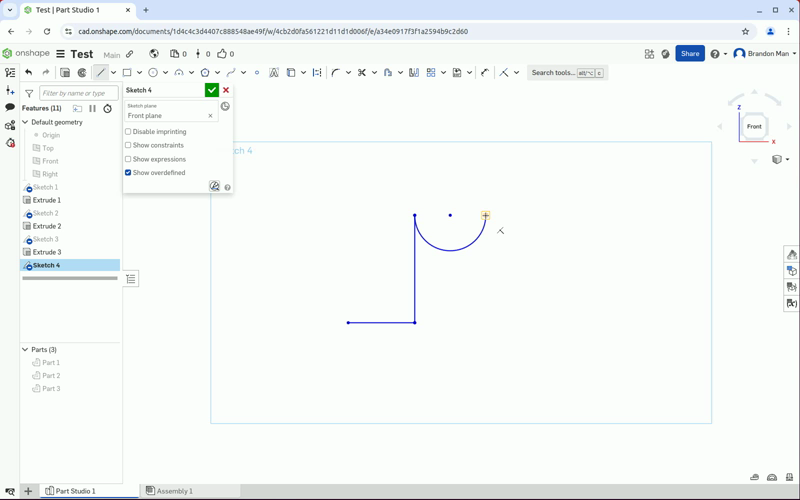
key_down(shift)
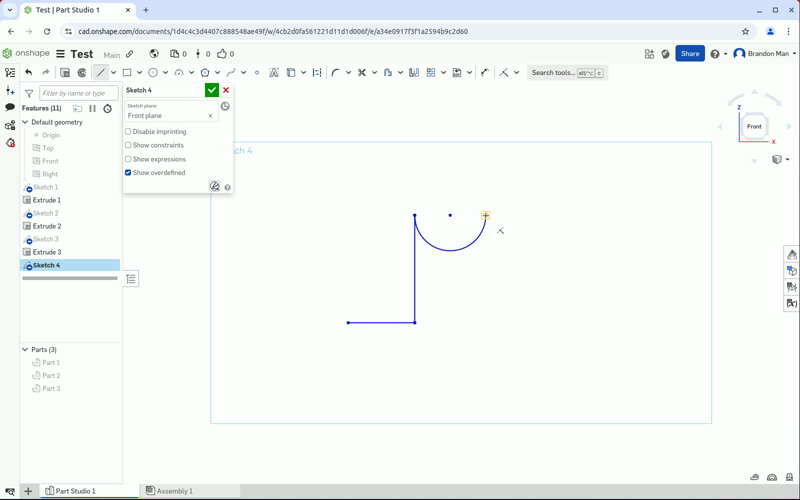
mouse_move(485, 322)
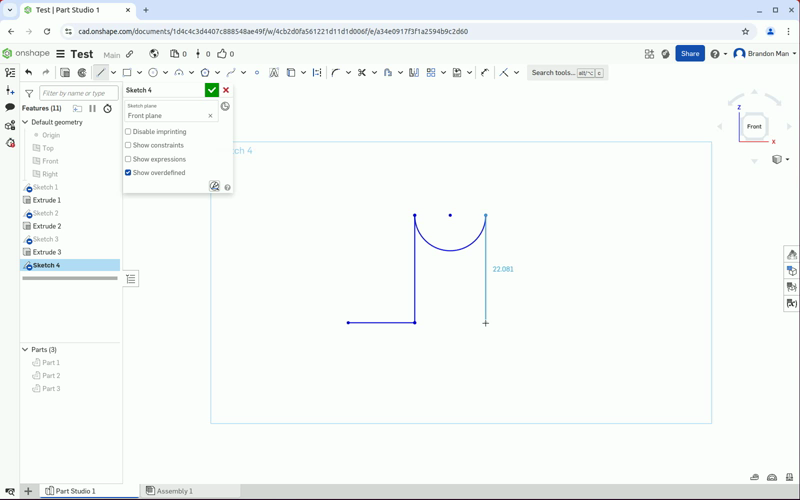
click(485, 322)
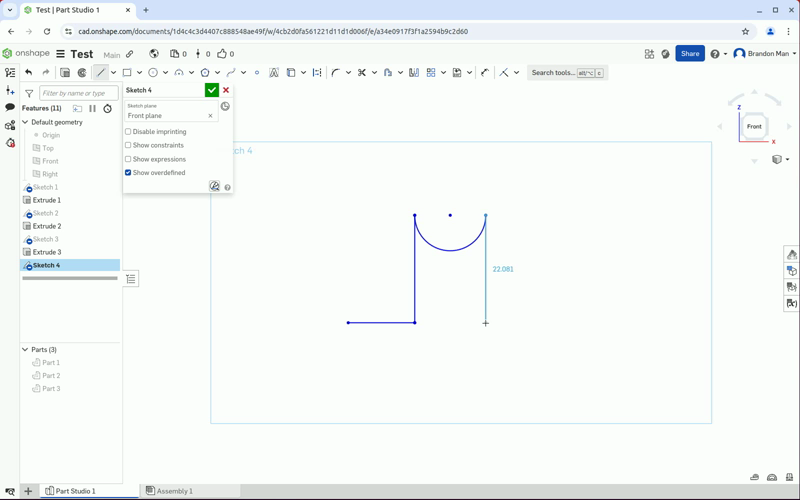
key_up(shift)
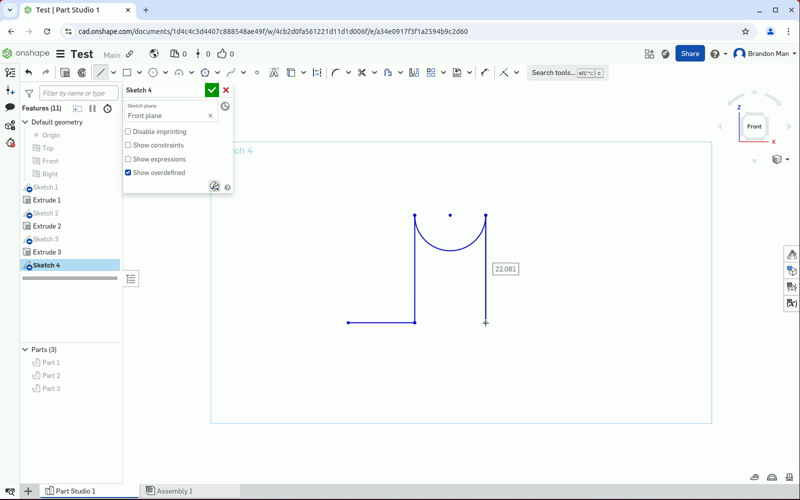
key_down(shift)
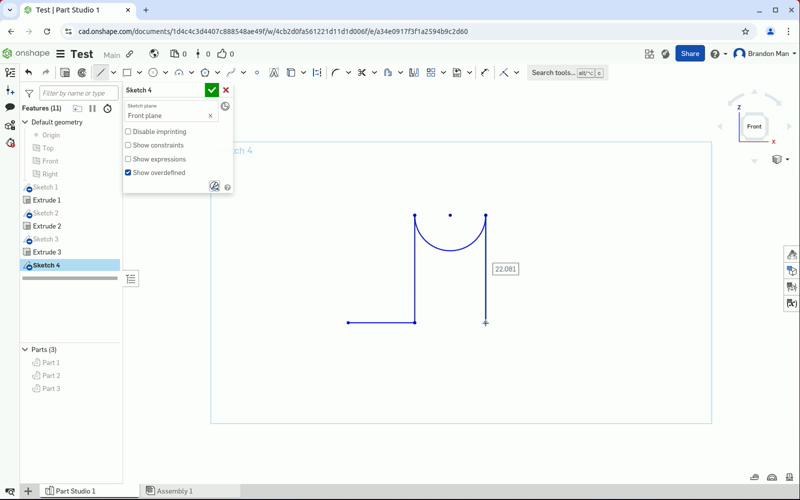
mouse_move(552, 322)
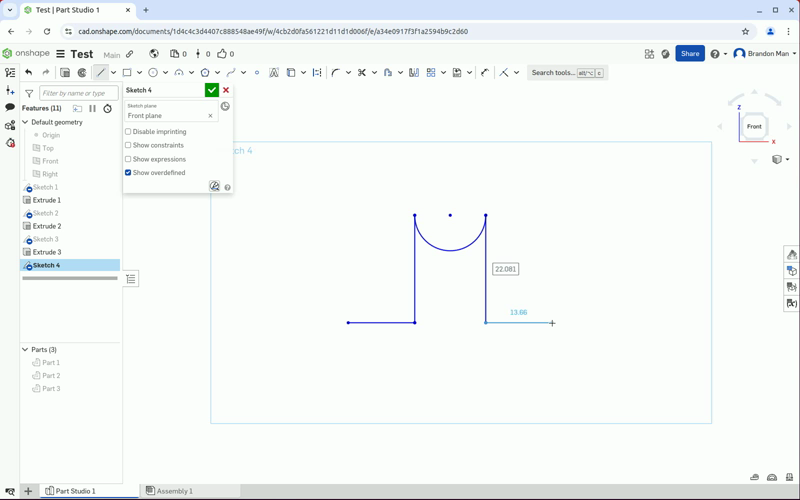
click(552, 322)
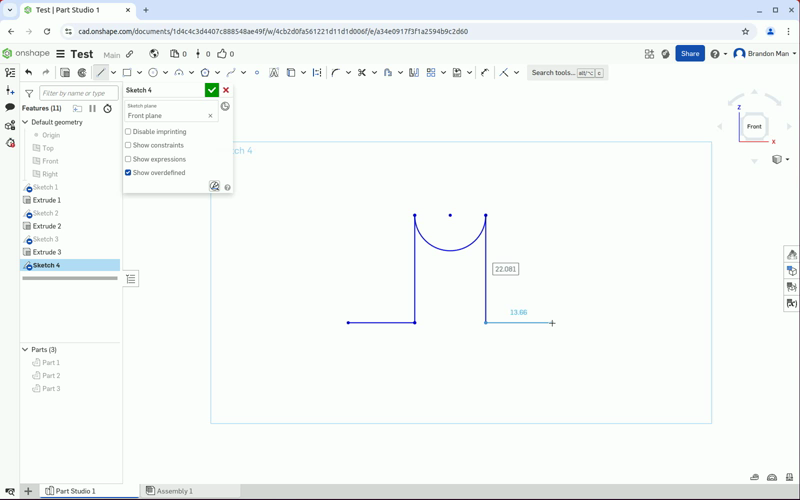
key_up(shift)
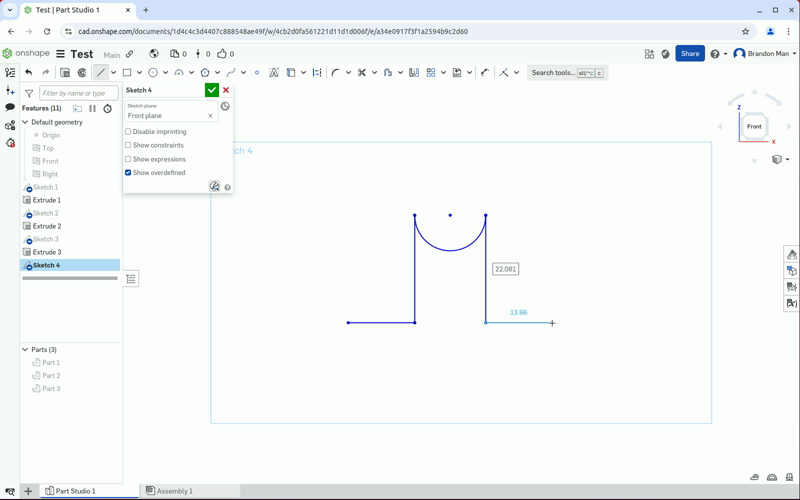
key_down(shift)
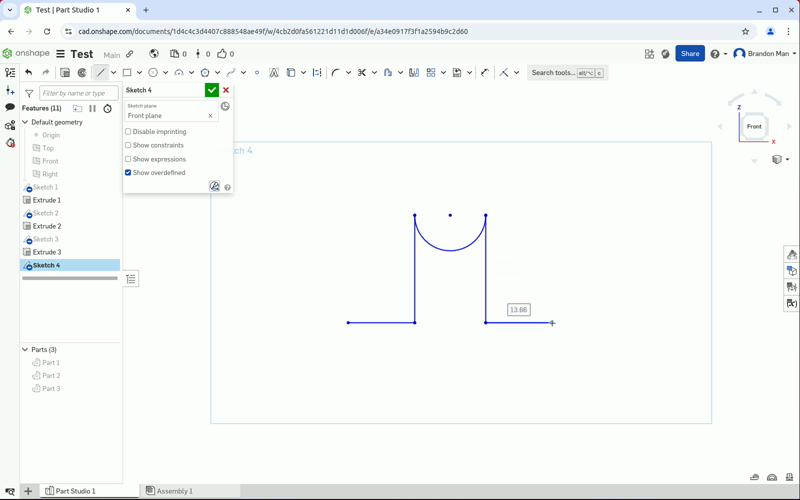
mouse_move(552, 170)
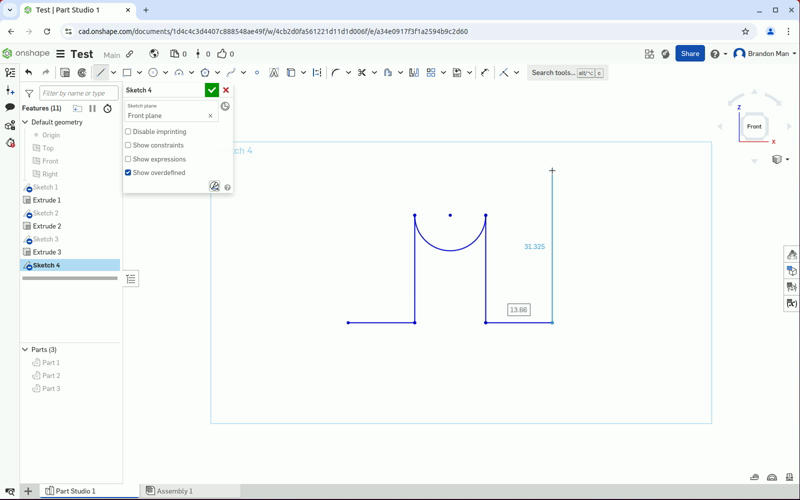
click(552, 170)
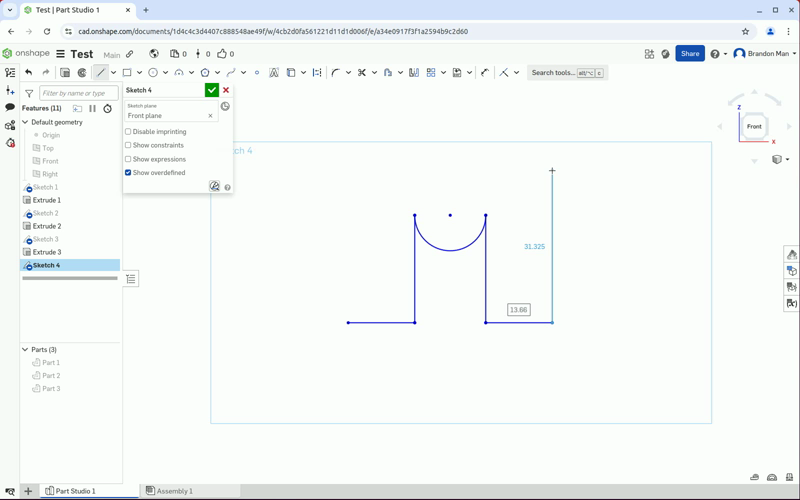
key_up(shift)
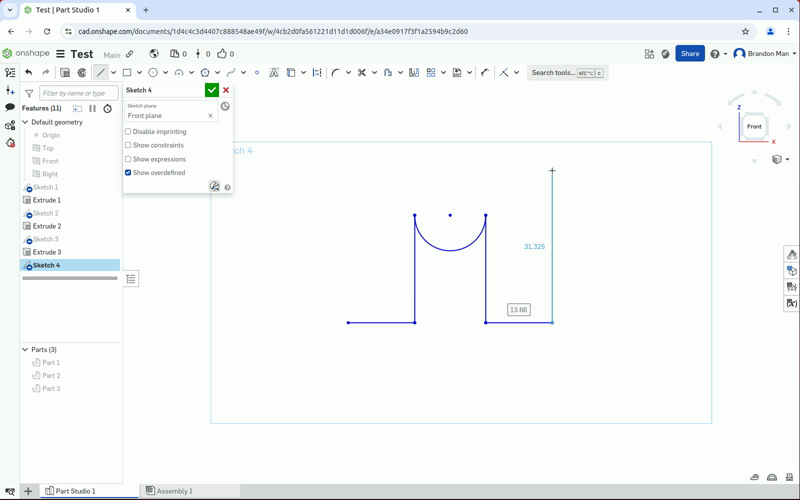
key_down(shift)
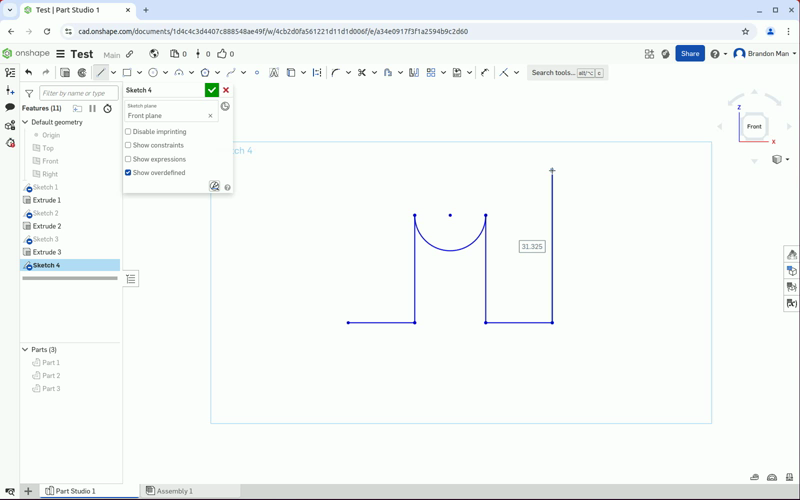
mouse_move(348, 170)
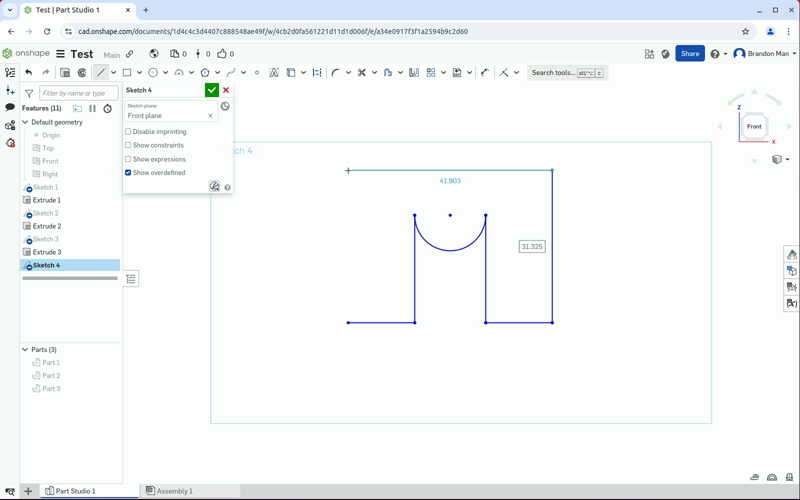
click(348, 170)
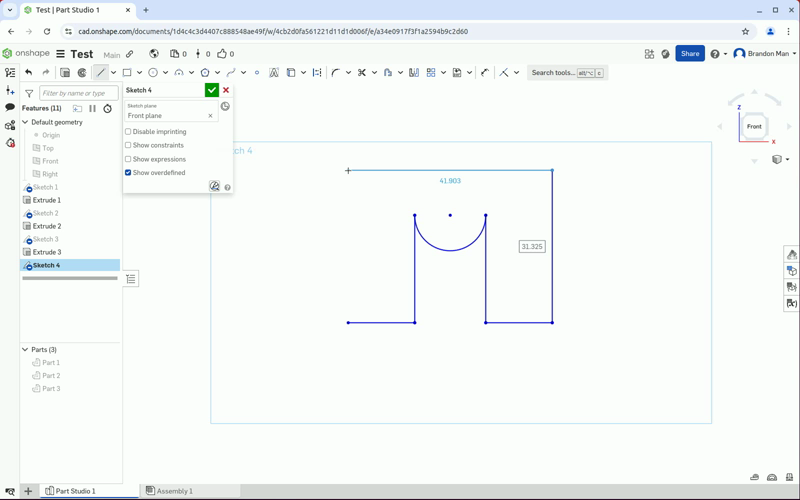
key_up(shift)
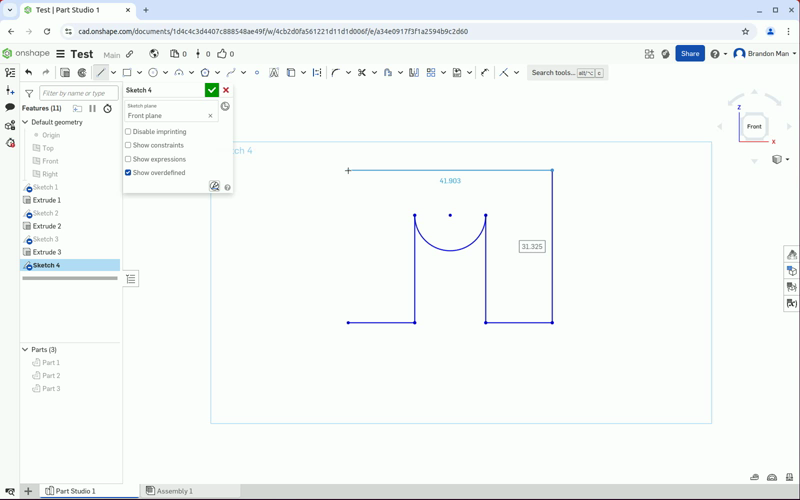
key_down(shift)
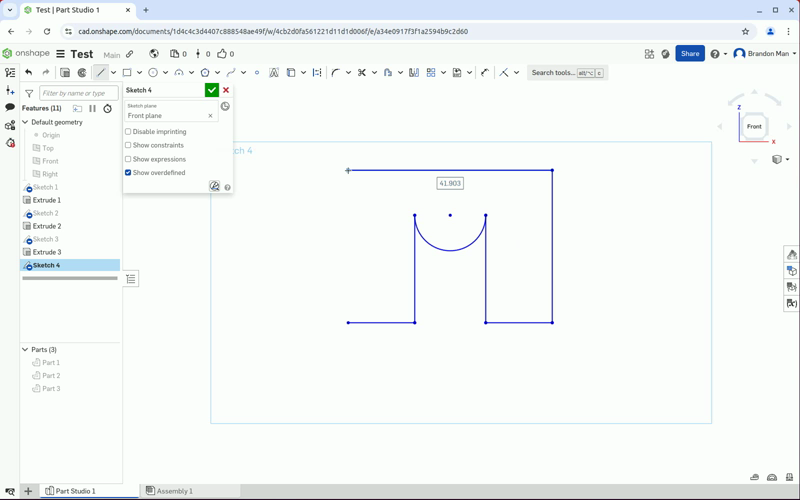
mouse_move(348, 322)
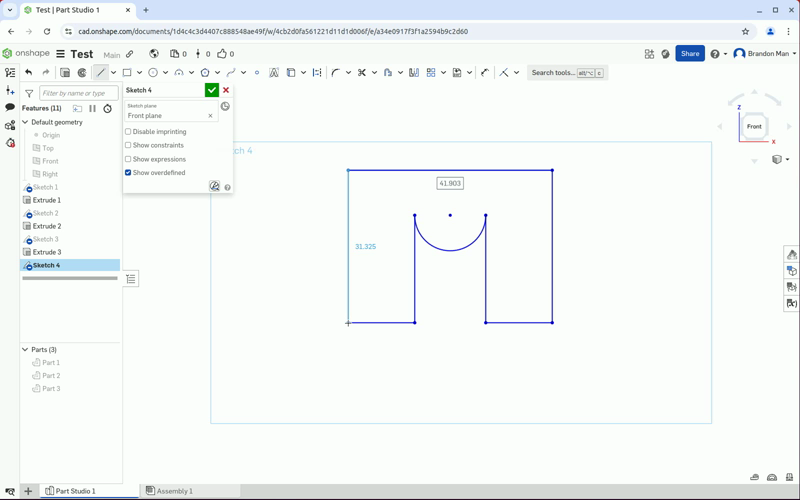
key_up(shift)
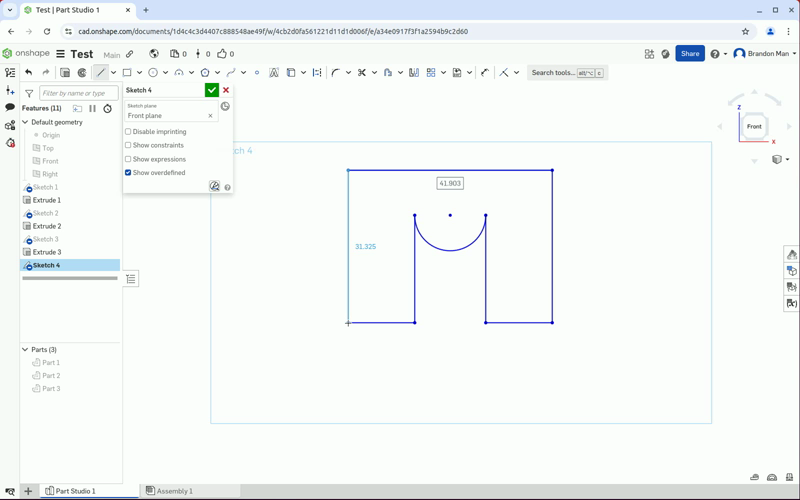
click(348, 322)
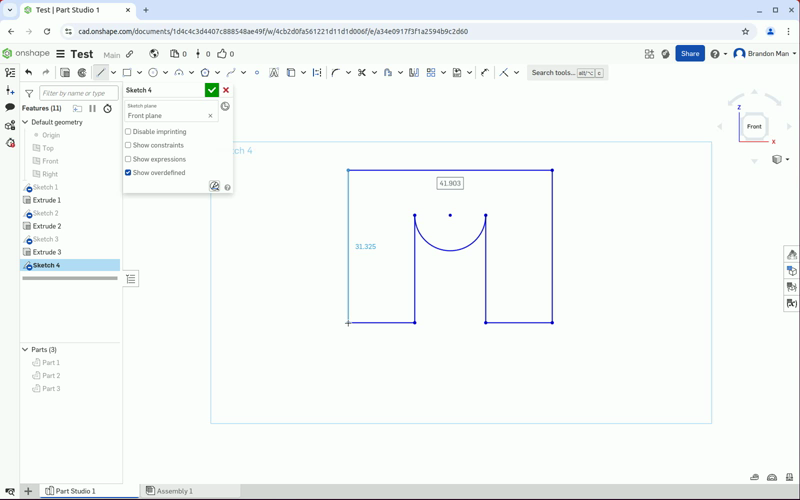
key(esc)
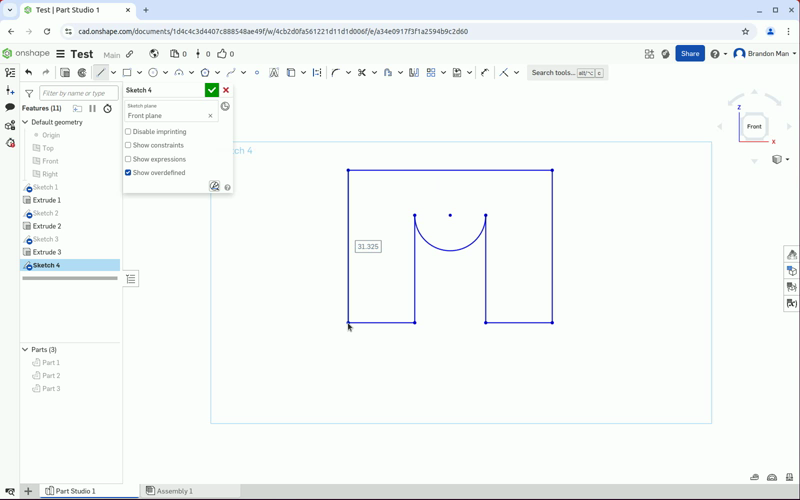
mouse_move(393, 216)
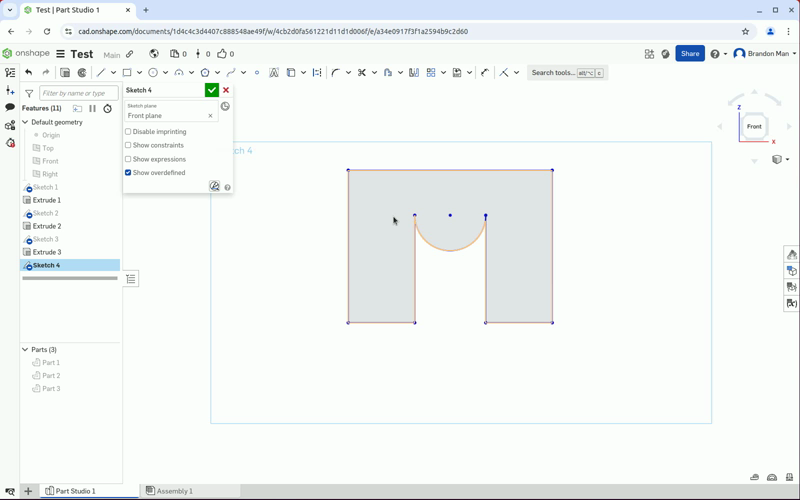
click(393, 216)
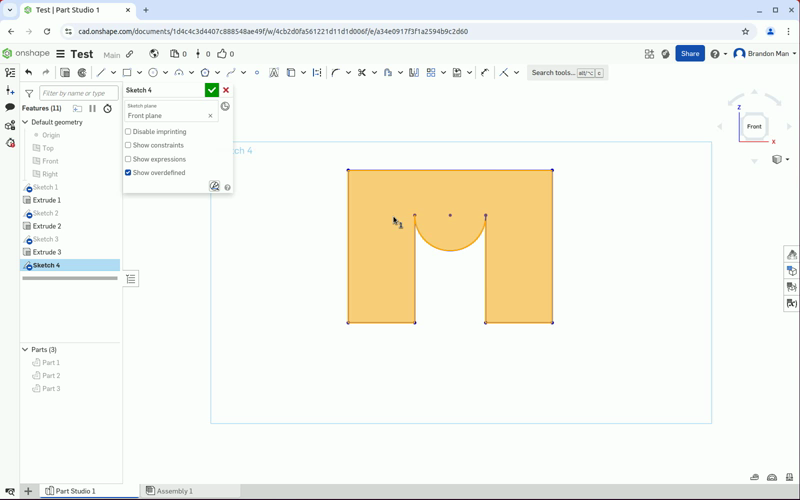
mouse_move(73, 352)
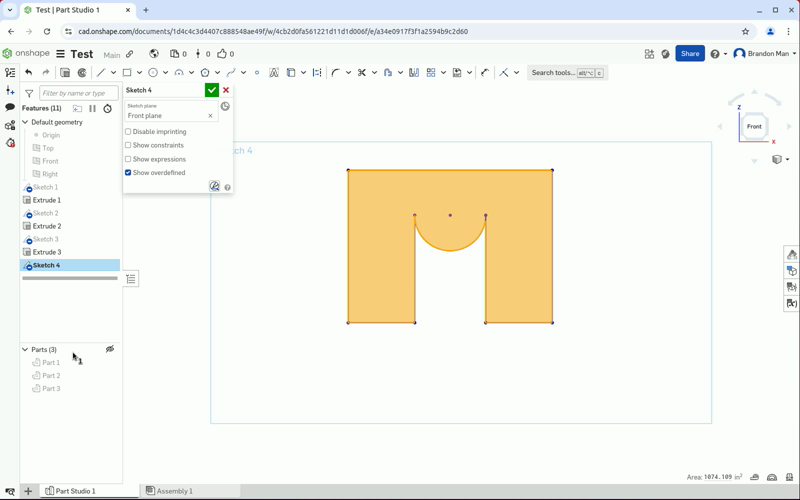
key(shift+y)
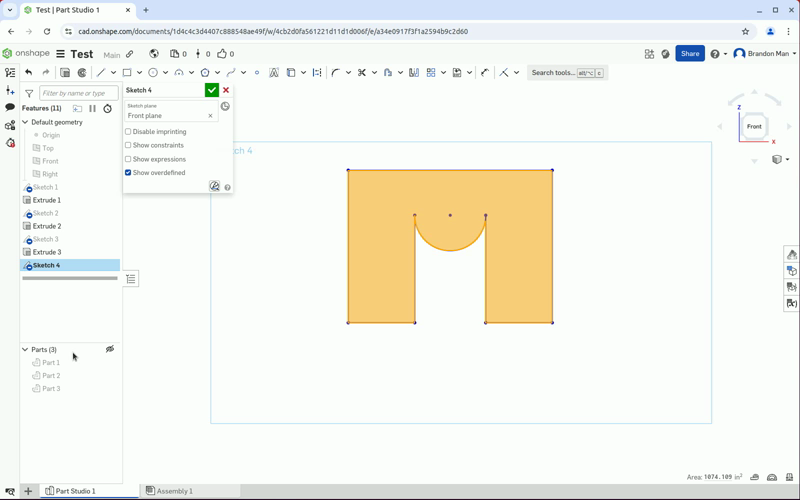
key(shift+e)
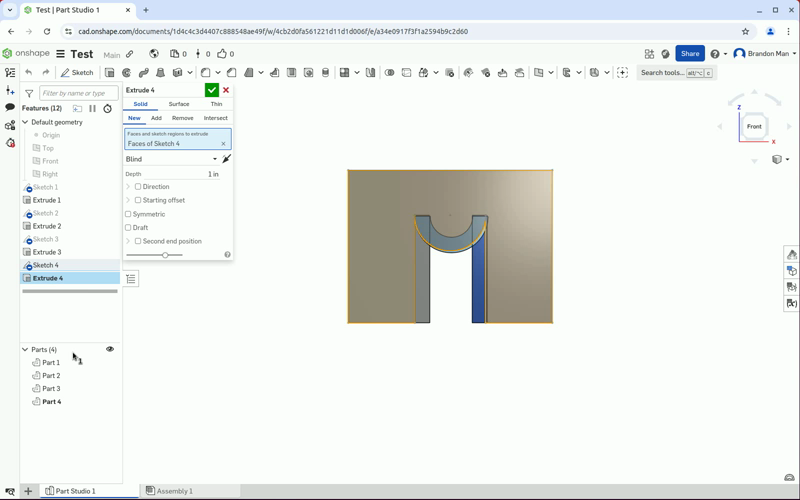
mouse_move(143, 106)
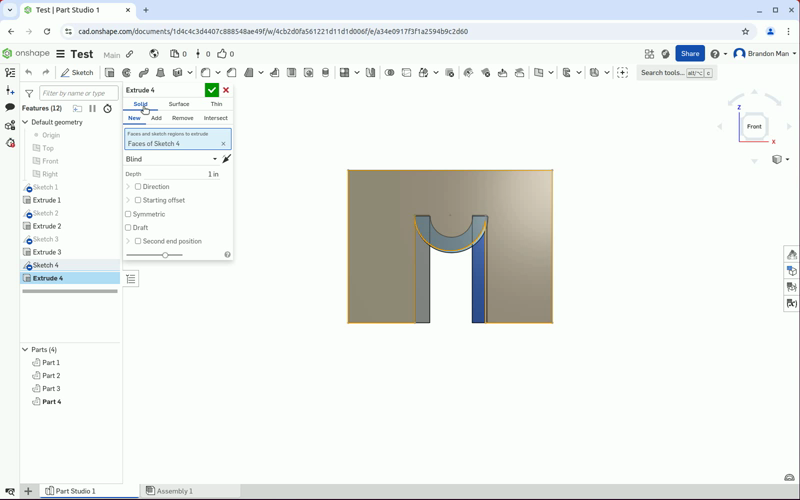
click(143, 106)
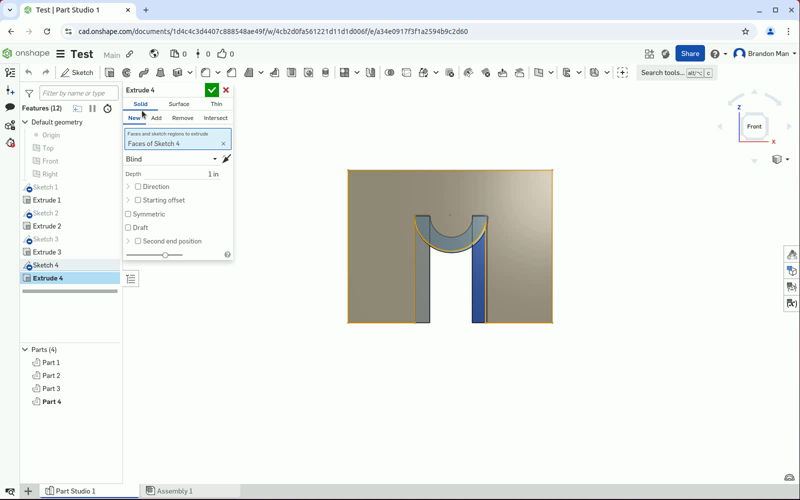
mouse_move(137, 120)
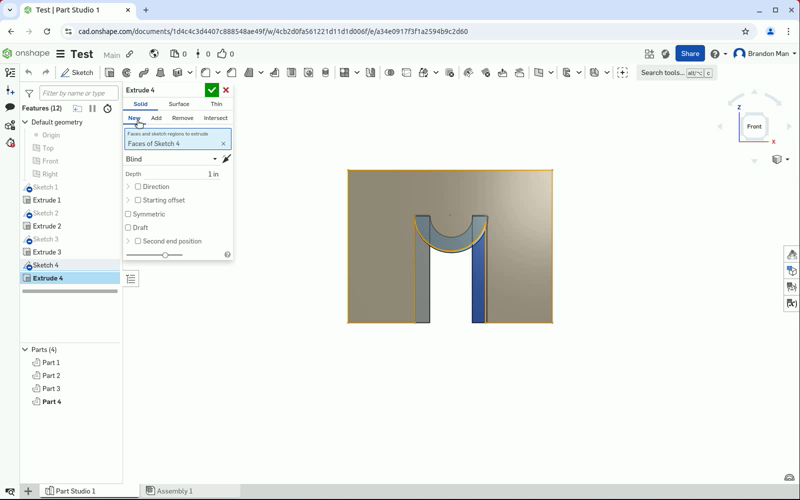
click(137, 120)
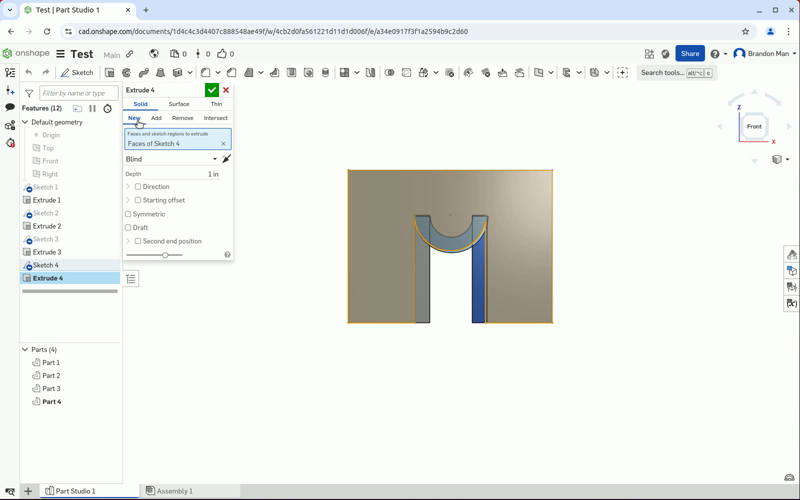
key(tab, 4)
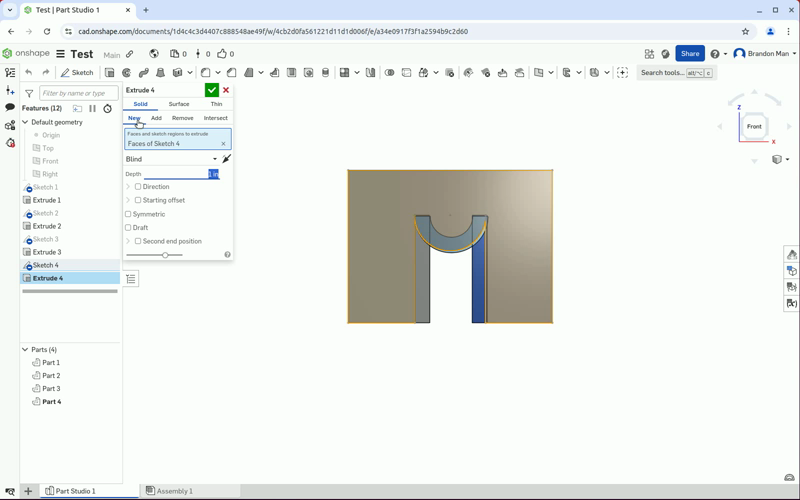
text(7.703)
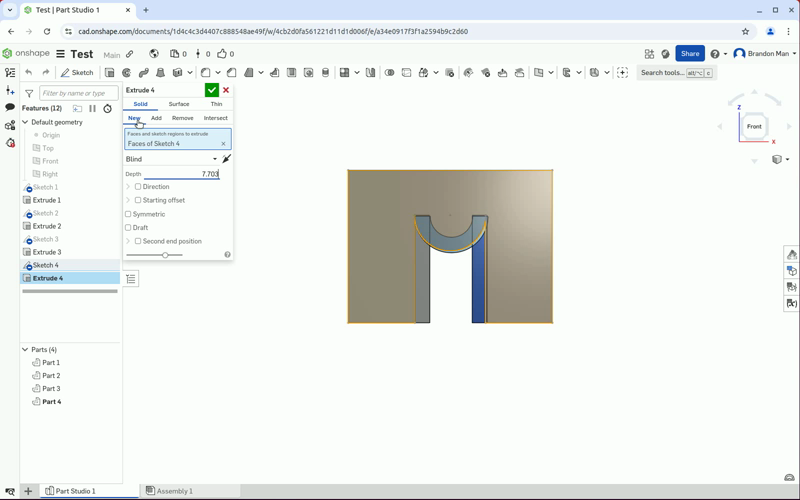
key(enter)
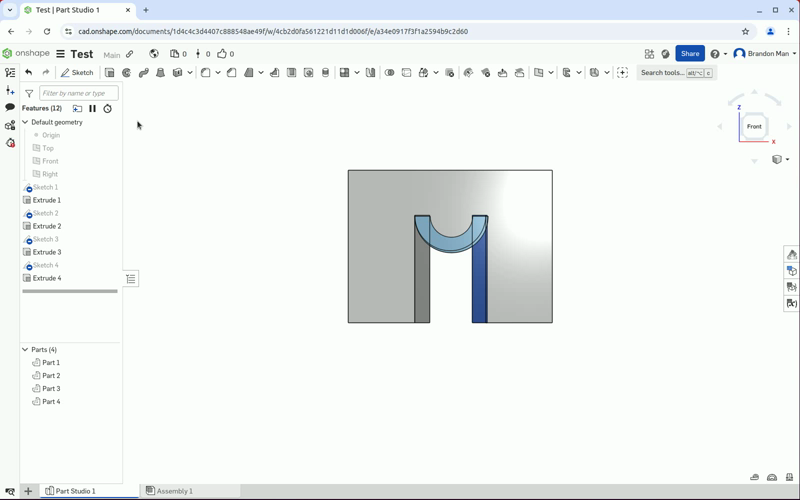
key(shift+h)
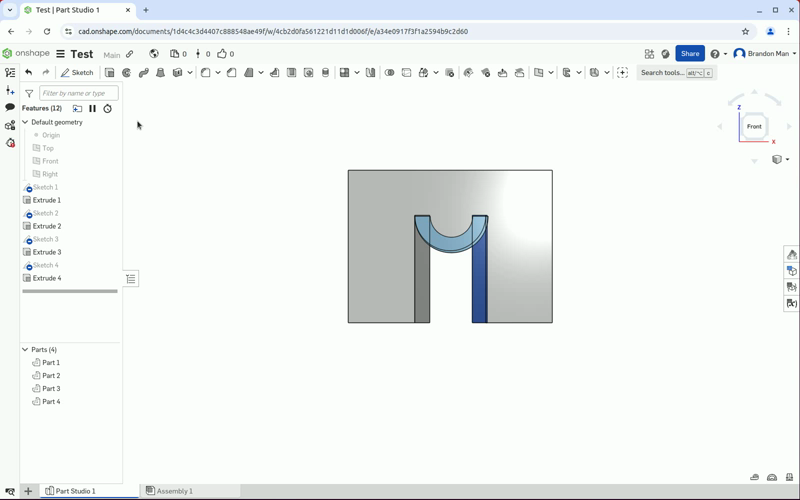
key(shift+h)
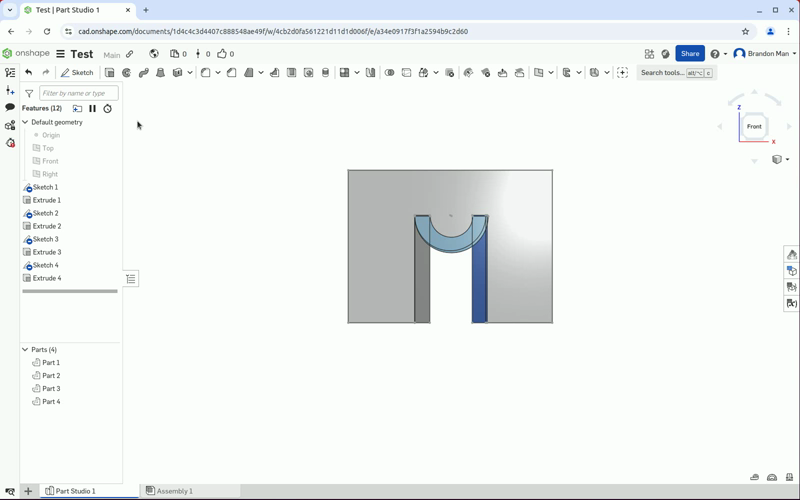
key(shift+7)
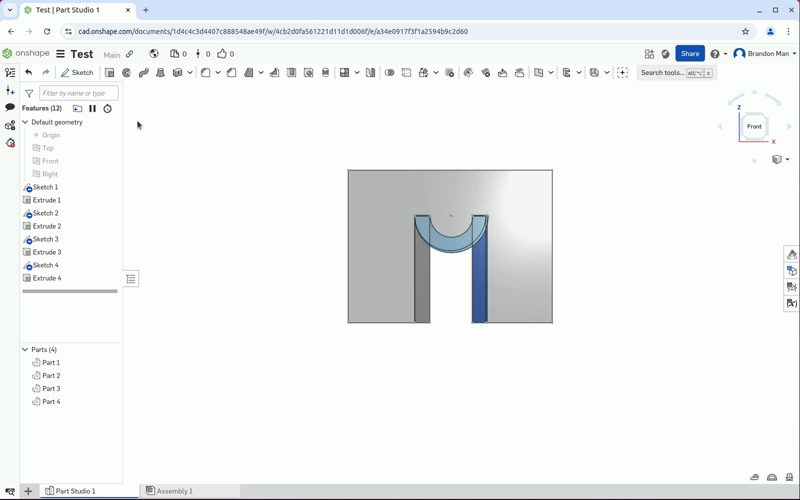
key(left, 2)
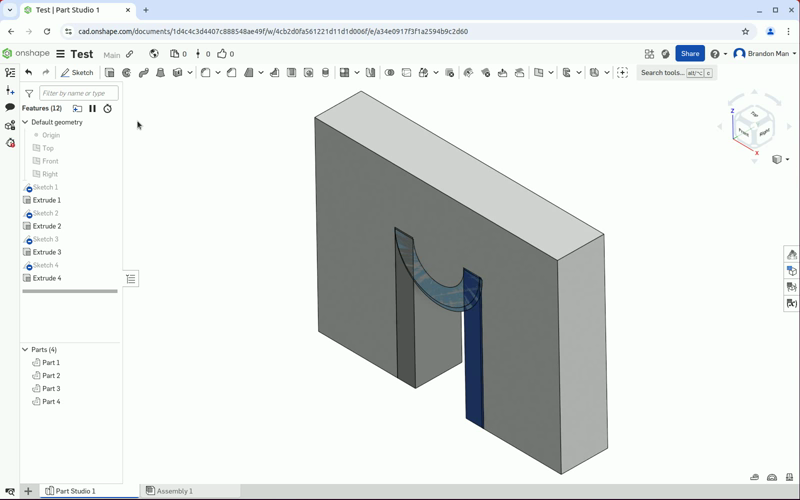
key(down, 2)
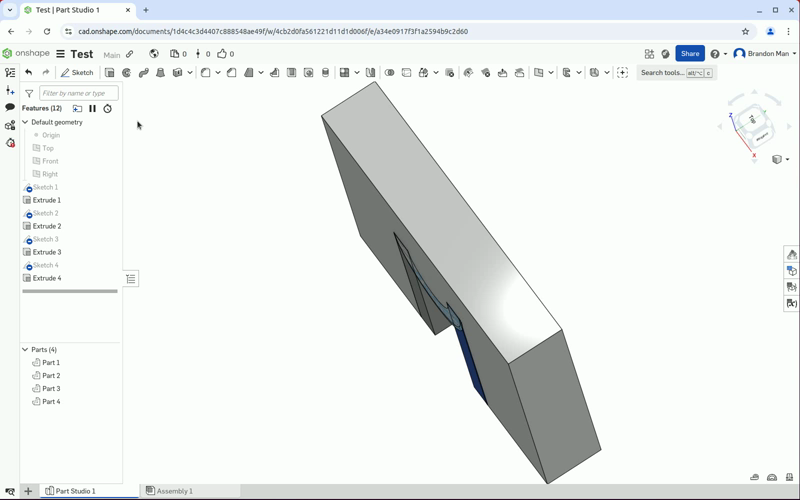
key(up, 2)
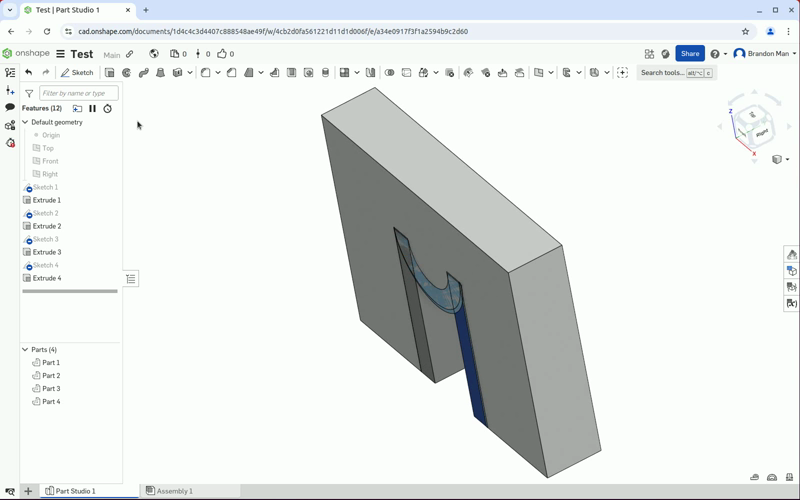
key(right, 2)
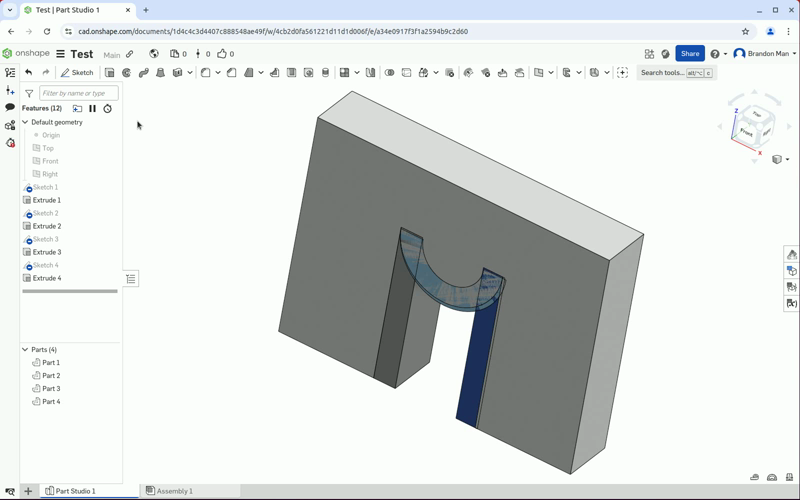
mouse_move(73, 189)
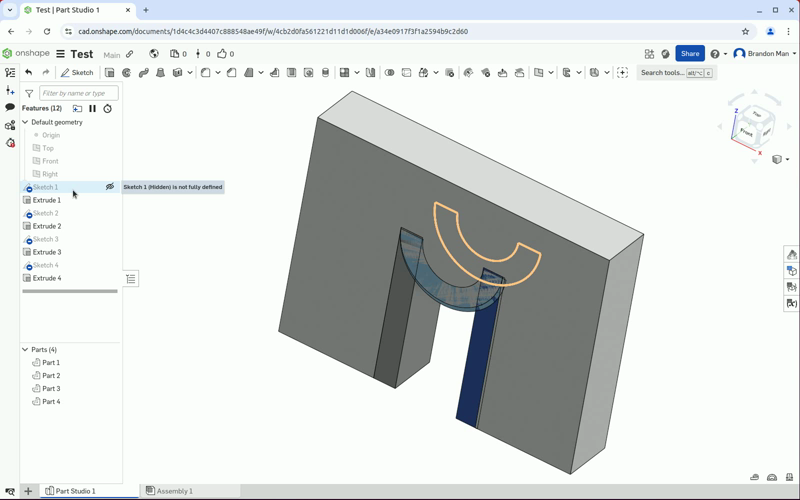
click(73, 189)